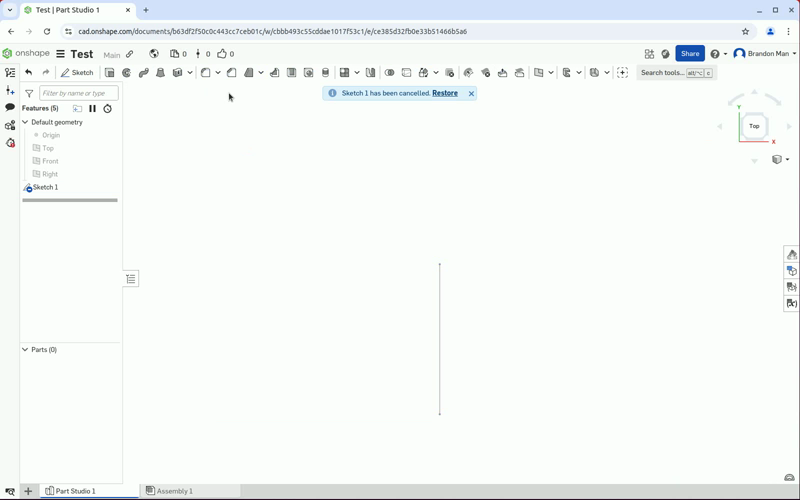
key(shift+h)
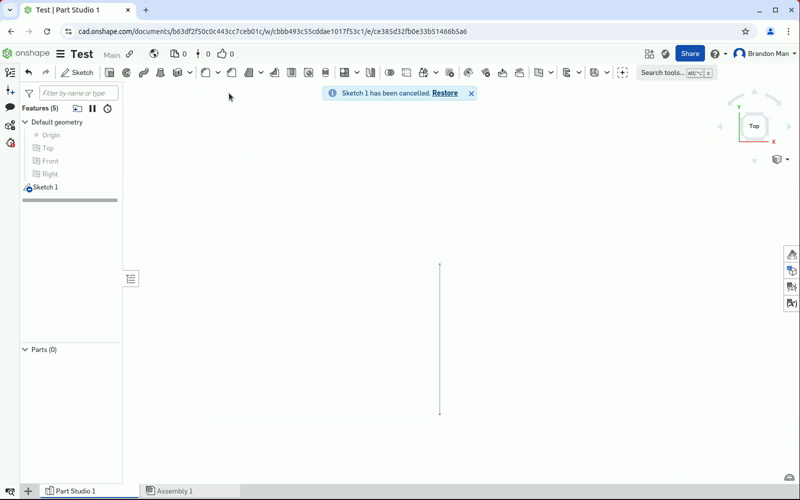
key(shift+s)
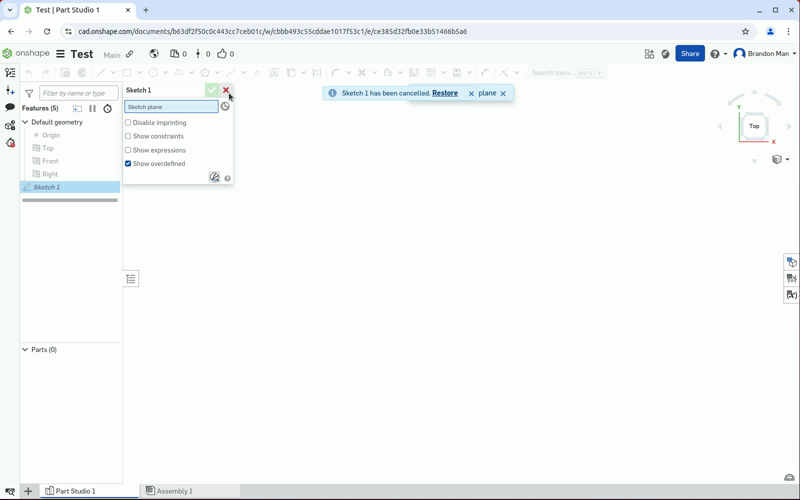
mouse_move(73, 150)
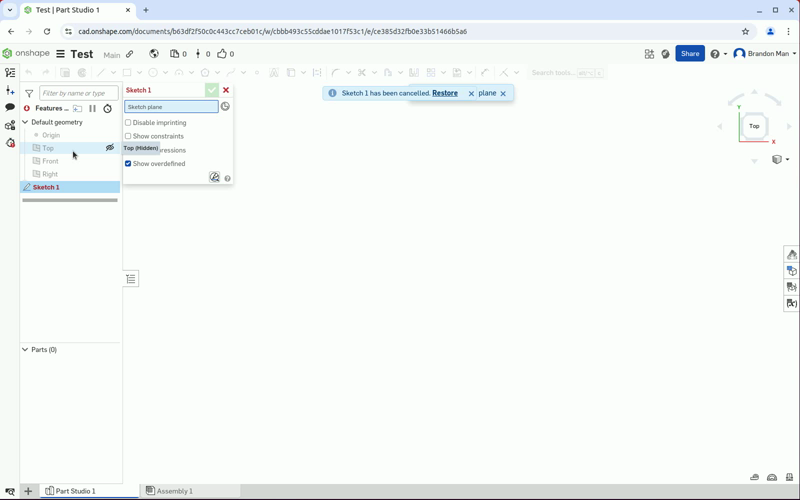
click(73, 150)
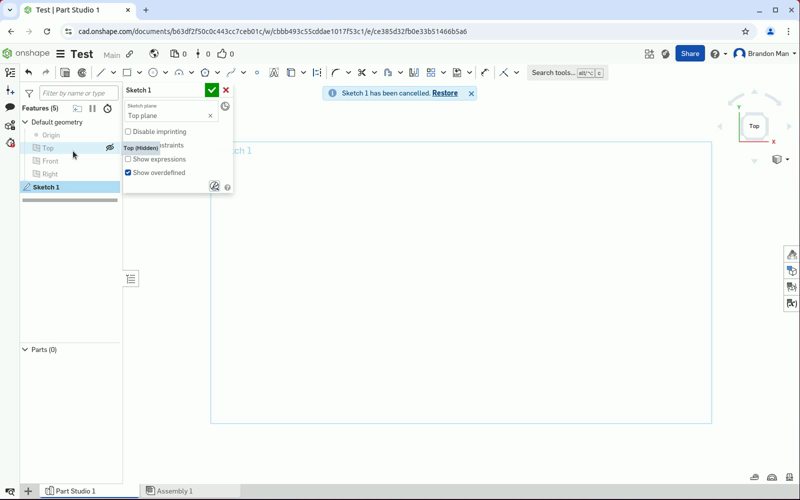
mouse_move(73, 352)
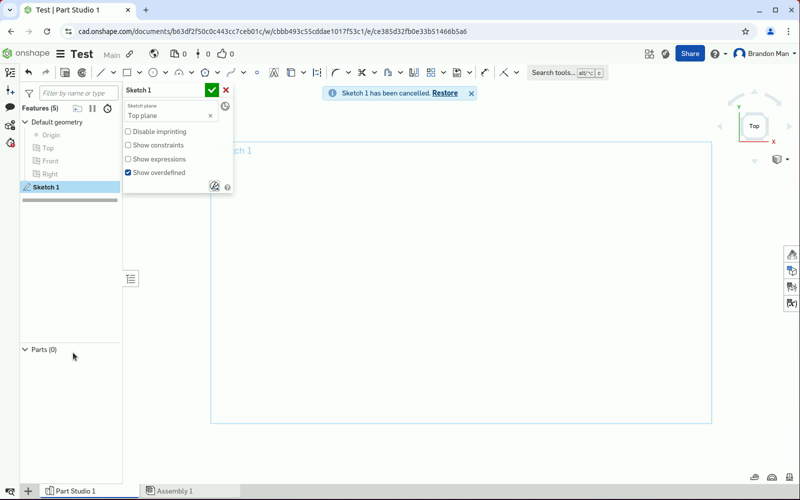
key(y)
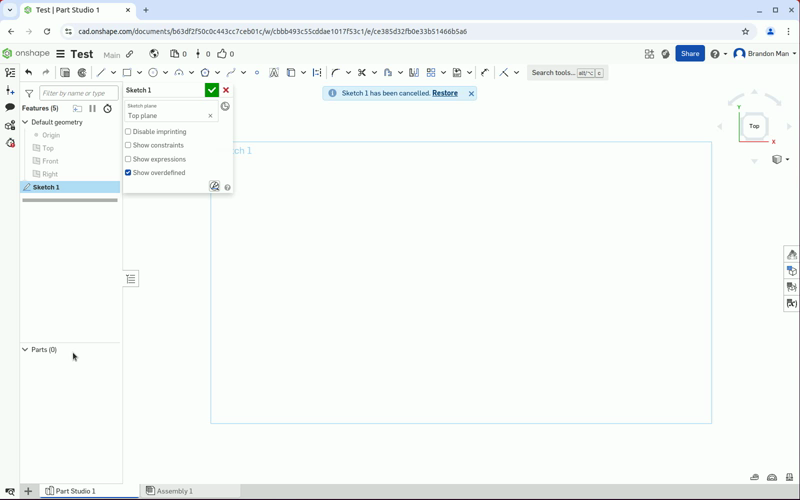
key(l)
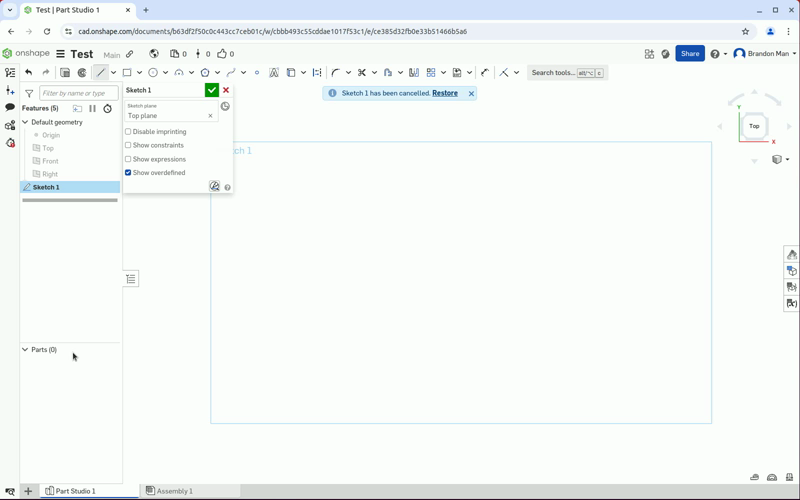
key_down(shift)
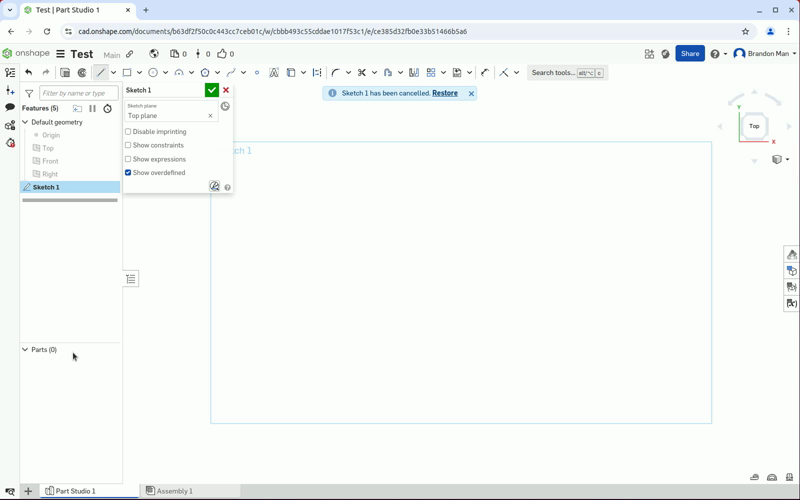
mouse_move(424, 314)
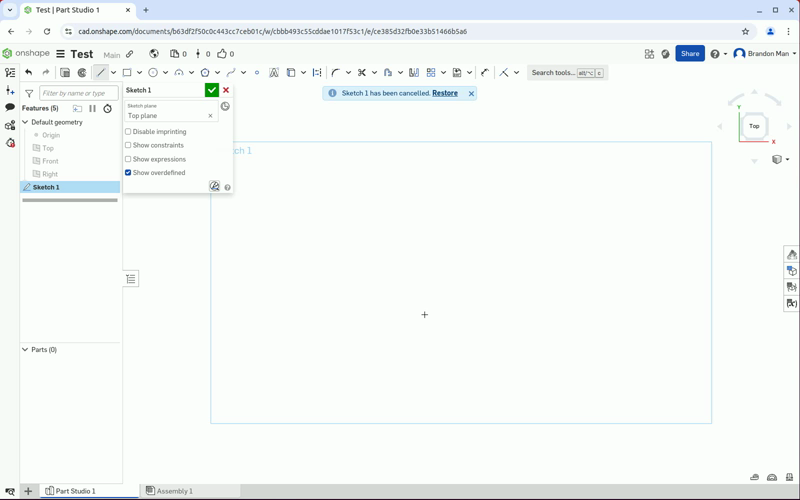
click(424, 314)
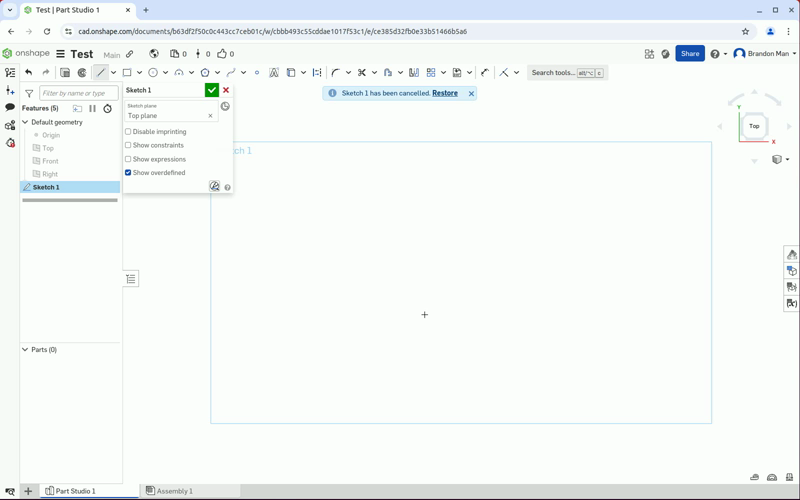
key_up(shift)
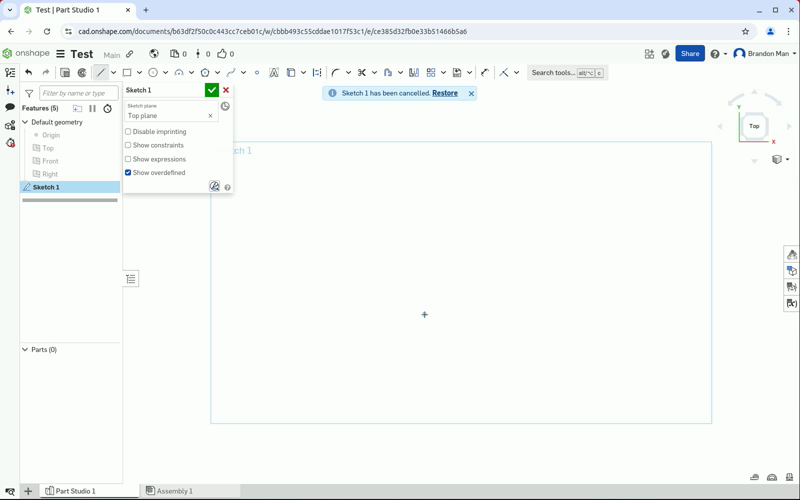
key_down(shift)
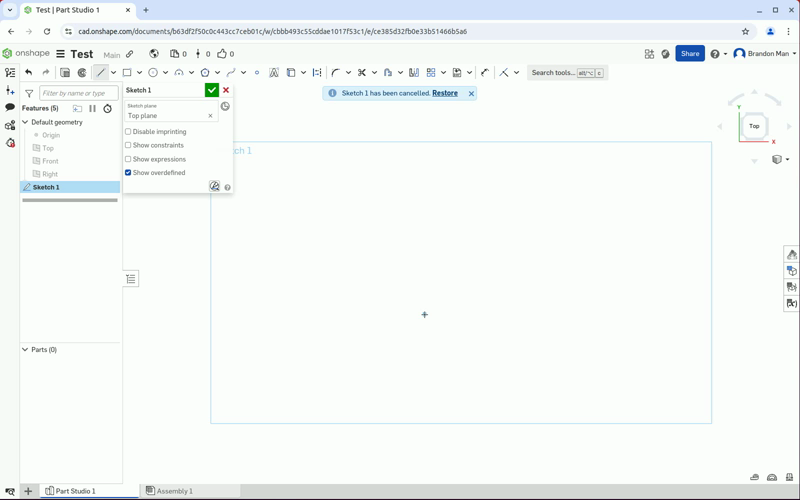
mouse_move(496, 314)
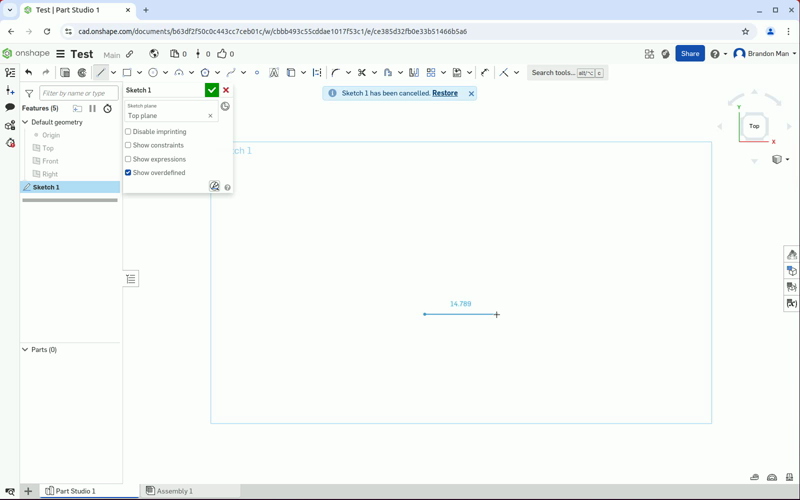
click(496, 314)
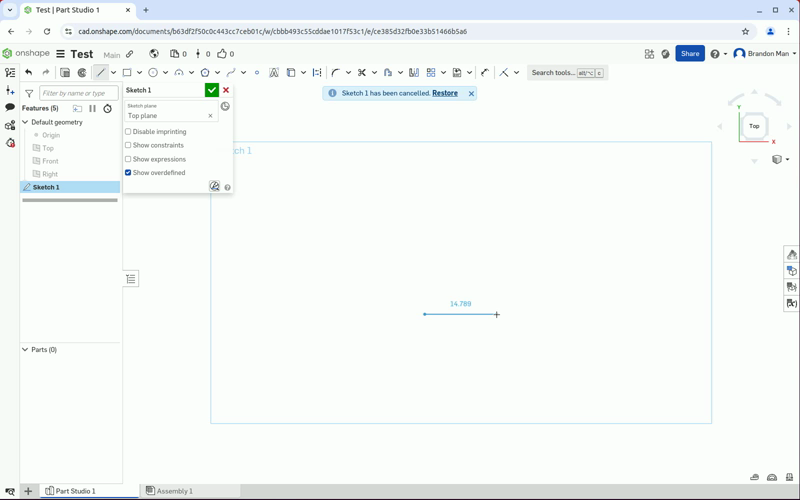
key_up(shift)
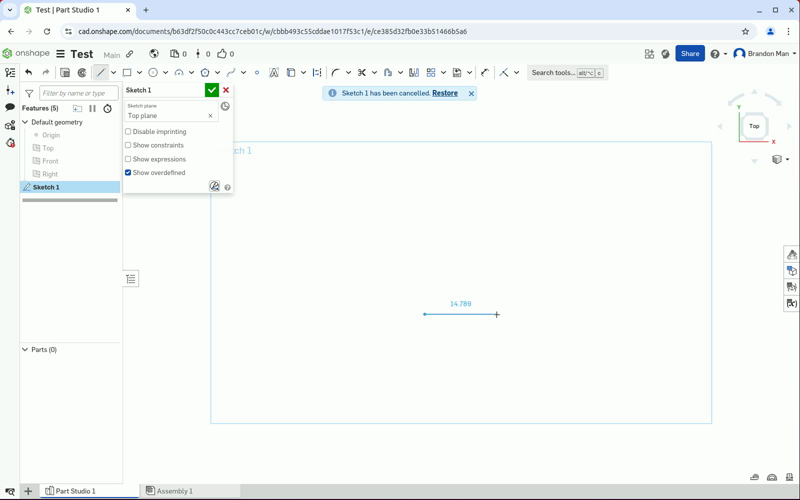
key_down(shift)
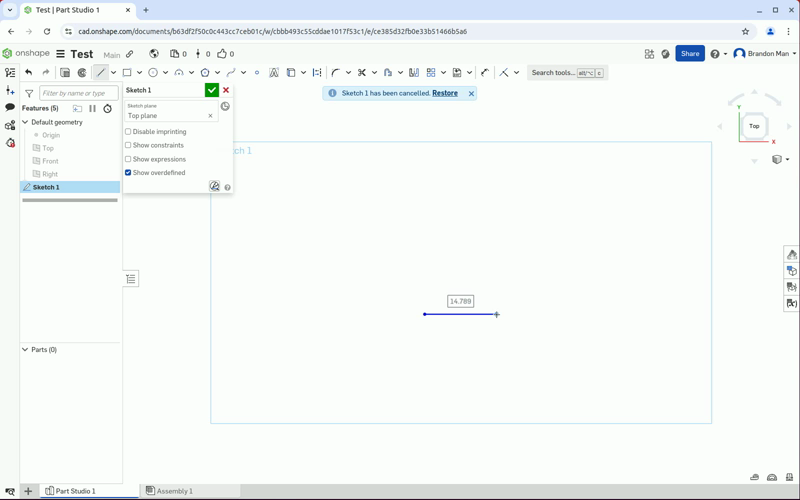
mouse_move(496, 249)
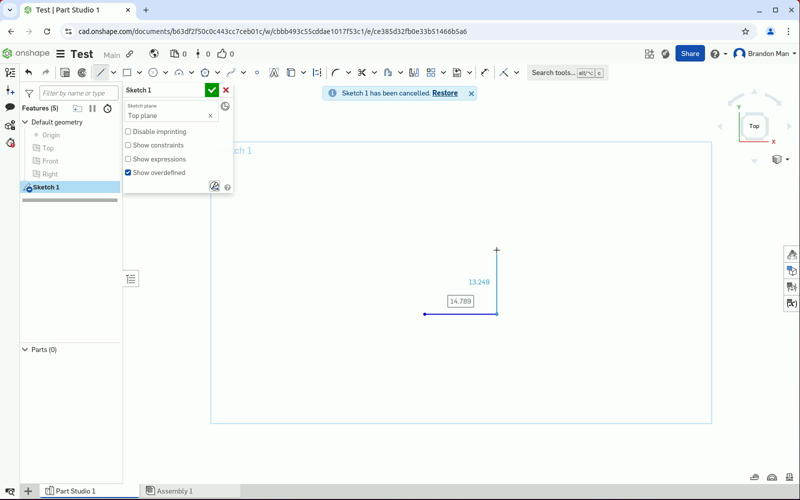
click(496, 249)
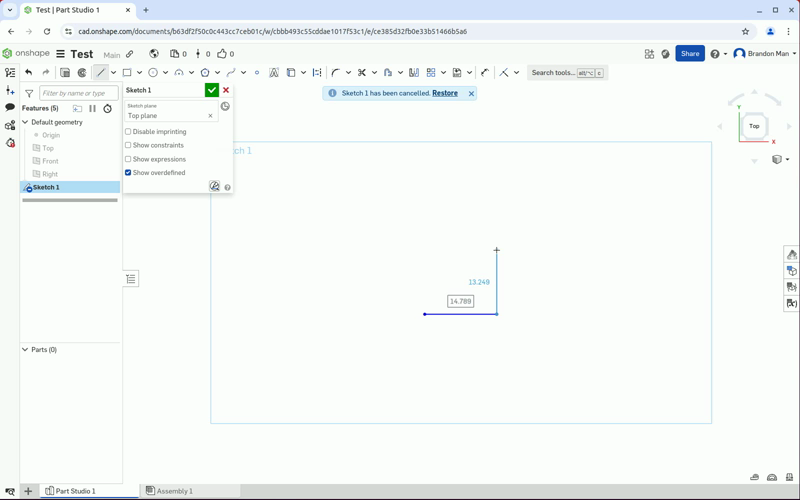
key_up(shift)
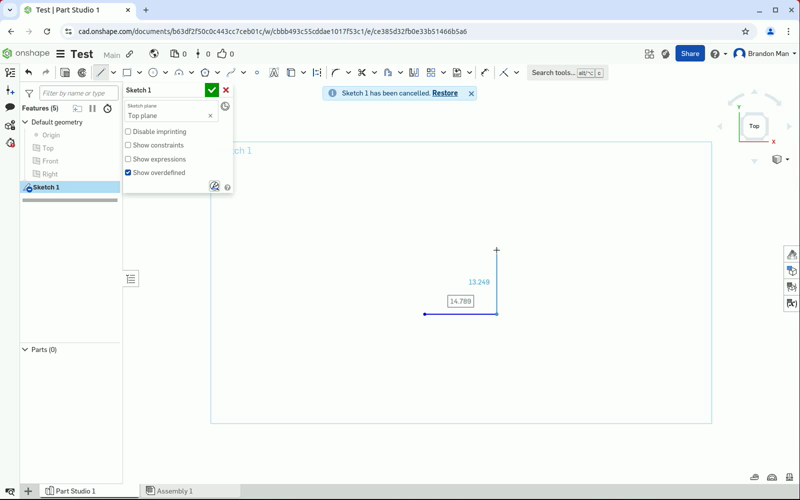
key_down(shift)
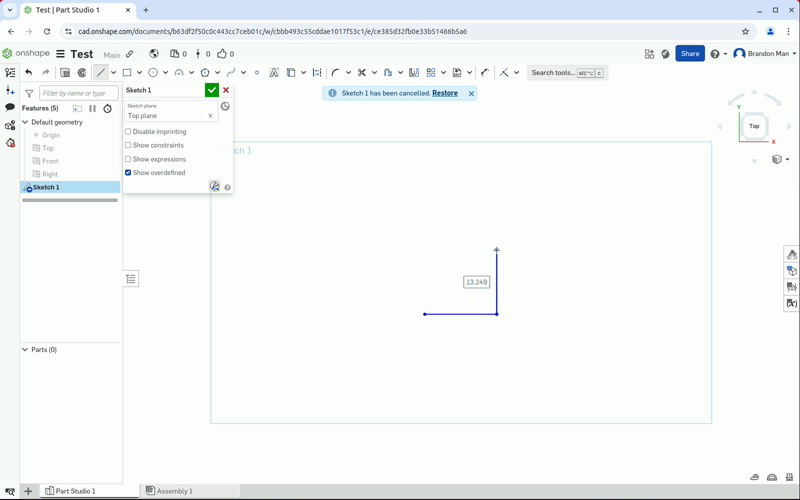
mouse_move(424, 249)
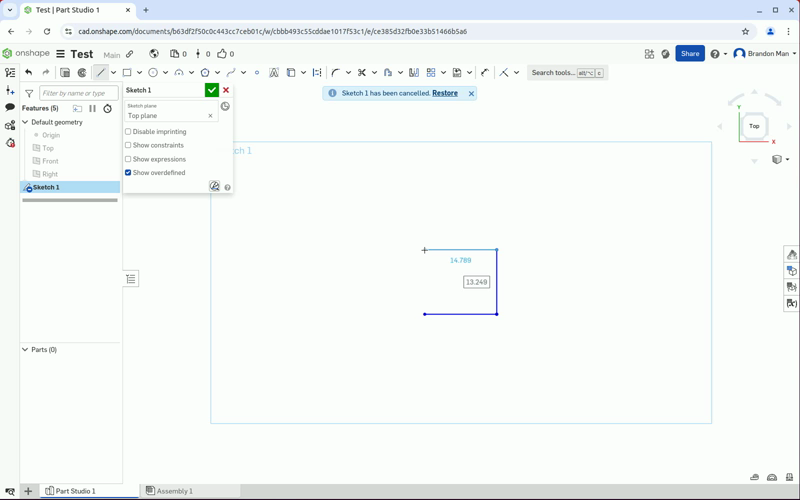
click(424, 249)
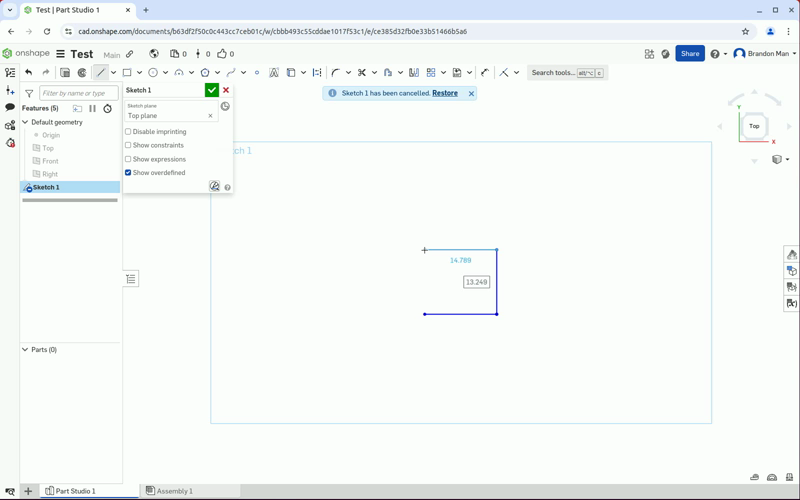
key_up(shift)
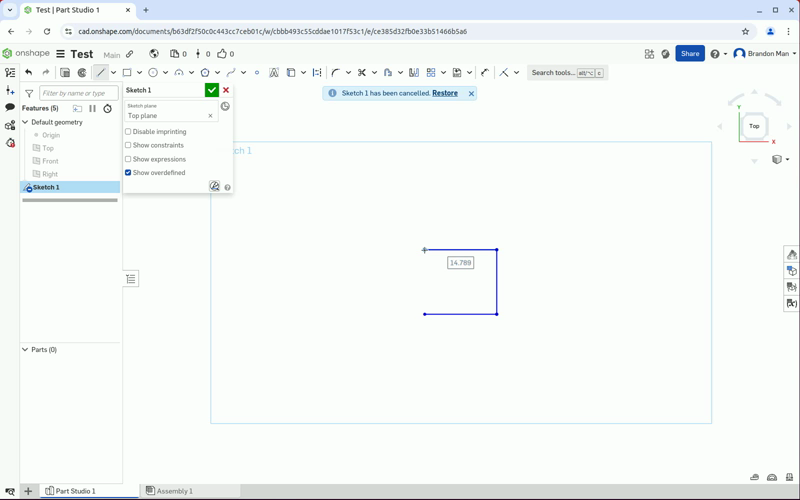
key_down(shift)
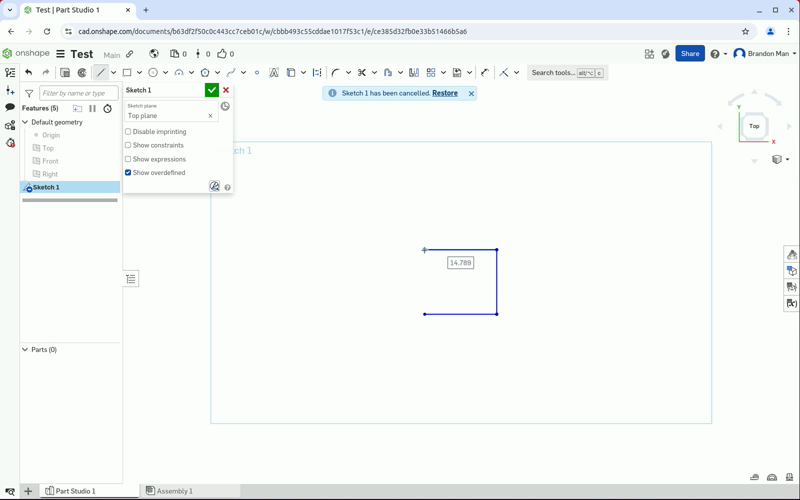
mouse_move(424, 314)
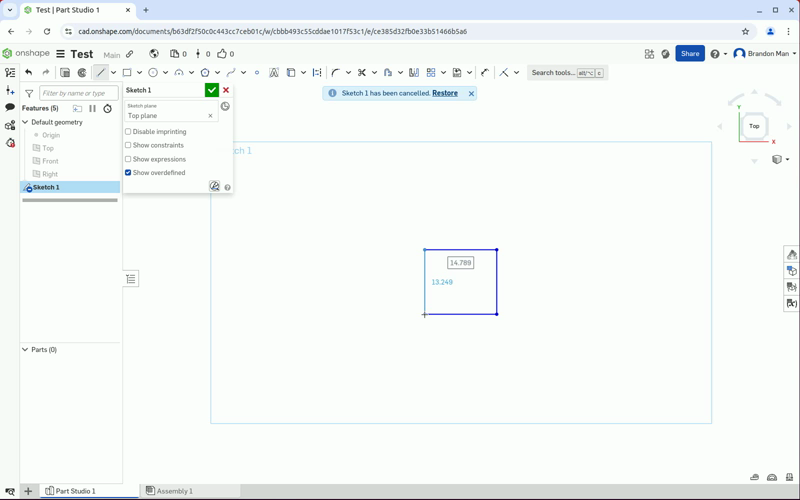
key_up(shift)
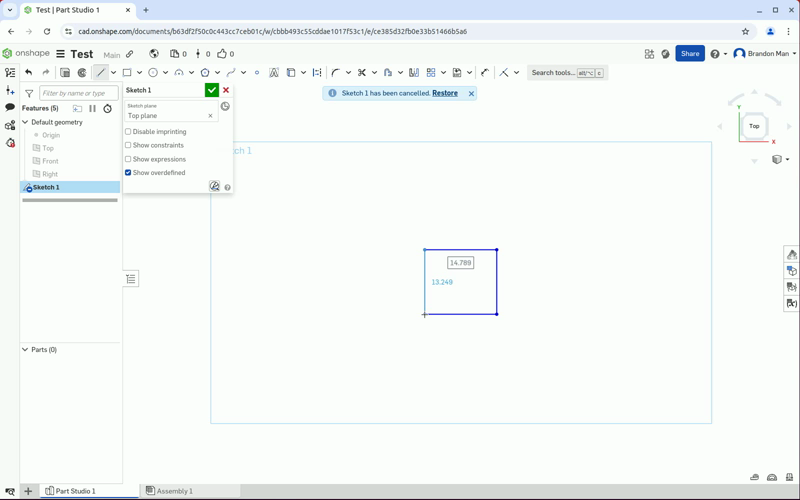
click(424, 314)
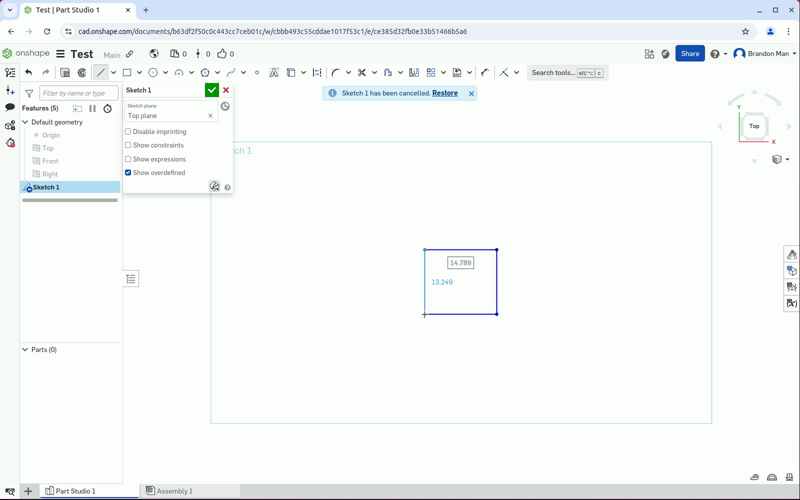
key(esc)
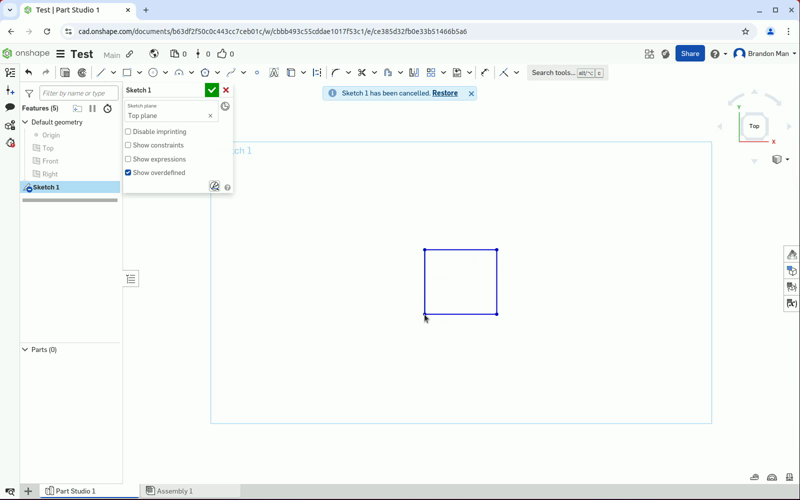
key(l)
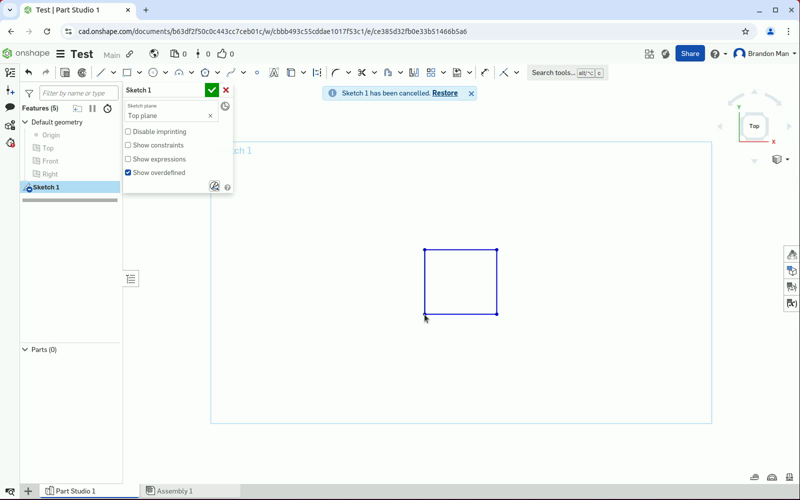
key_down(shift)
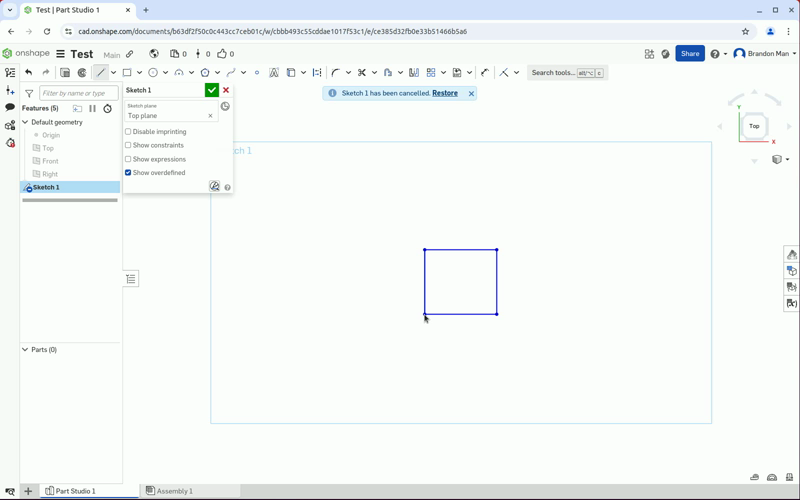
mouse_move(428, 310)
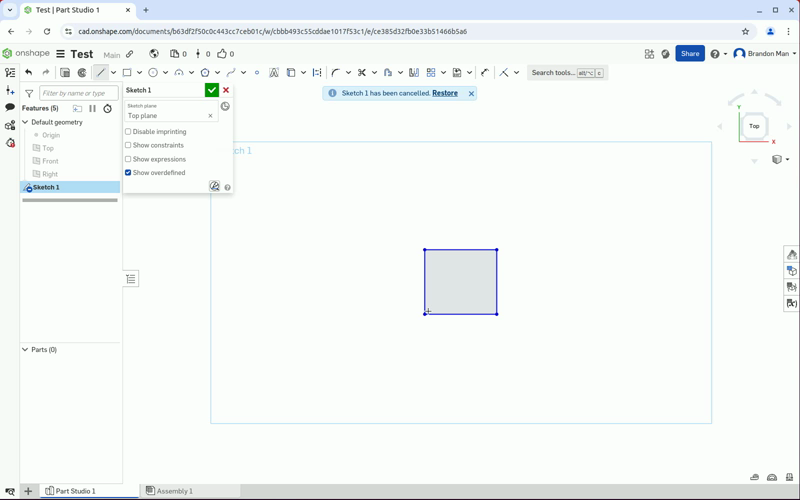
click(428, 310)
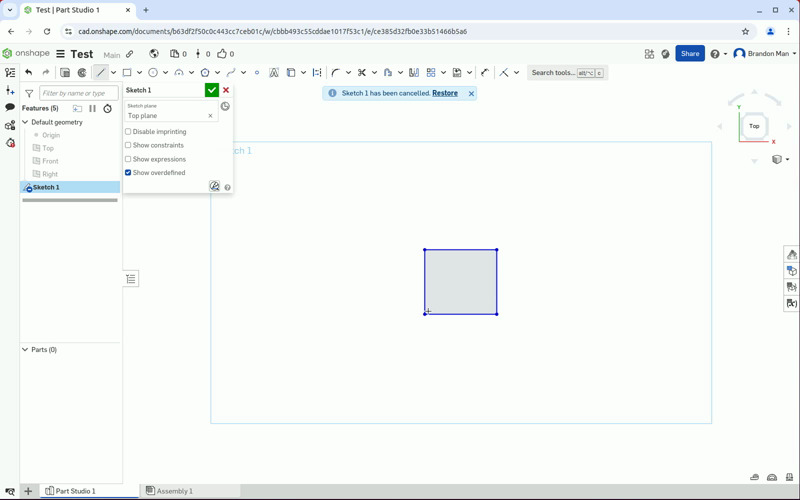
key_up(shift)
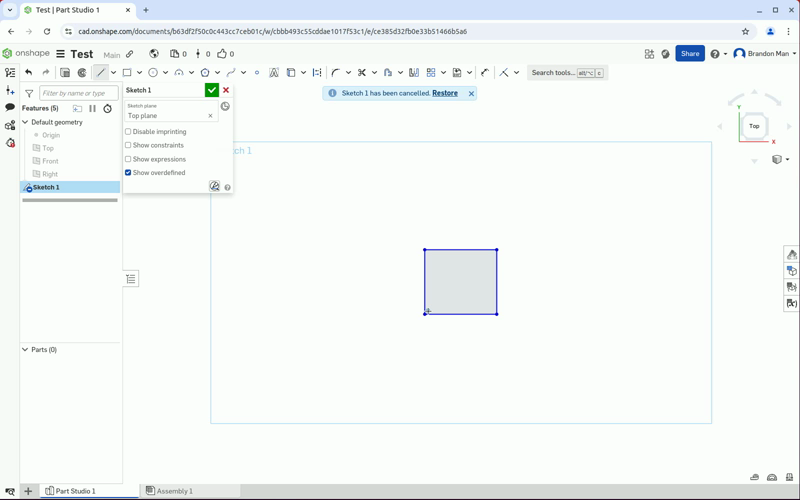
key_down(shift)
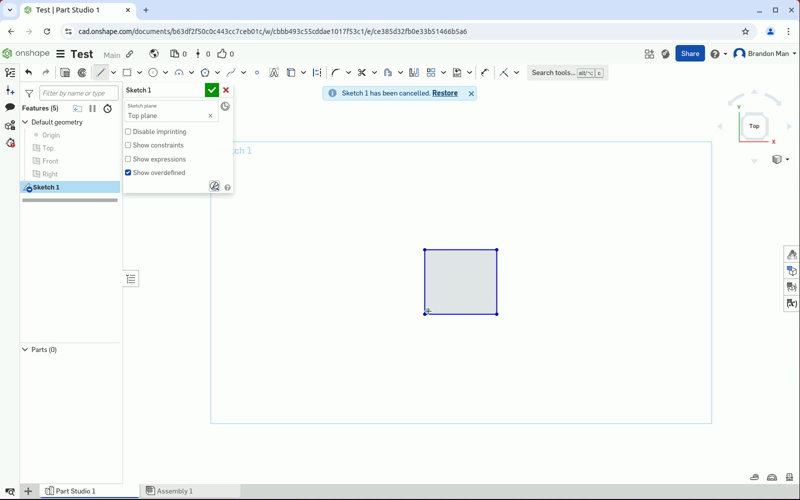
mouse_move(492, 310)
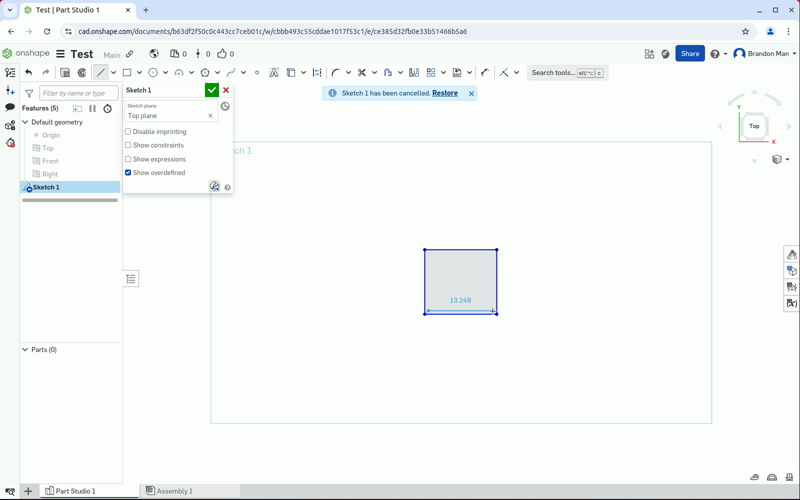
click(492, 310)
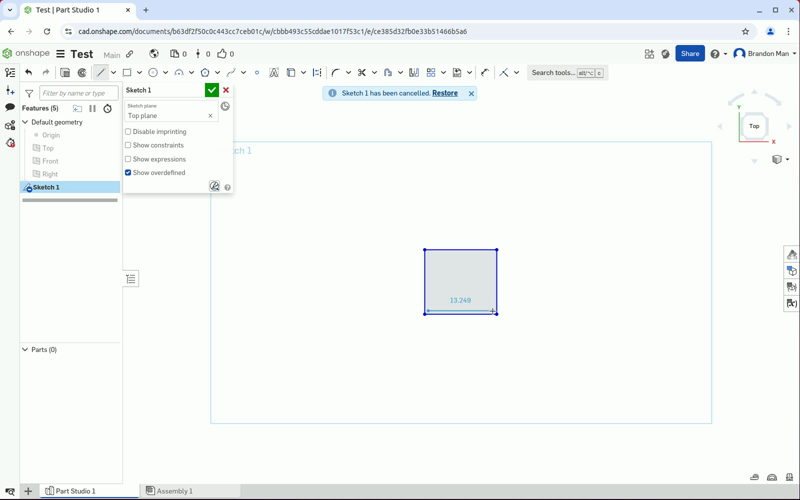
key_up(shift)
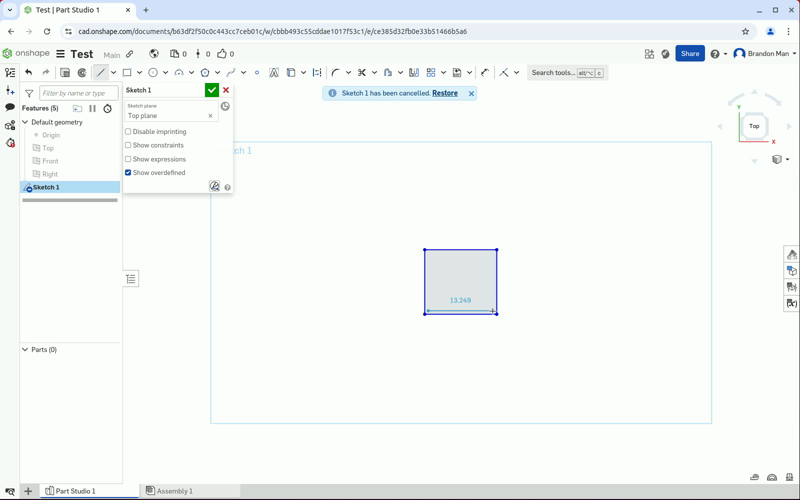
key_down(shift)
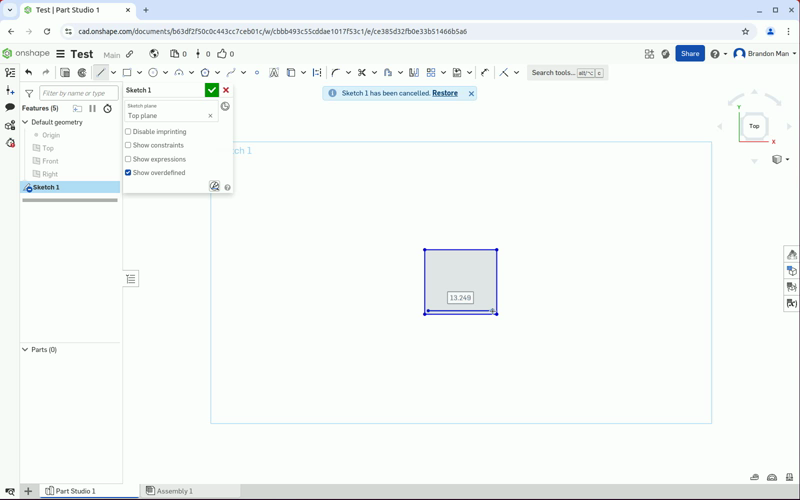
mouse_move(522, 310)
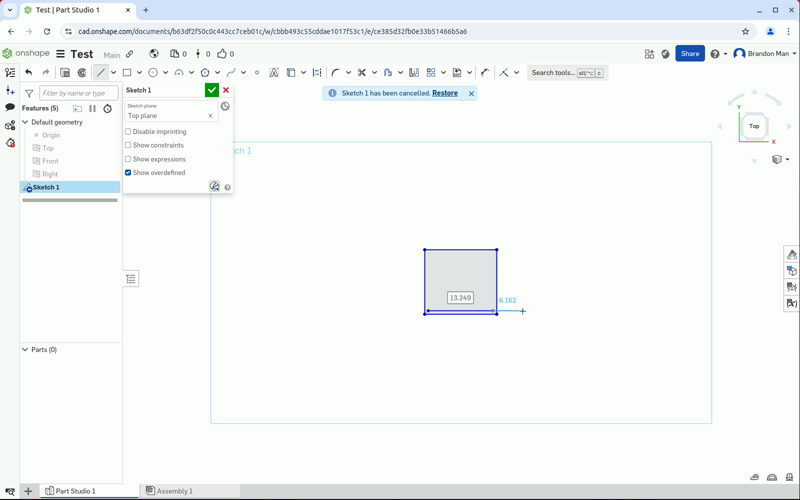
mouse_move(492, 253)
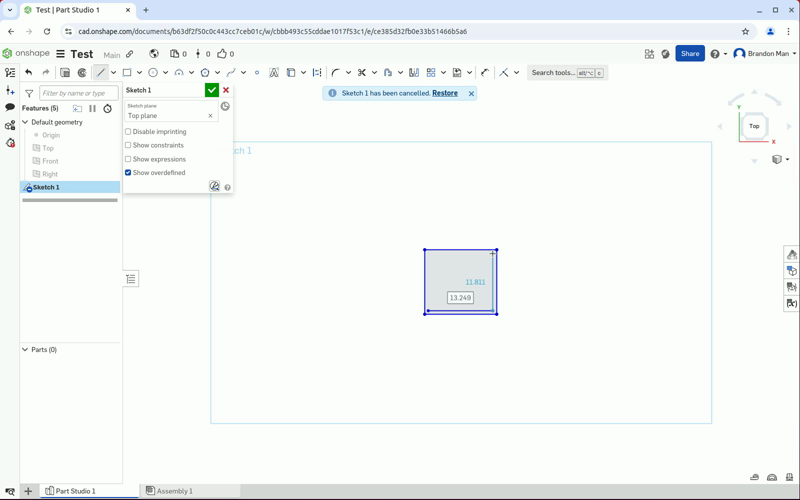
click(492, 253)
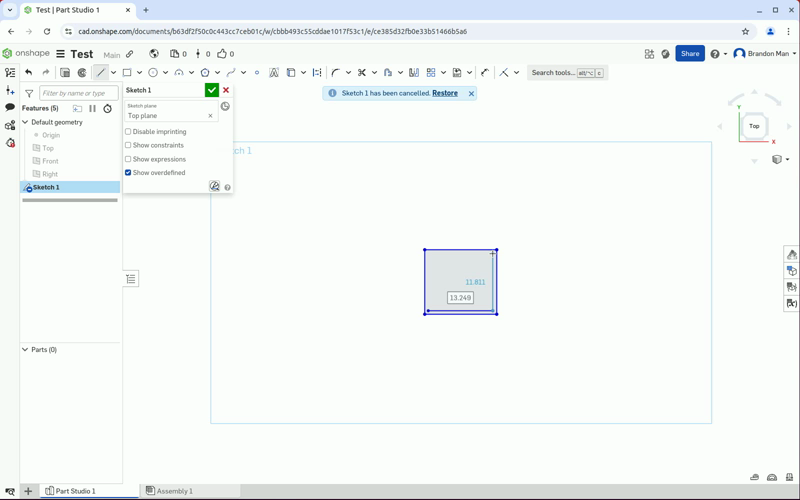
key_up(shift)
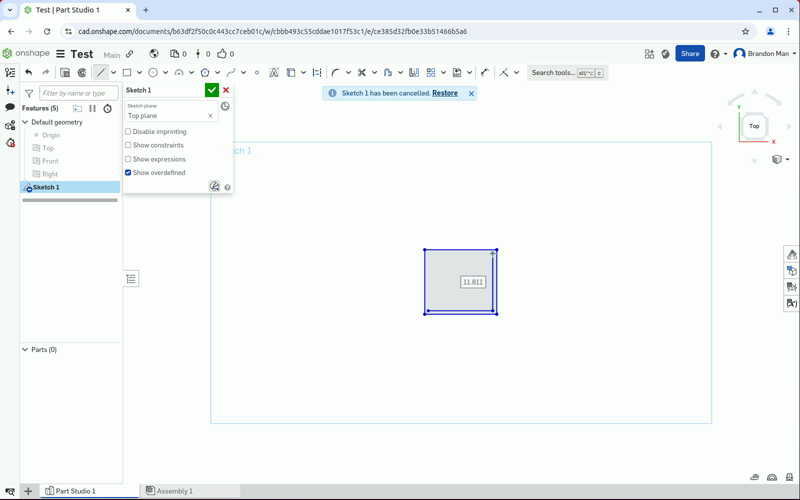
key_down(shift)
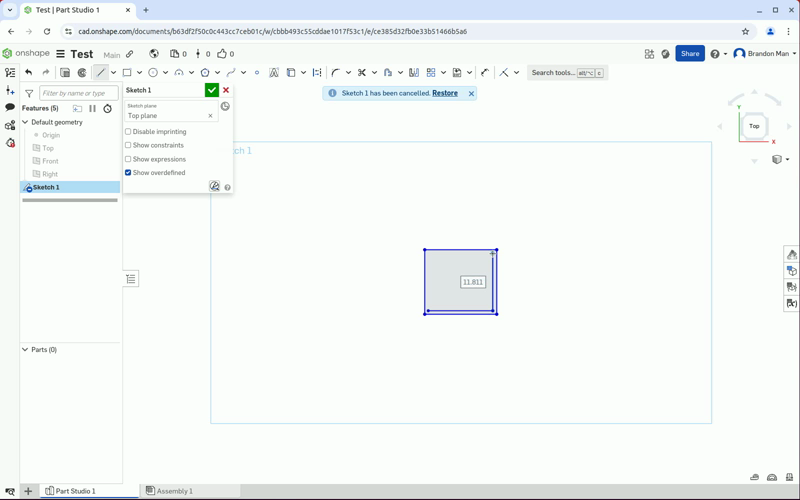
mouse_move(428, 253)
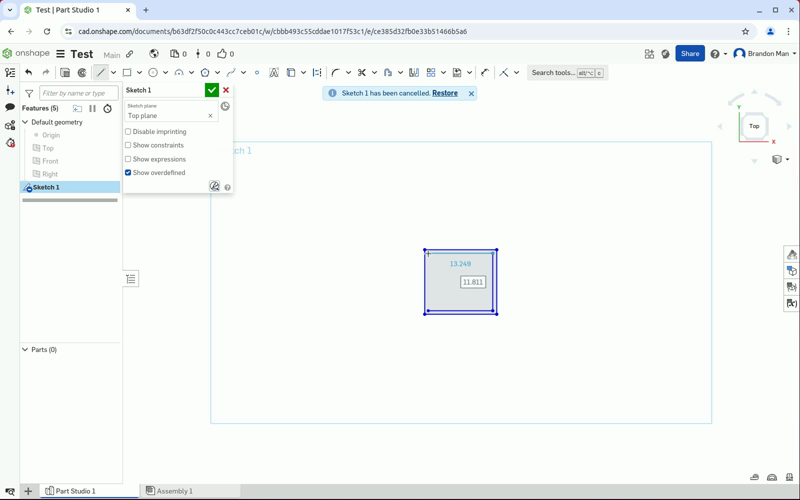
click(428, 253)
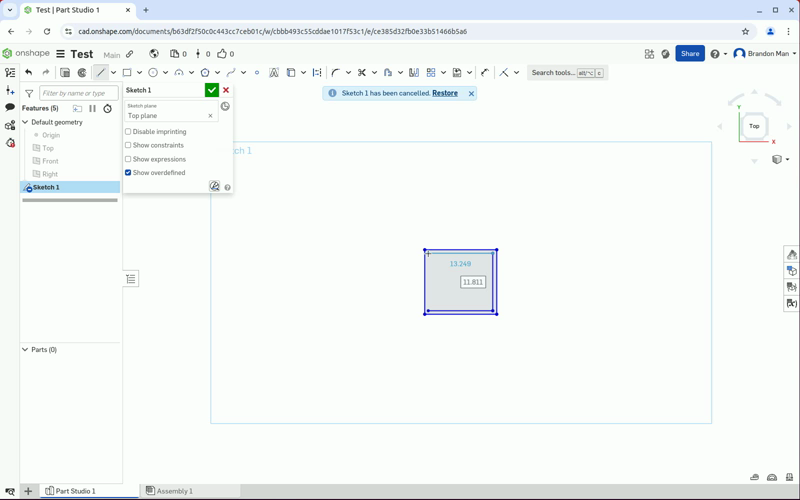
key_up(shift)
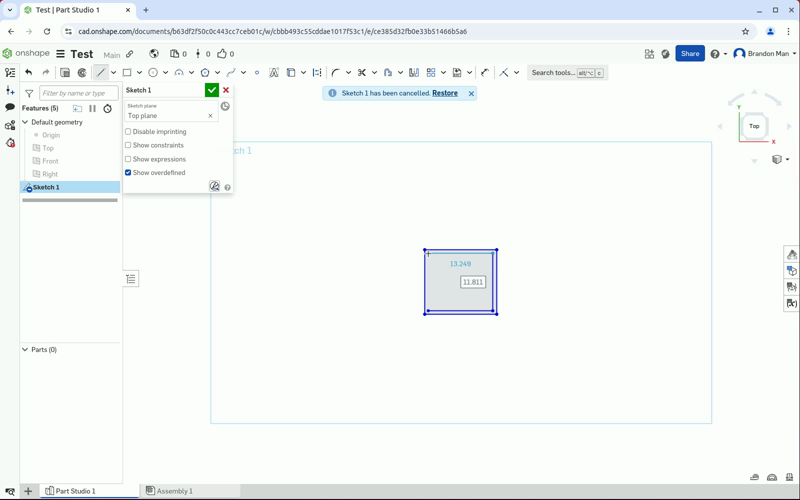
mouse_move(458, 253)
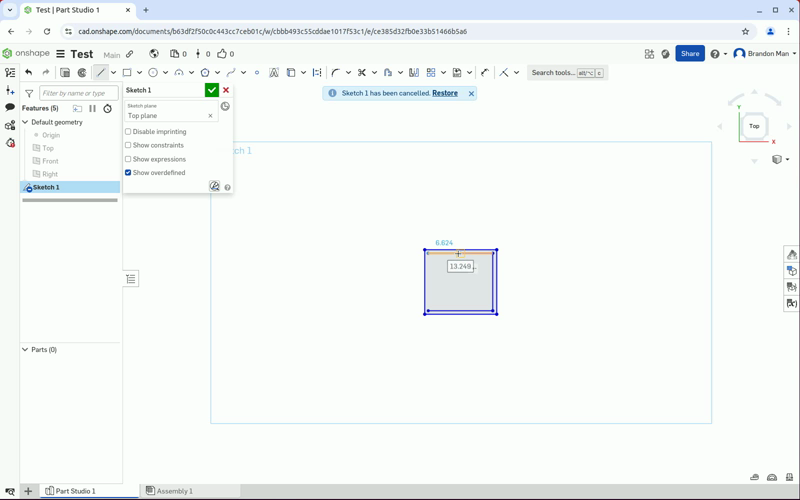
key_down(shift)
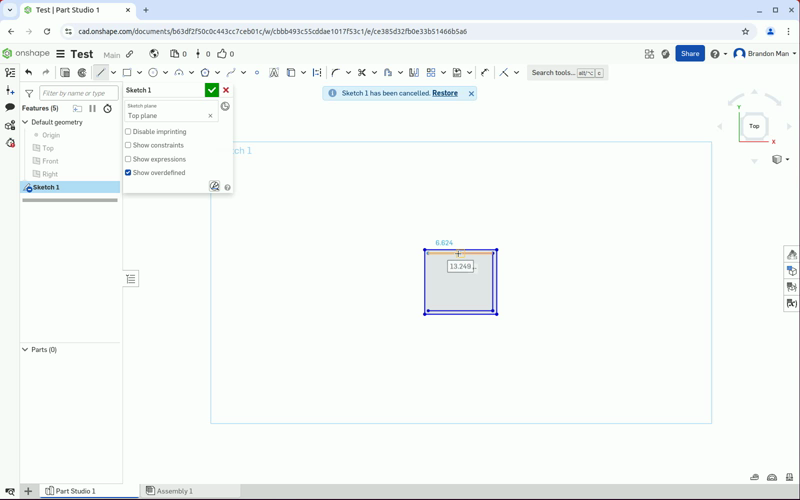
mouse_move(428, 310)
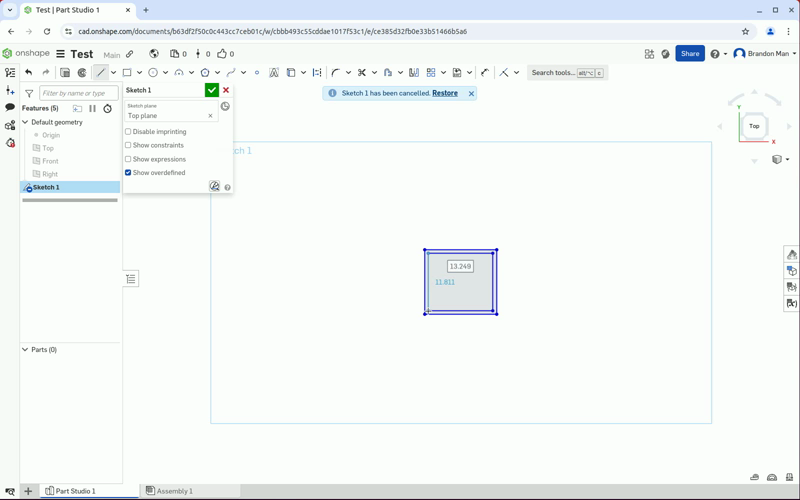
key_up(shift)
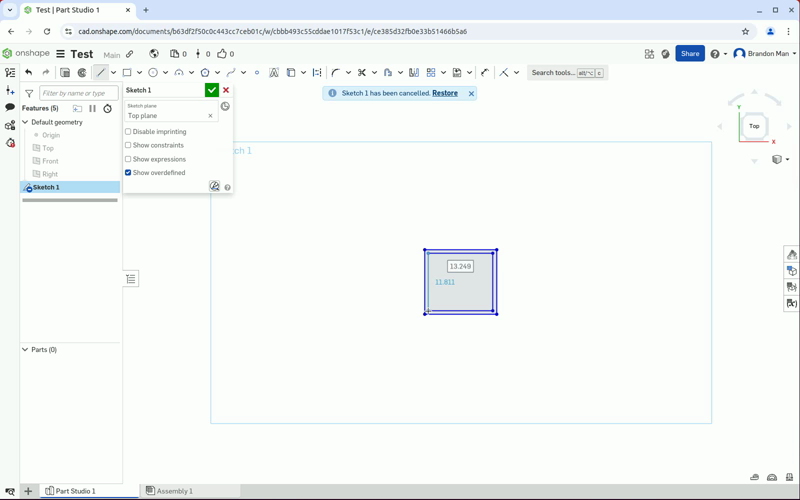
click(428, 310)
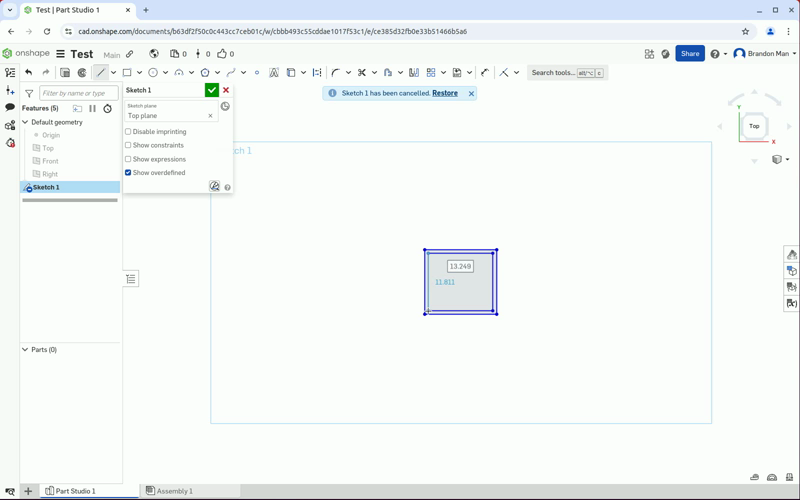
key(esc)
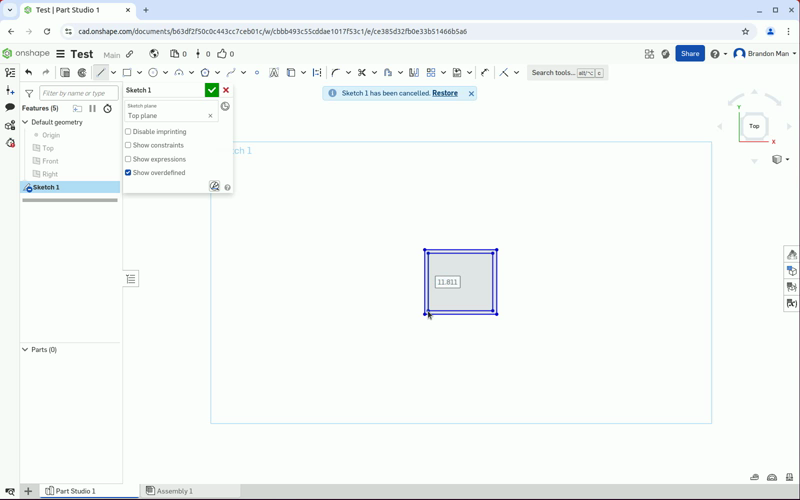
mouse_move(469, 252)
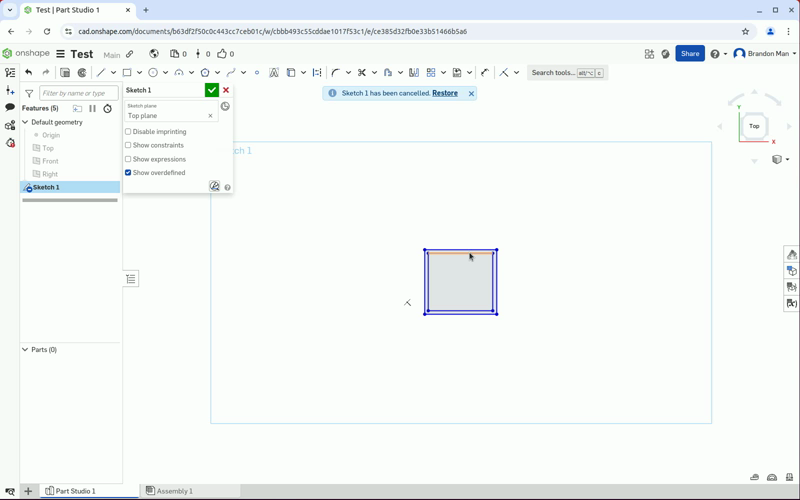
scroll(6)
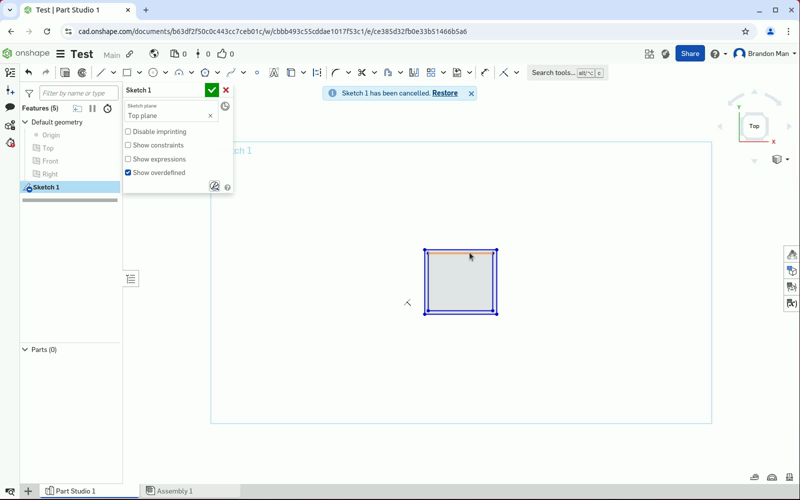
scroll(6)
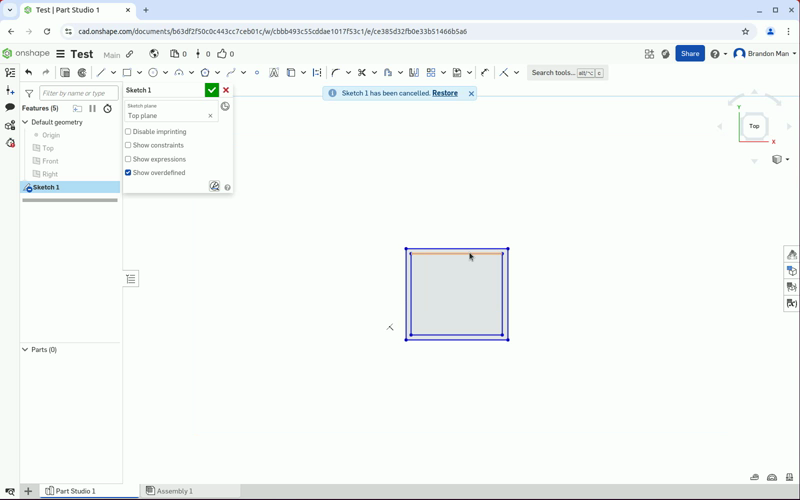
scroll(6)
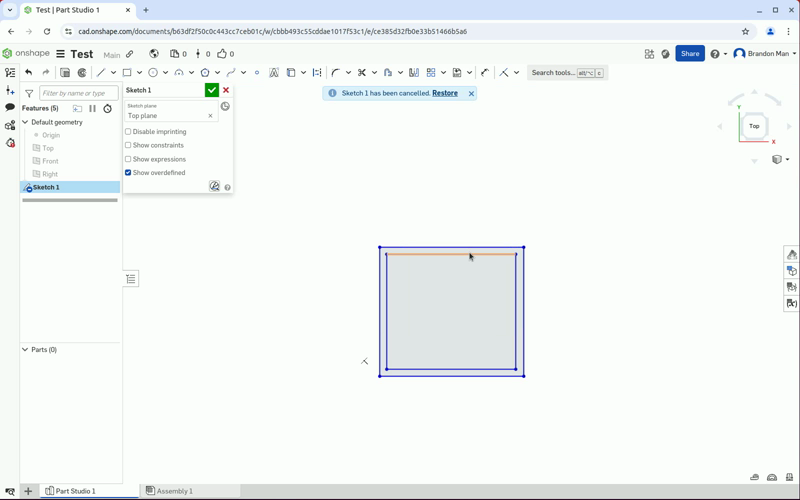
scroll(6)
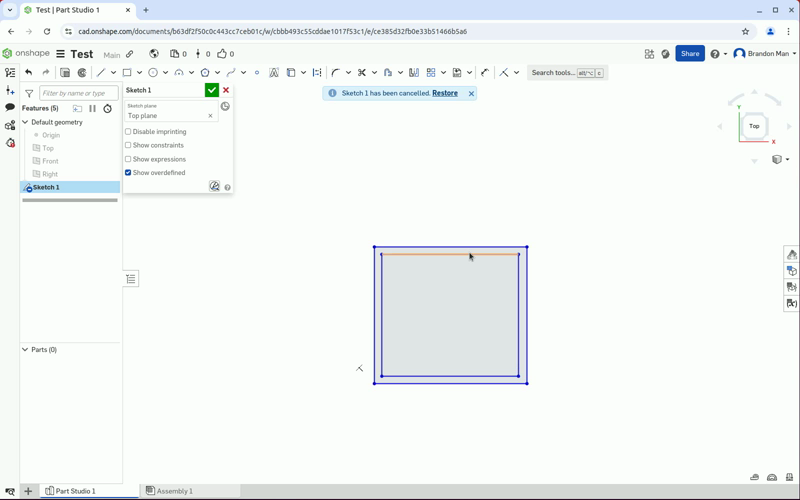
scroll(6)
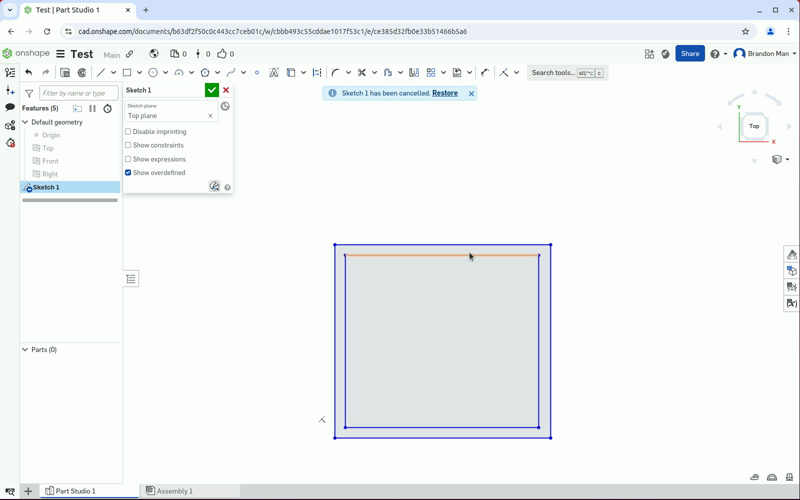
scroll(6)
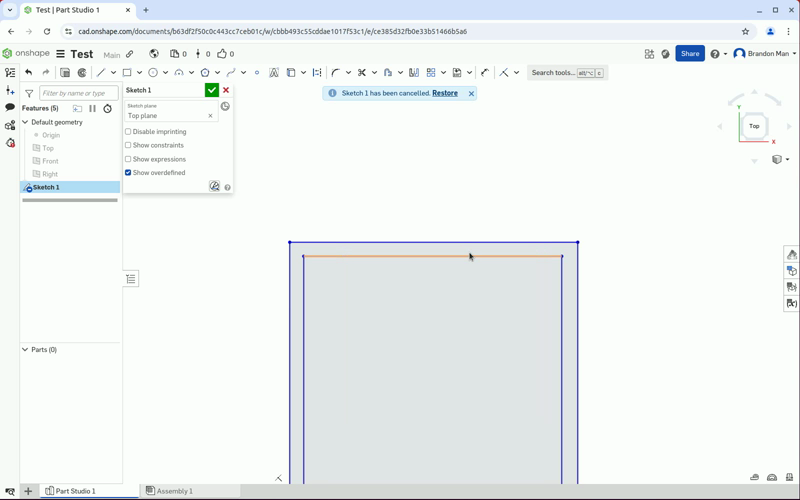
scroll(6)
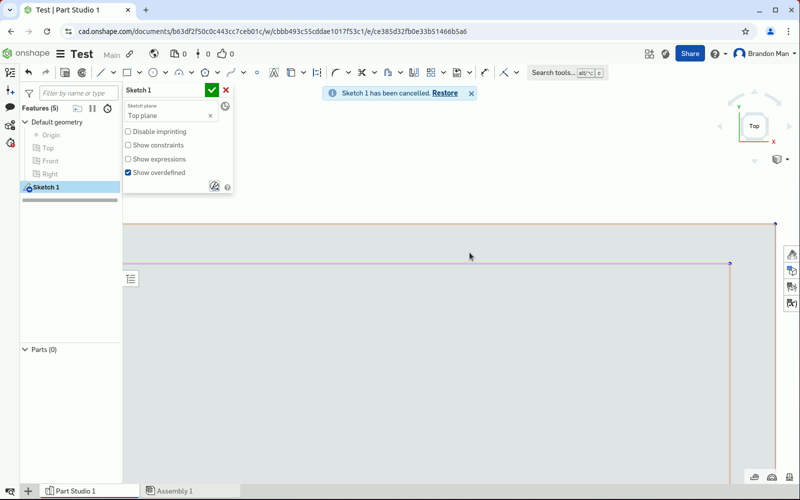
click(469, 252)
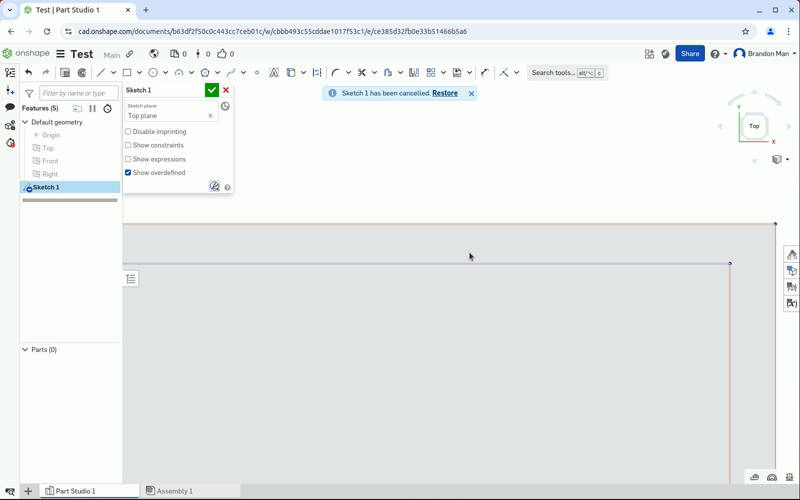
scroll(-6)
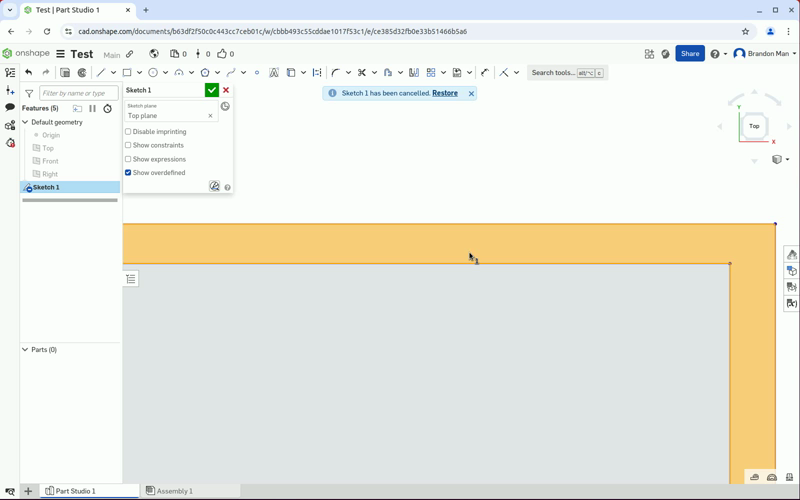
scroll(-6)
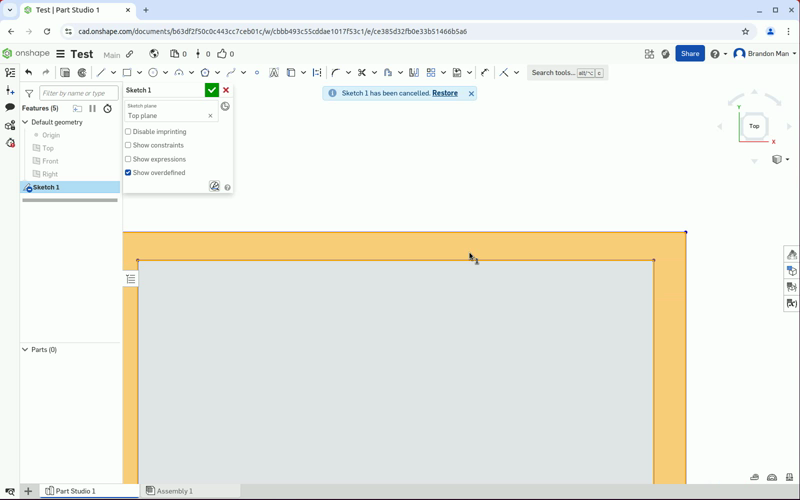
scroll(-6)
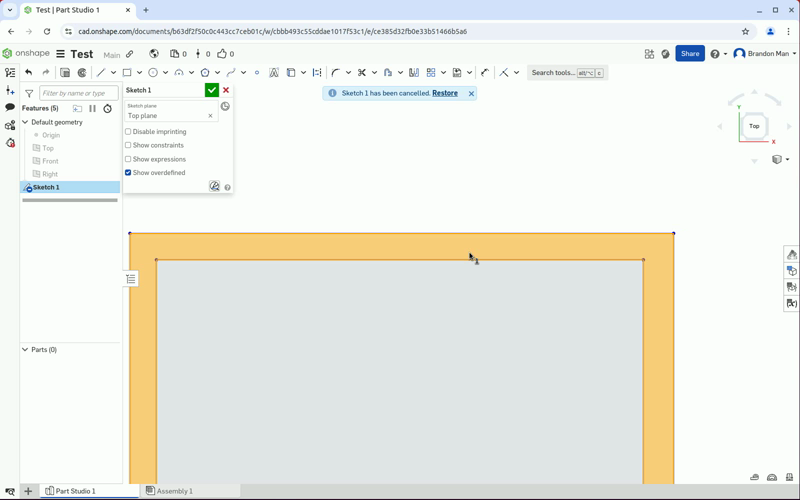
scroll(-6)
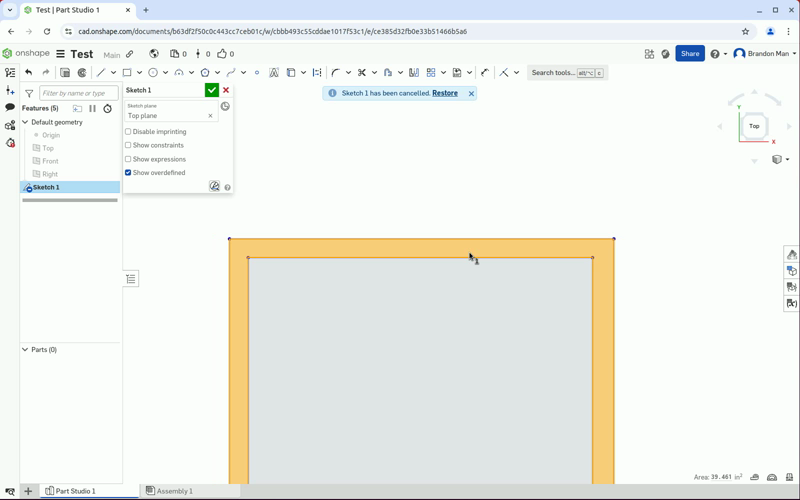
scroll(-6)
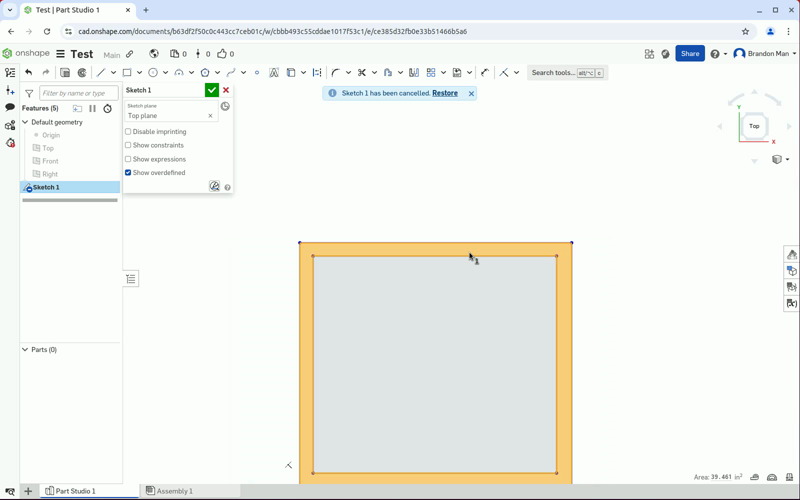
scroll(-6)
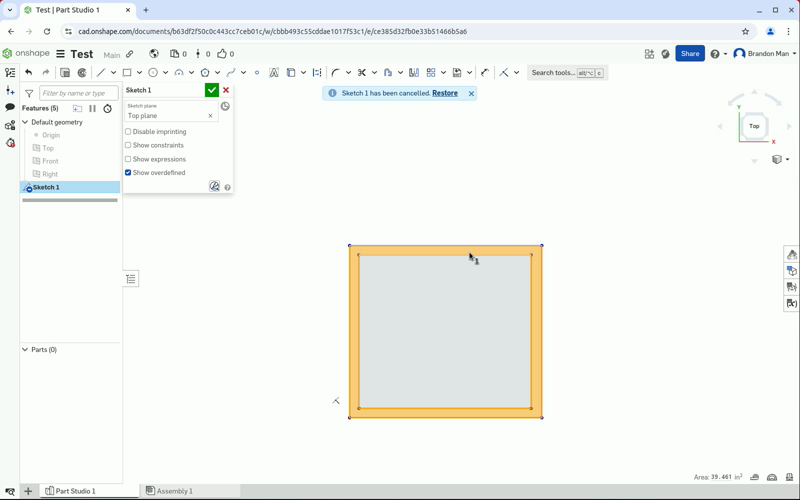
scroll(-6)
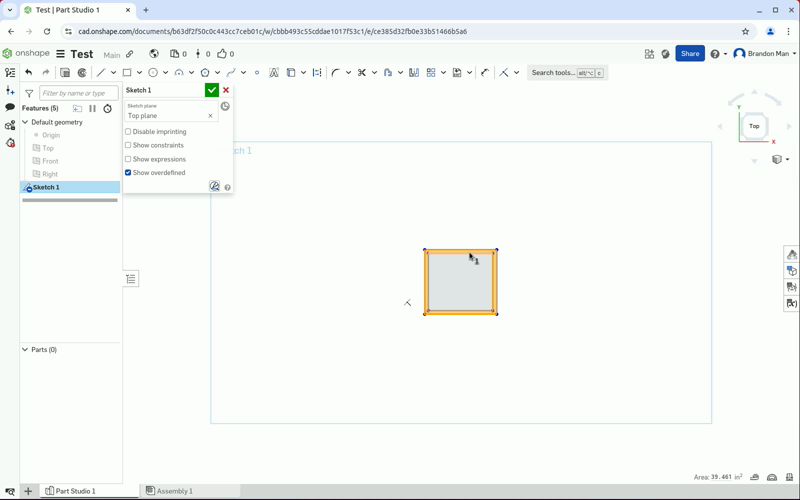
mouse_move(73, 352)
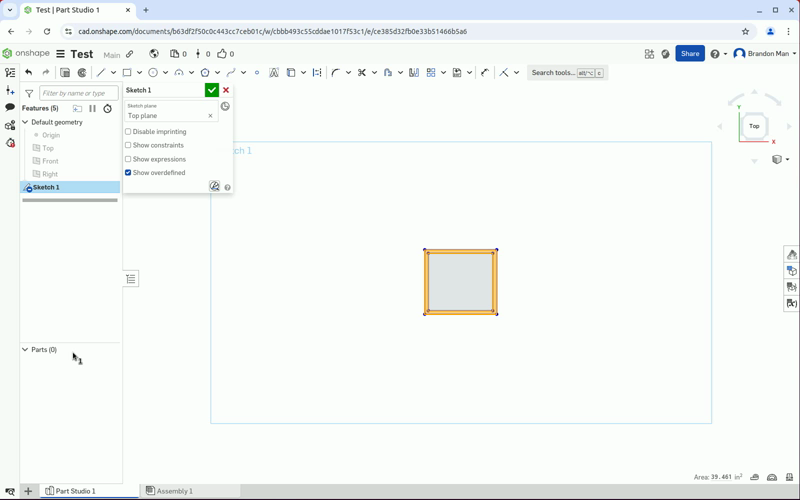
key(shift+y)
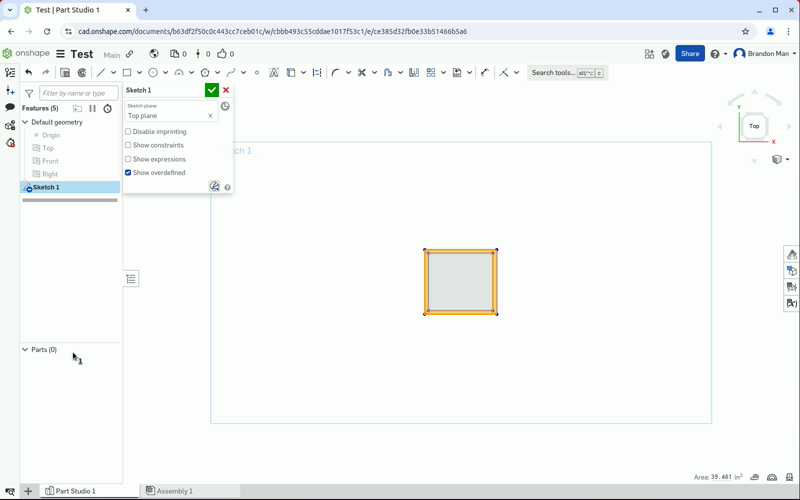
key(shift+e)
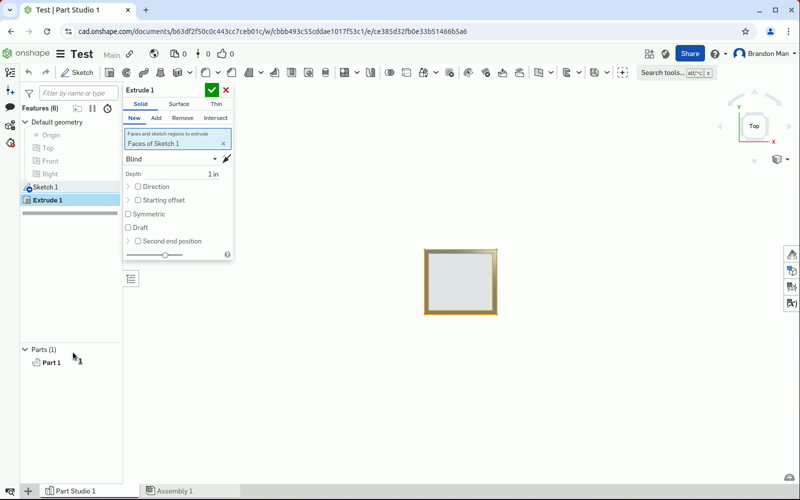
mouse_move(143, 106)
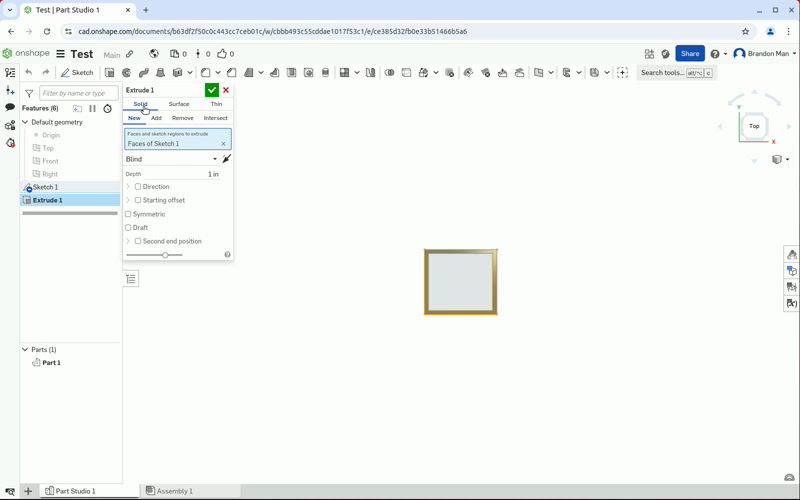
click(143, 106)
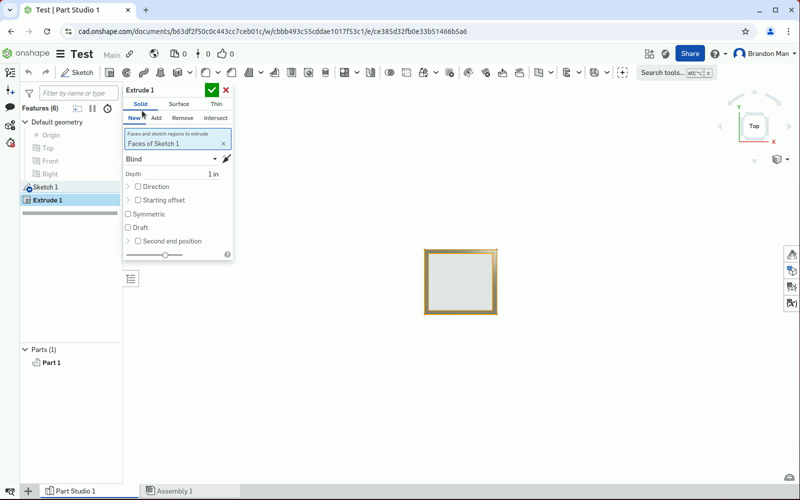
mouse_move(137, 120)
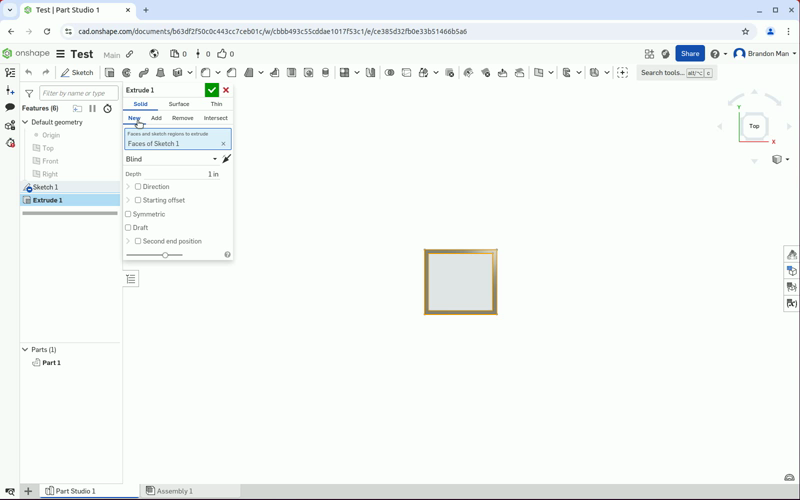
click(137, 120)
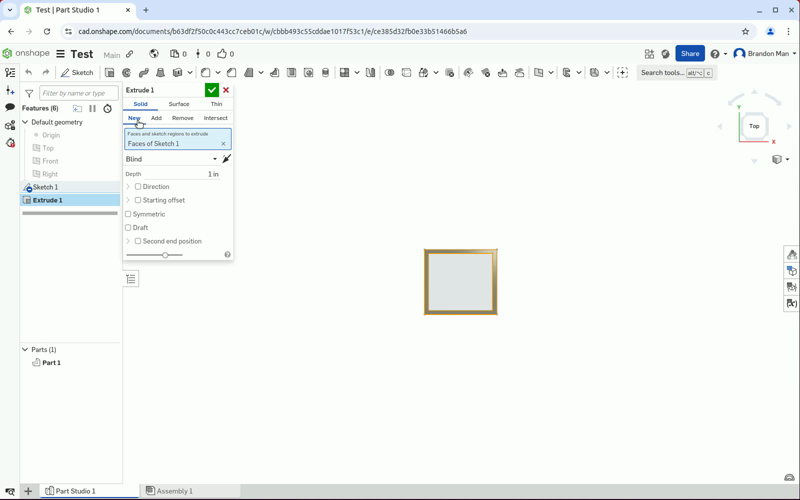
key(tab, 4)
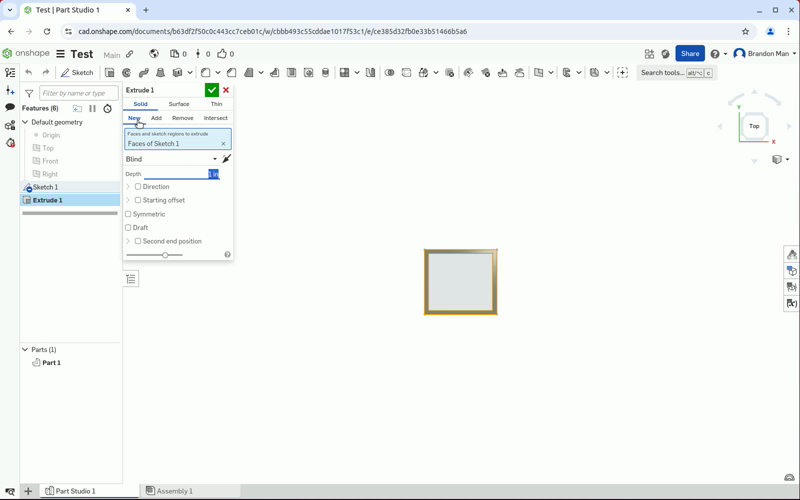
text(18.775)
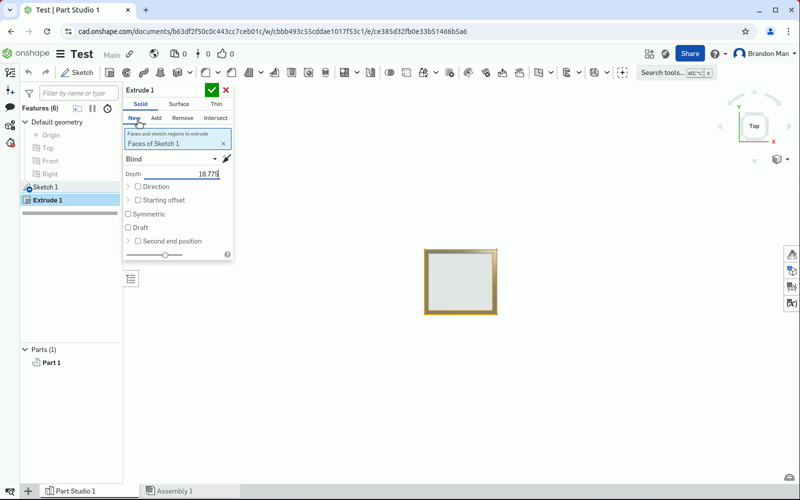
key(enter)
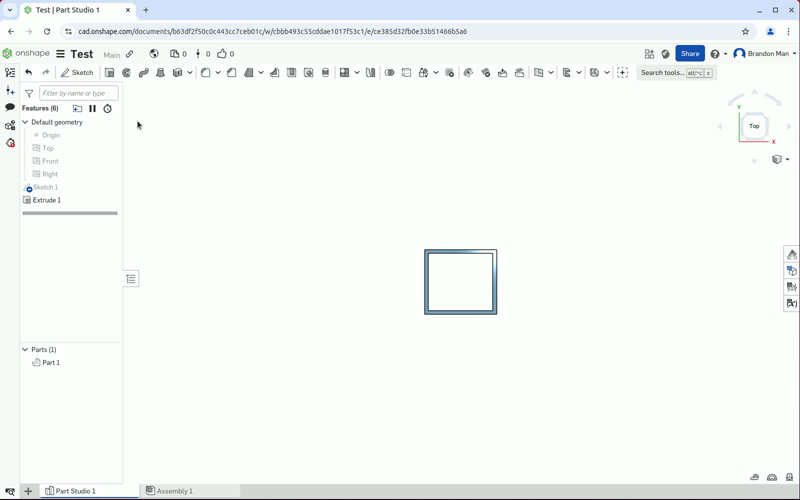
key(shift+h)
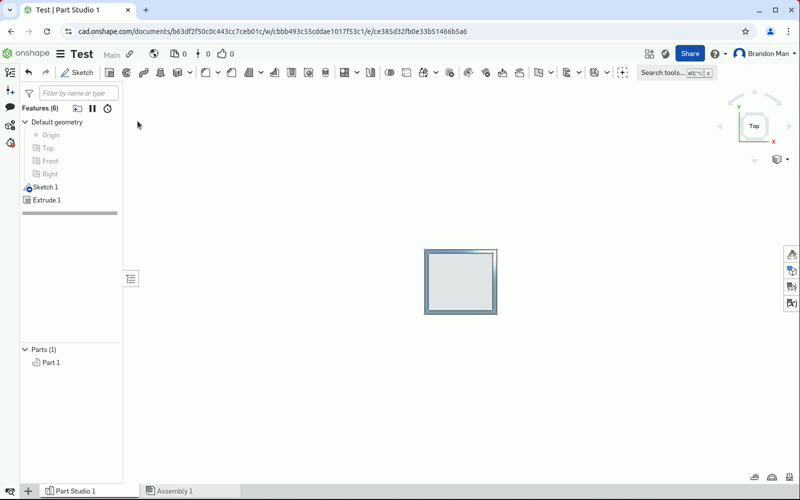
key(shift+h)
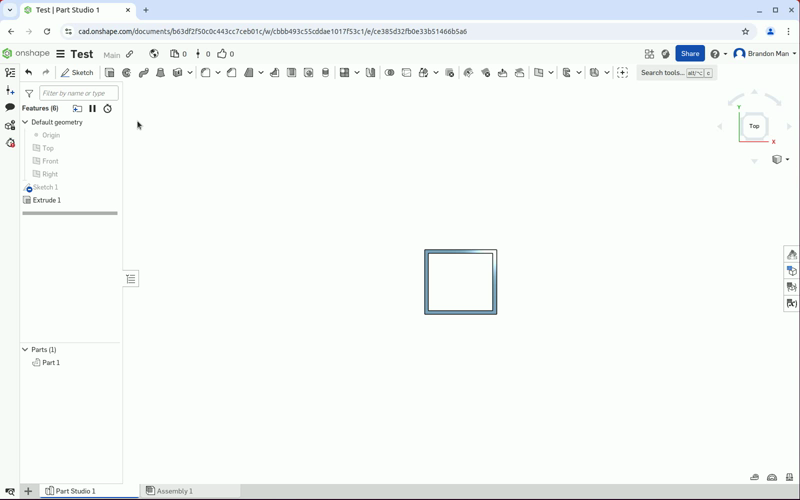
mouse_move(73, 189)
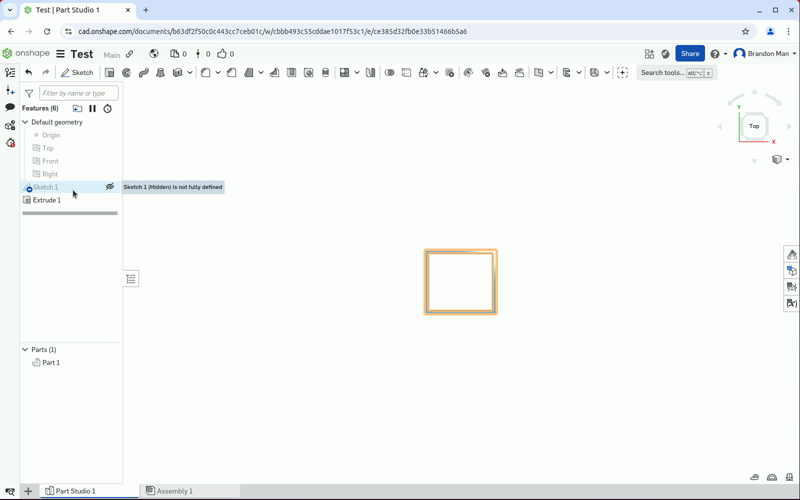
click(73, 189)
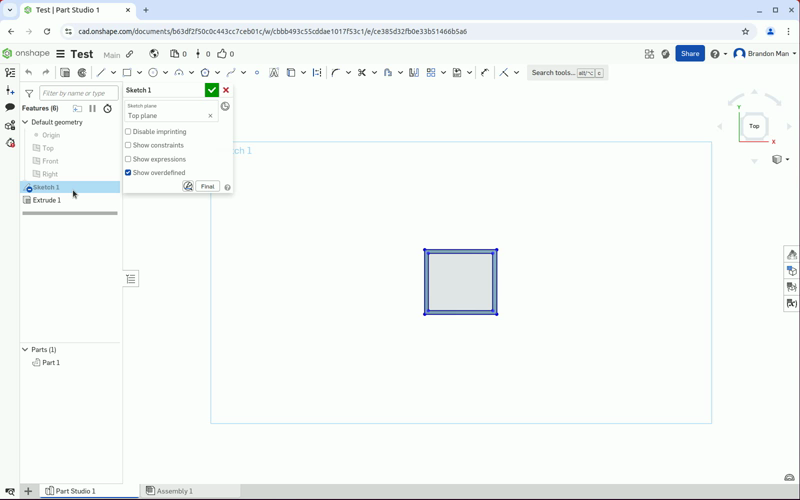
mouse_move(229, 92)
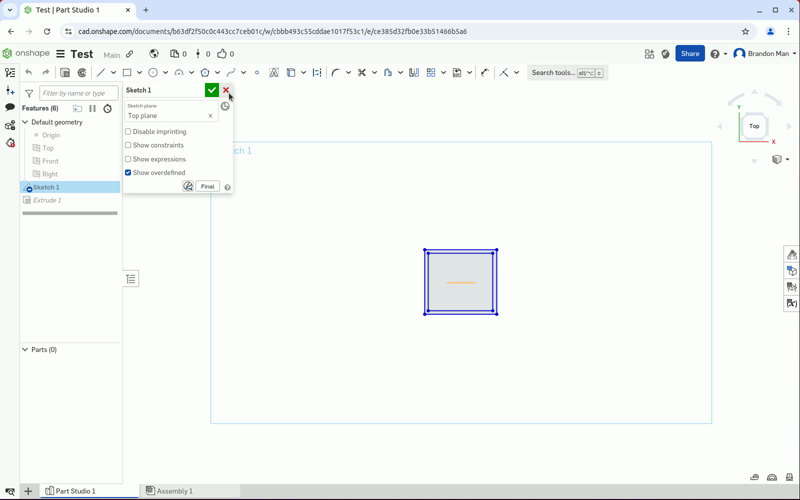
click(229, 92)
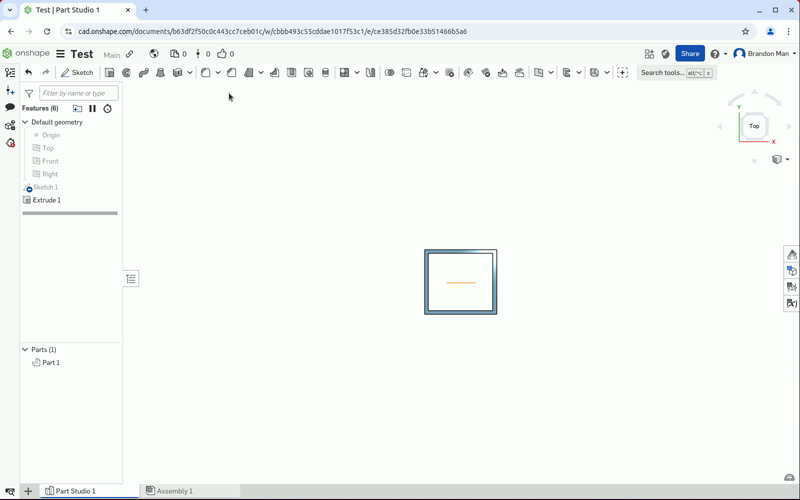
mouse_move(73, 352)
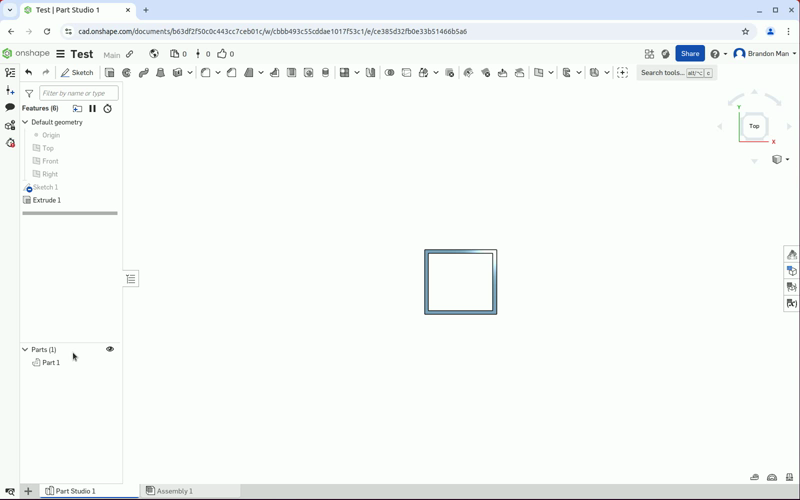
key(y)
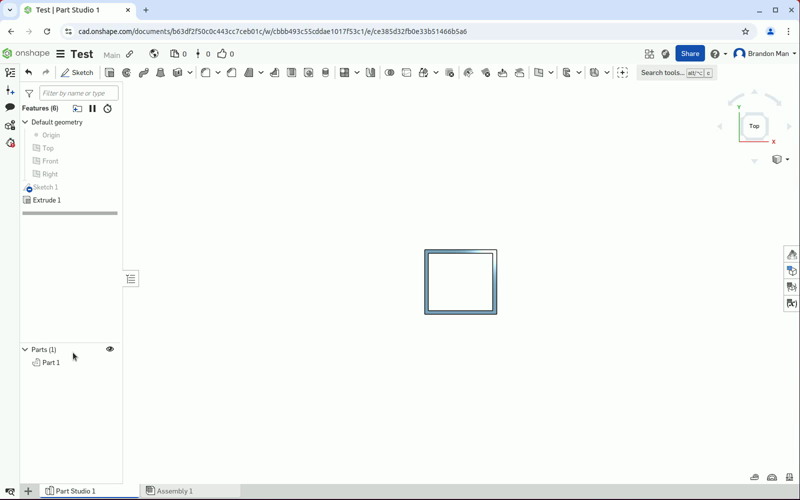
key(shift+p)
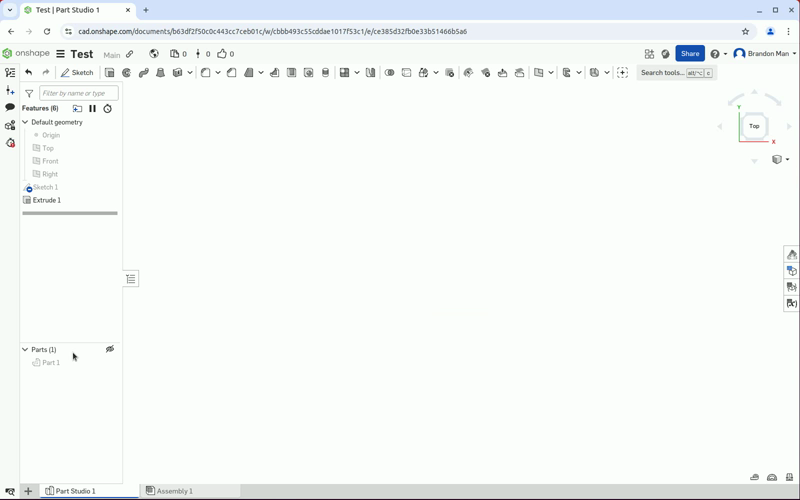
key(space)
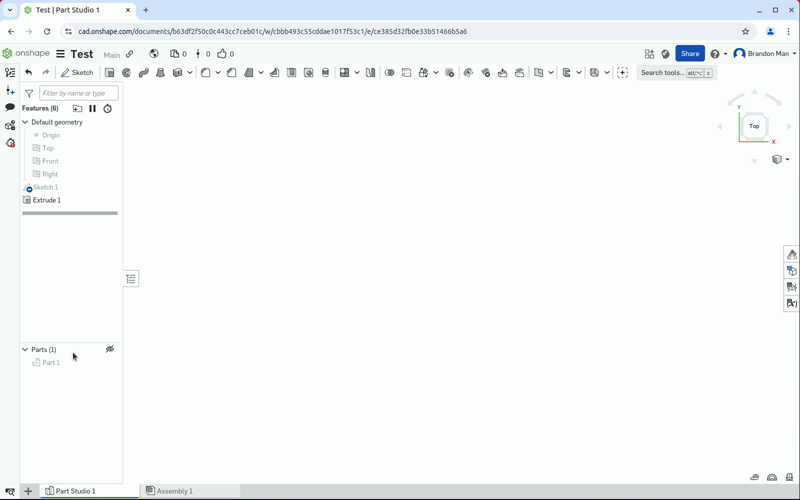
key_down(shift)
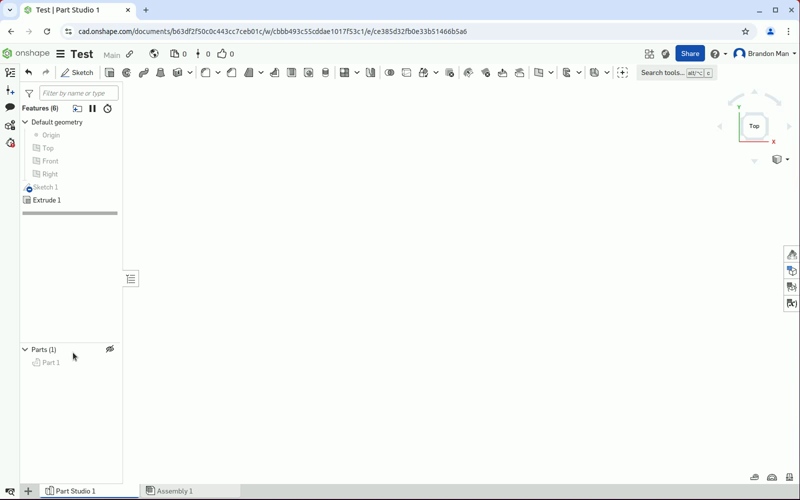
key(up)
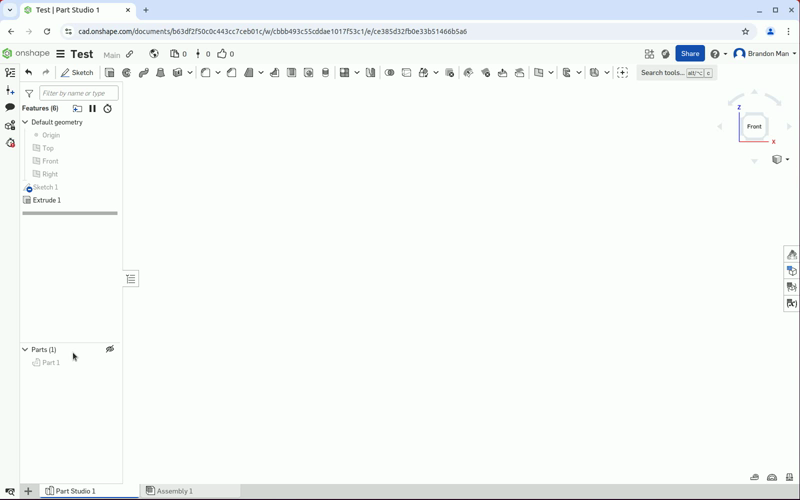
key_up(shift)
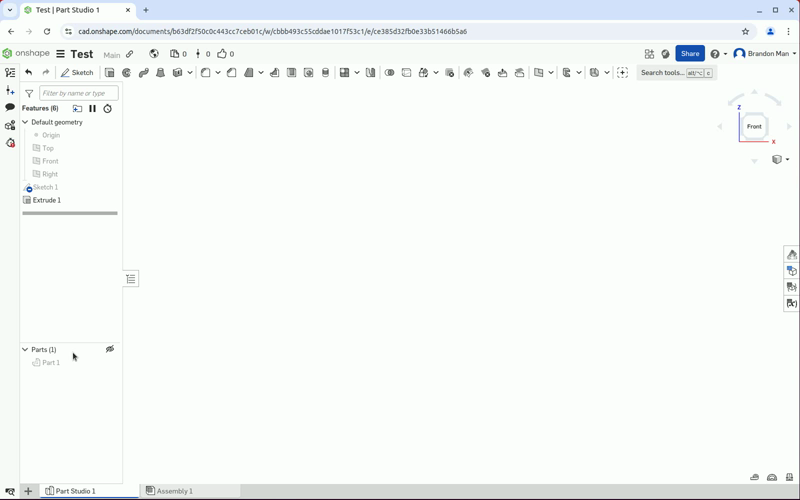
mouse_move(73, 352)
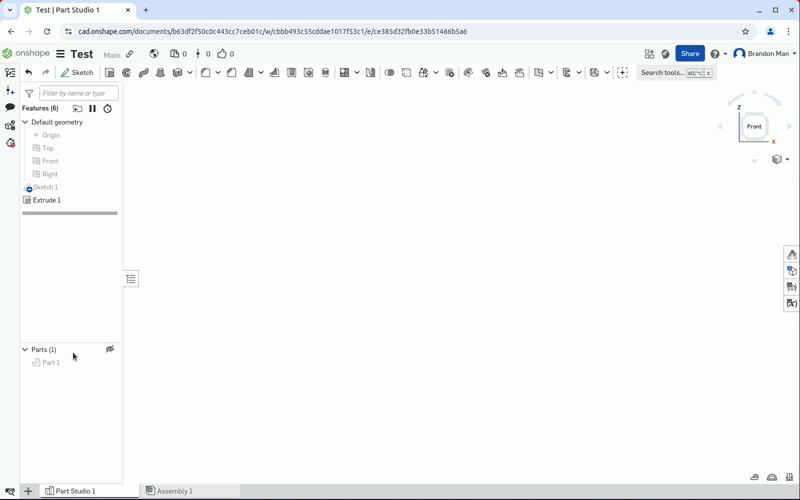
key(shift+y)
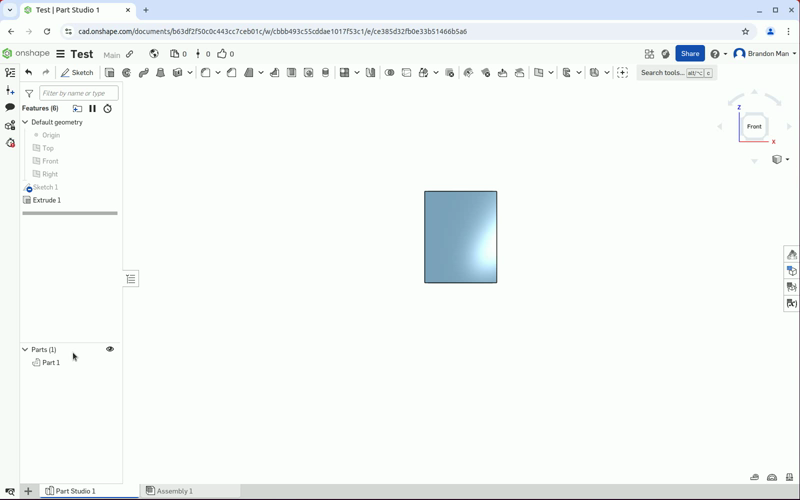
mouse_move(541, 75)
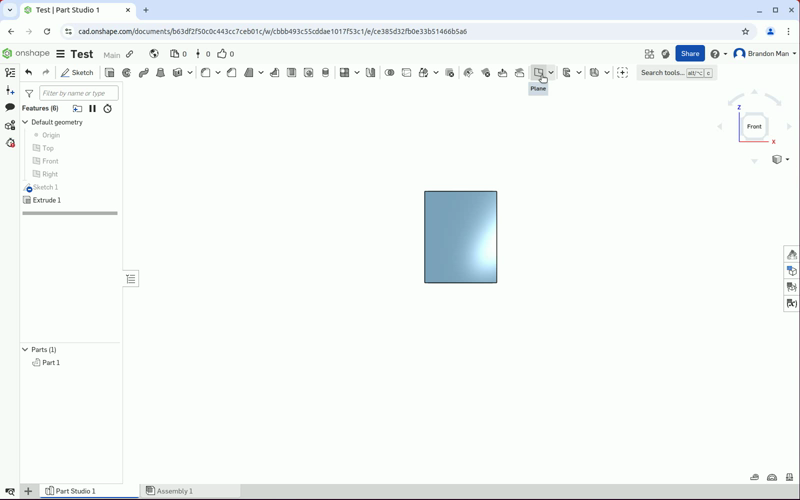
click(541, 75)
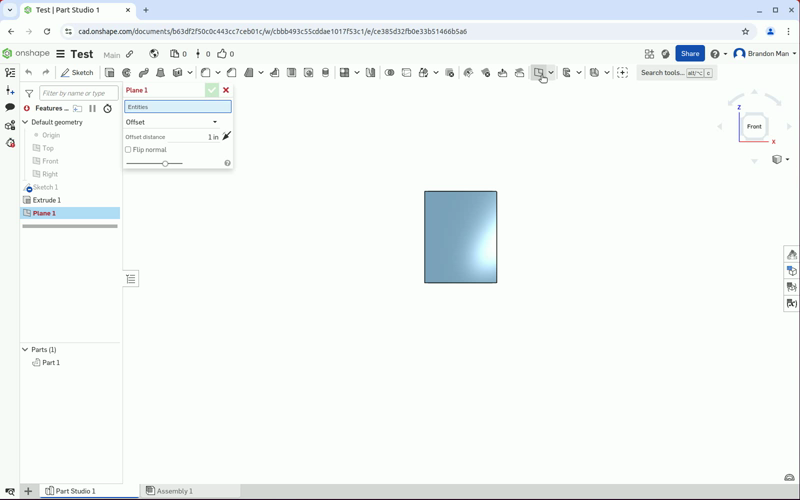
mouse_move(73, 163)
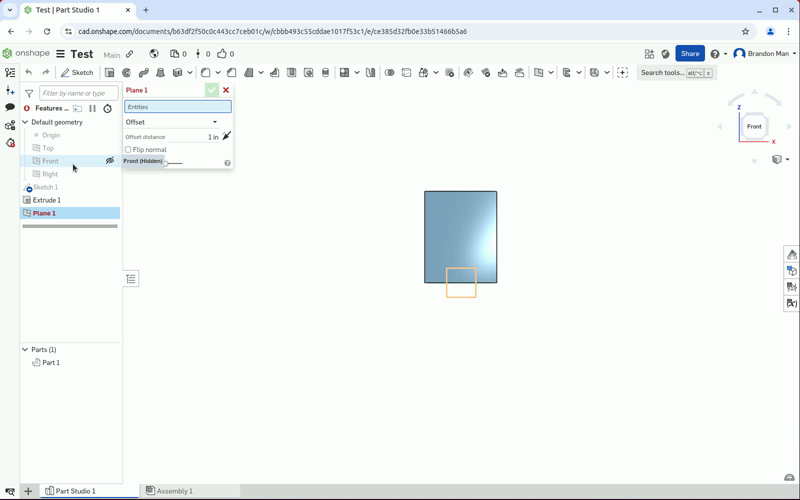
click(73, 163)
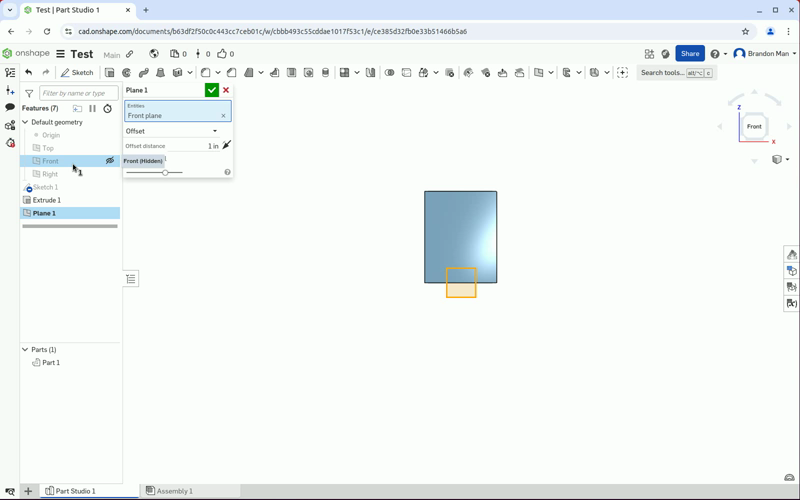
key(tab, 2)
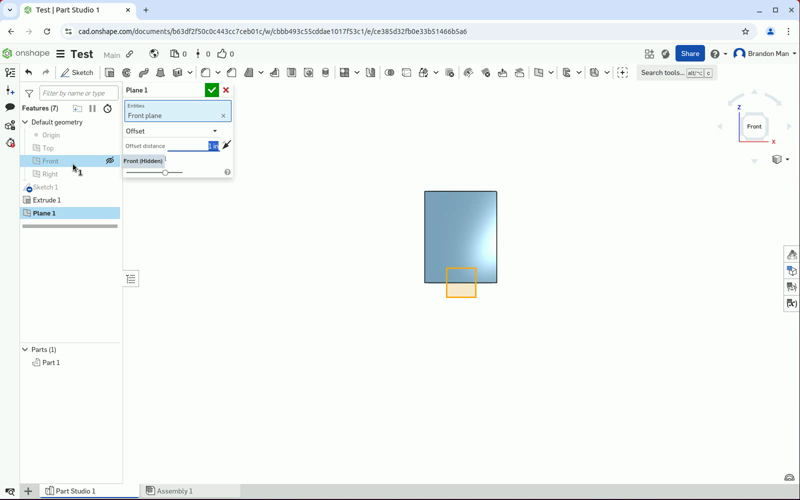
text(6.501)
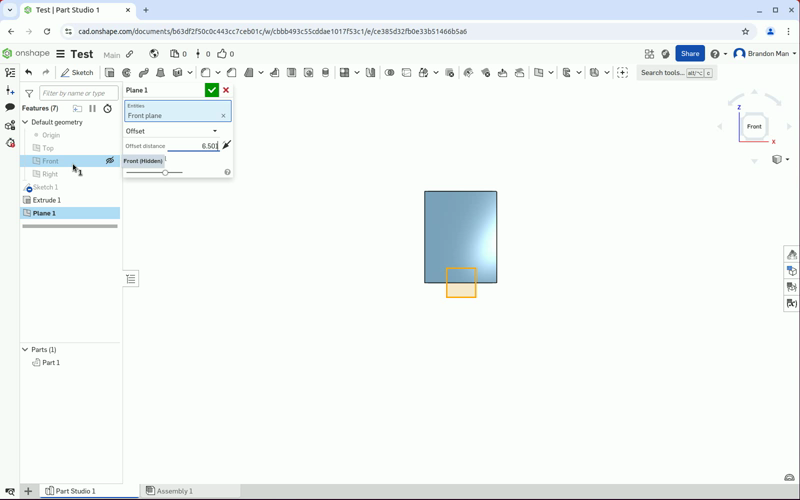
key(enter, 2)
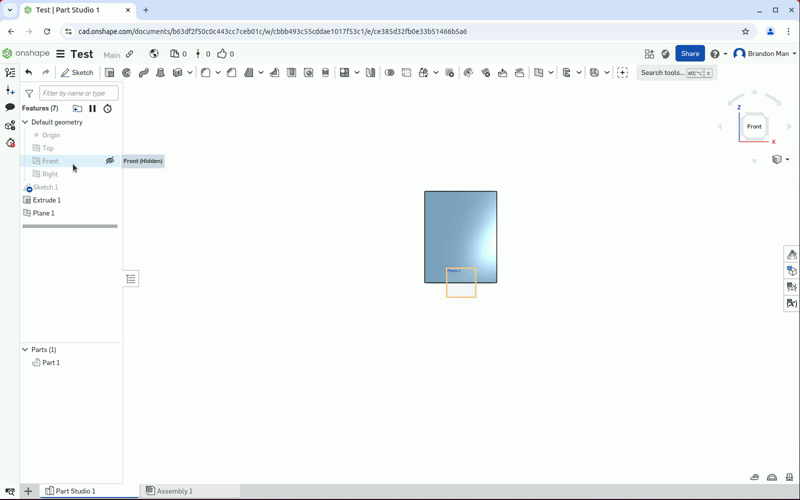
key(shift+s)
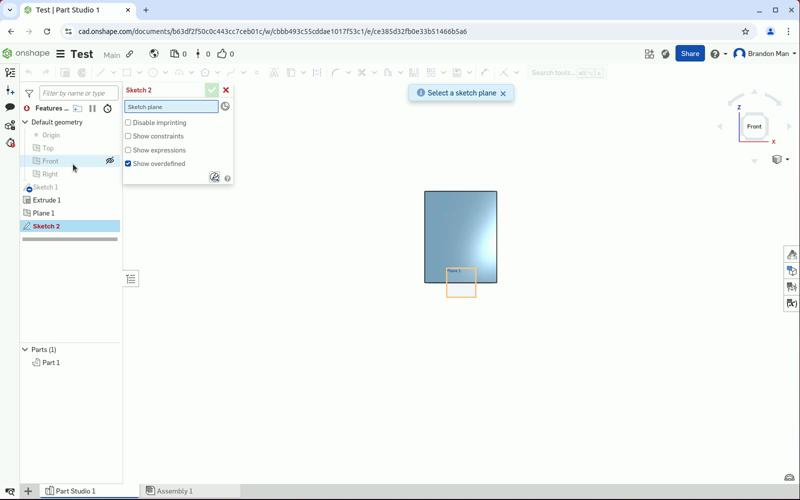
mouse_move(73, 215)
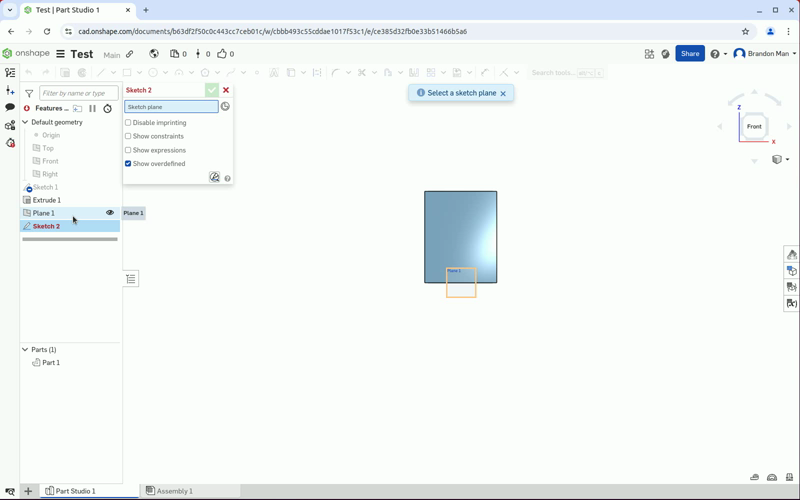
click(73, 215)
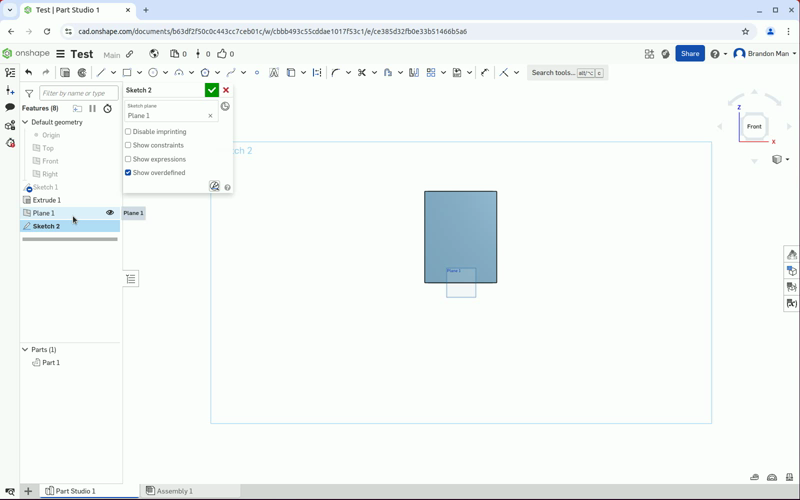
mouse_move(73, 352)
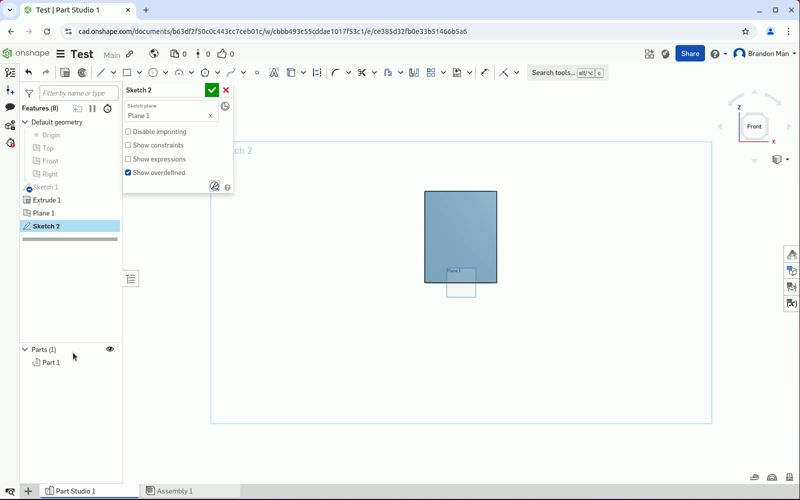
key(y)
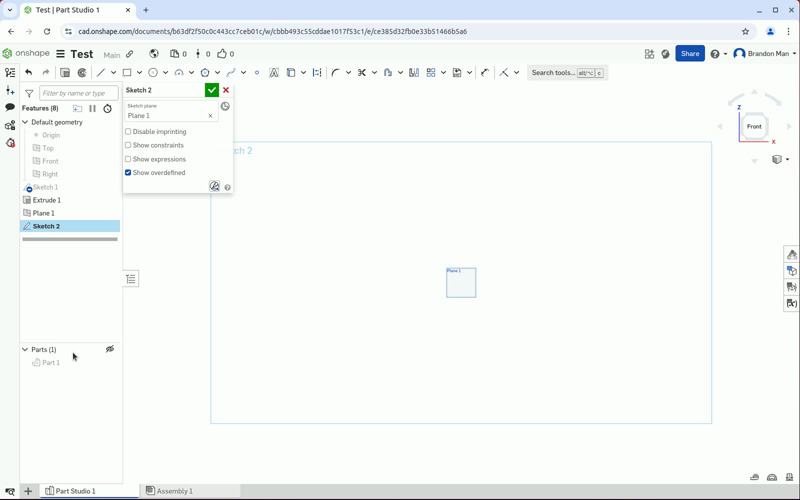
key(l)
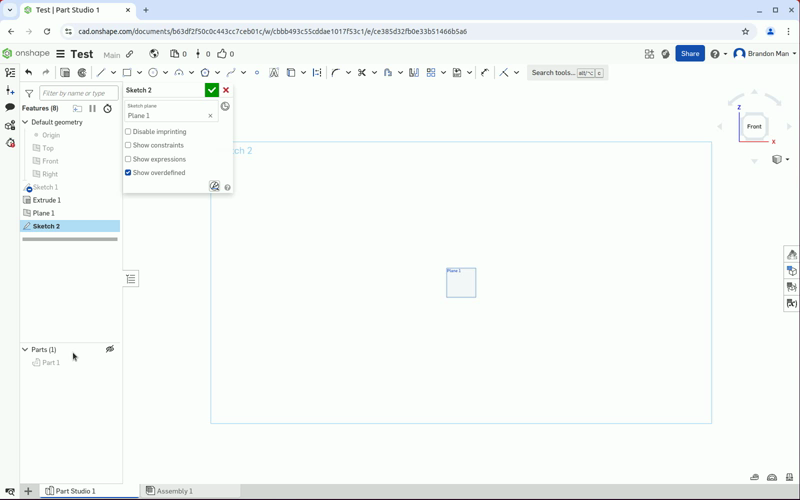
key_down(shift)
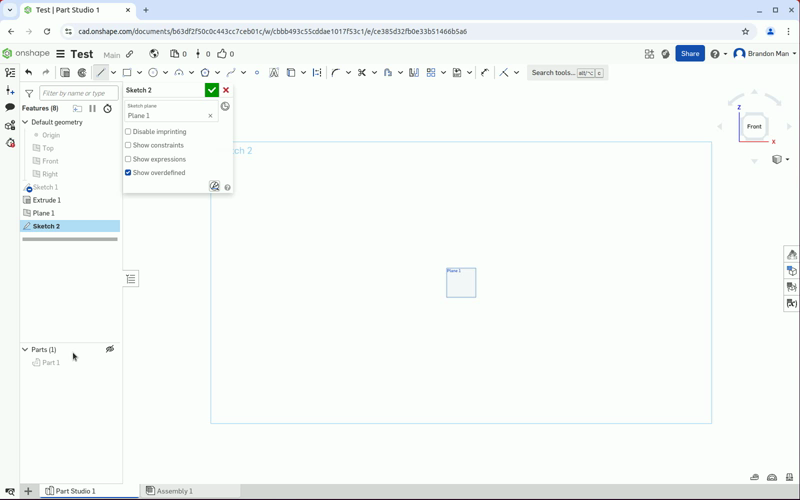
mouse_move(429, 279)
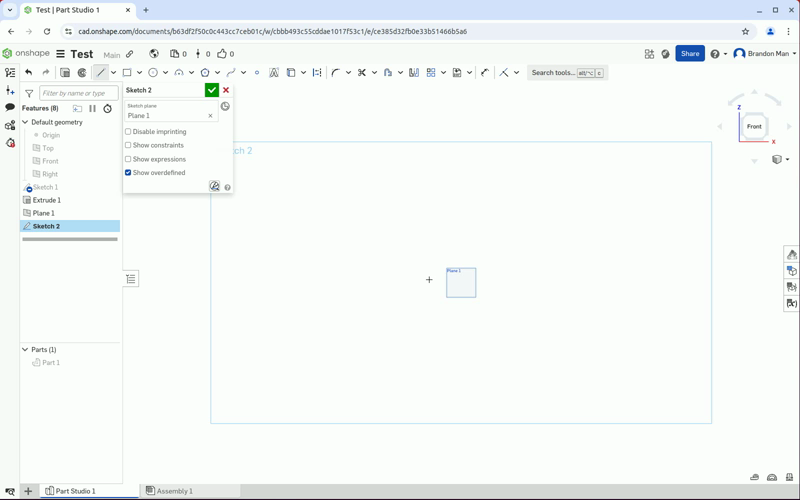
click(429, 279)
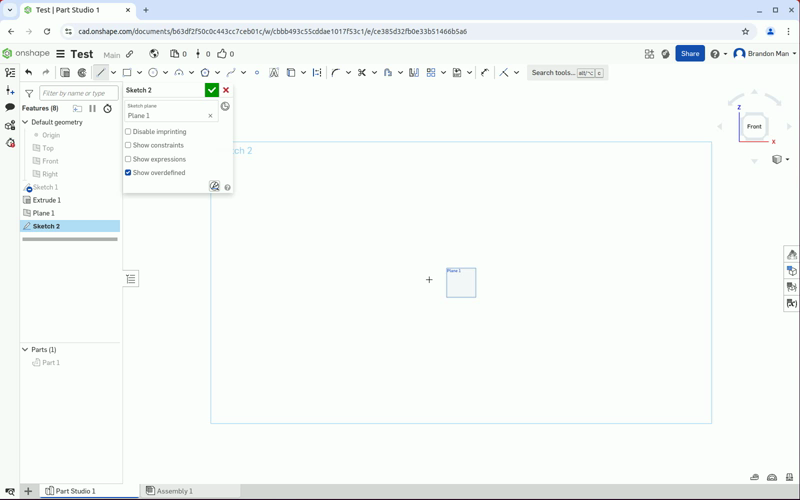
key_up(shift)
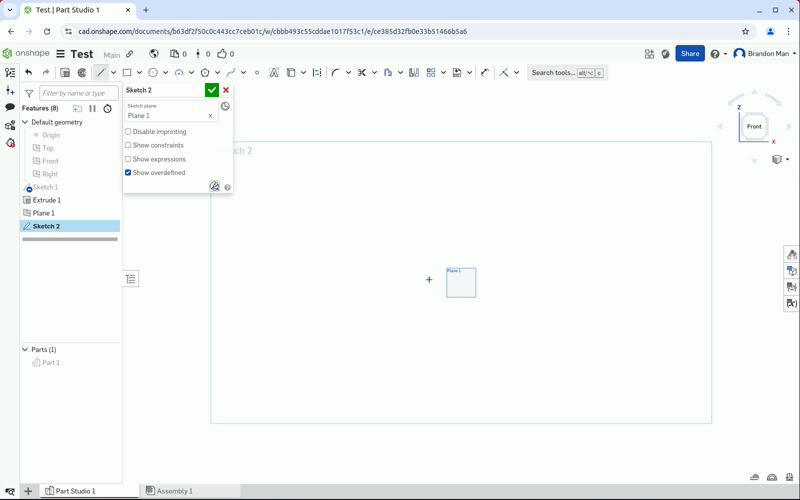
key_down(shift)
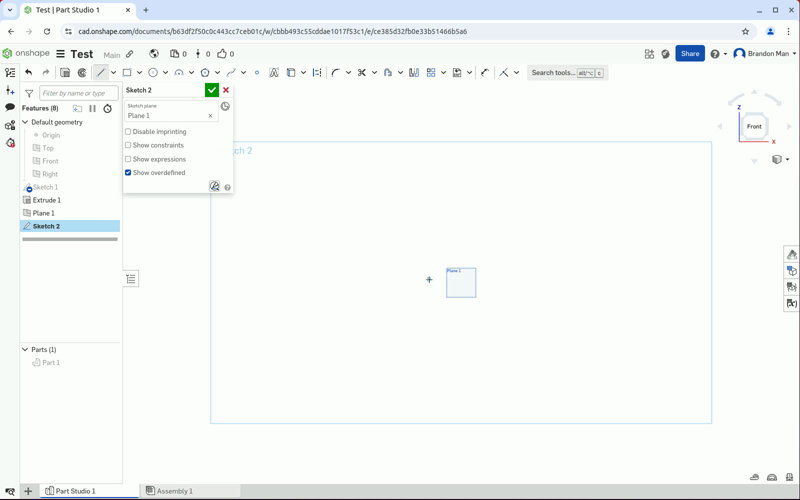
mouse_move(494, 279)
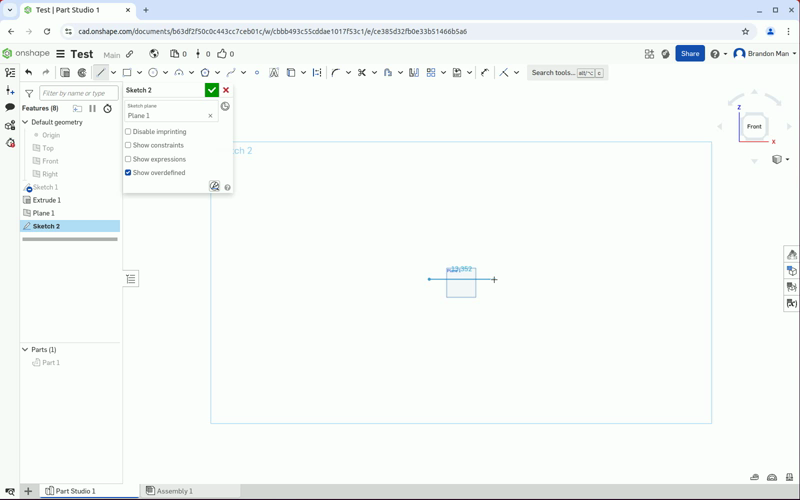
click(494, 279)
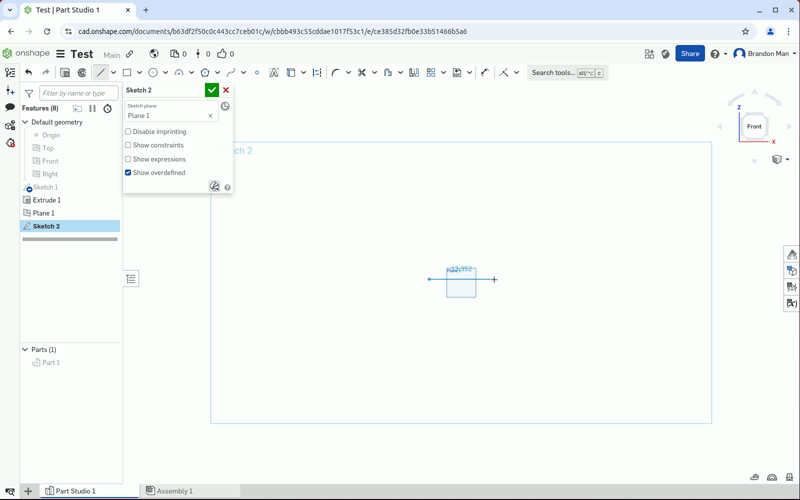
key_up(shift)
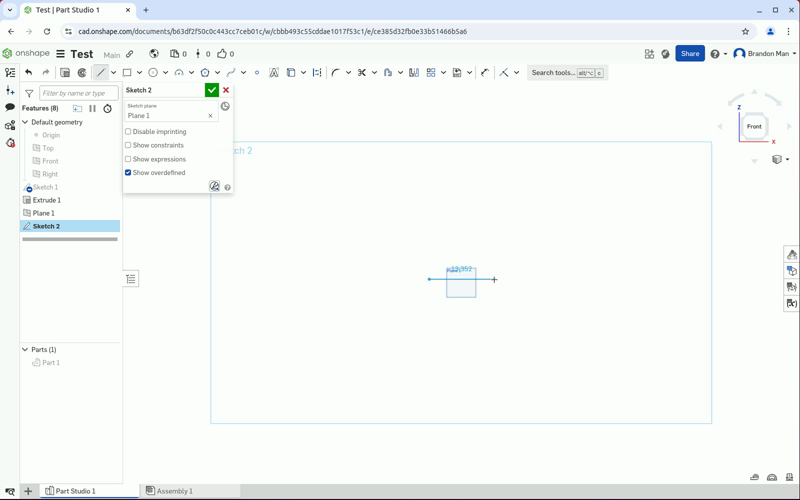
key_down(shift)
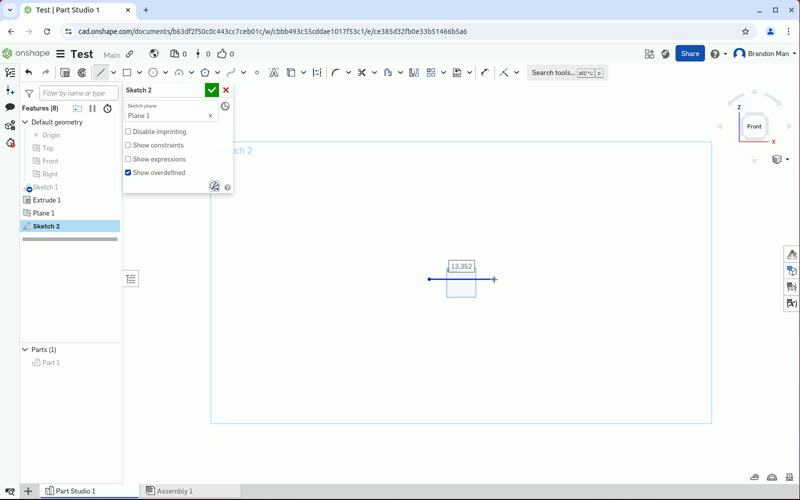
mouse_move(494, 194)
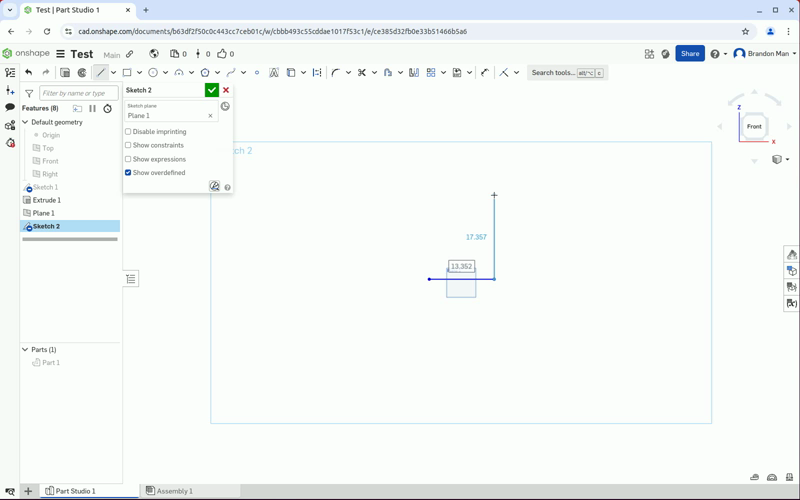
click(494, 194)
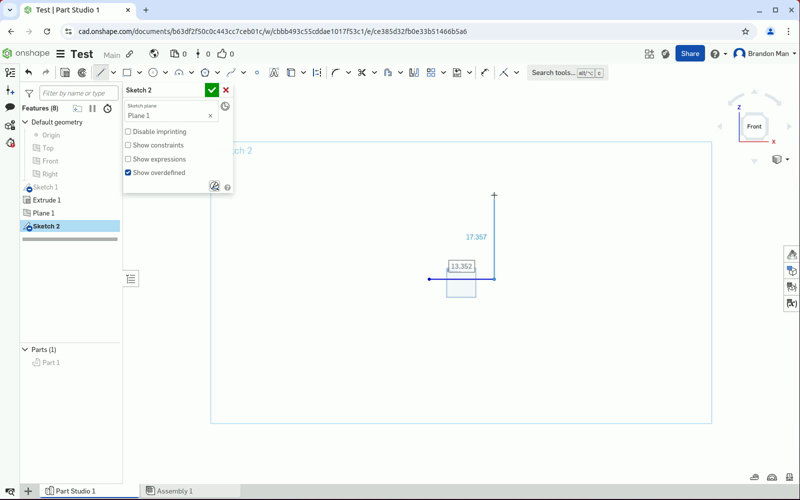
key_up(shift)
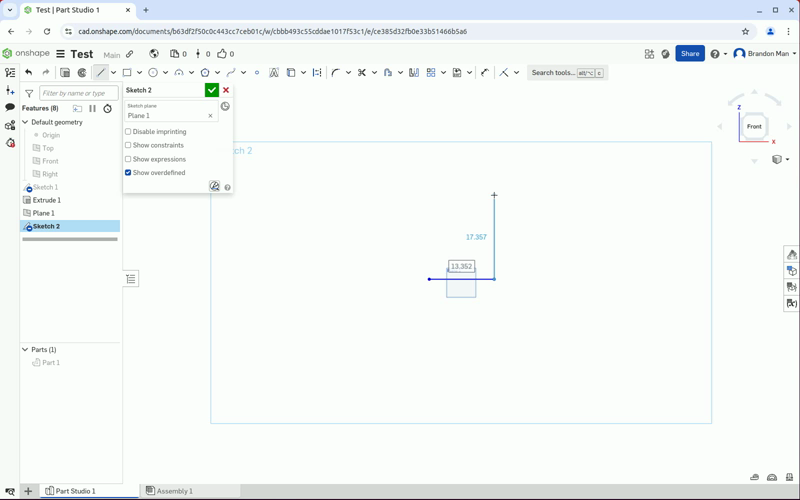
key_down(shift)
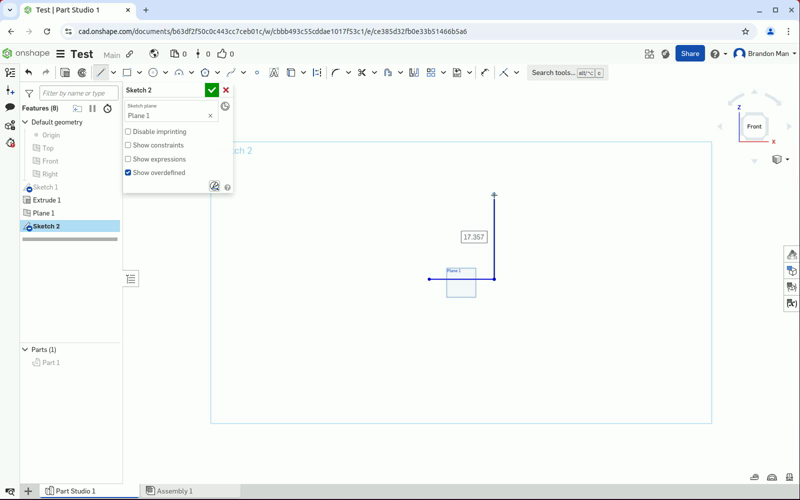
mouse_move(429, 194)
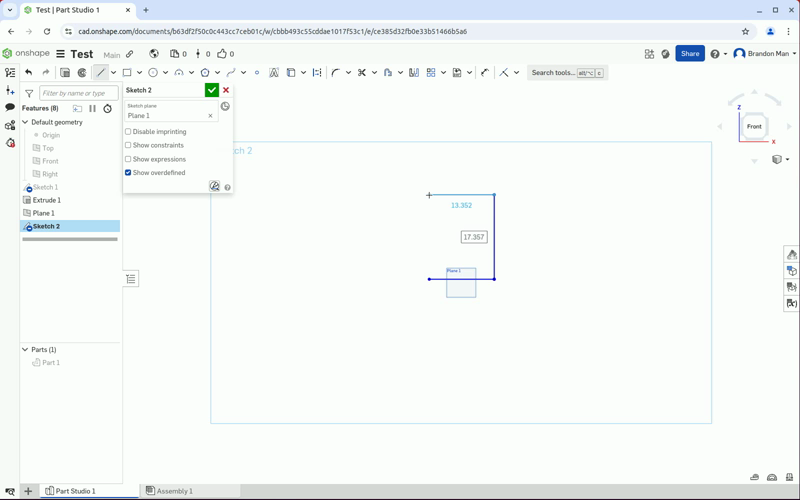
click(429, 194)
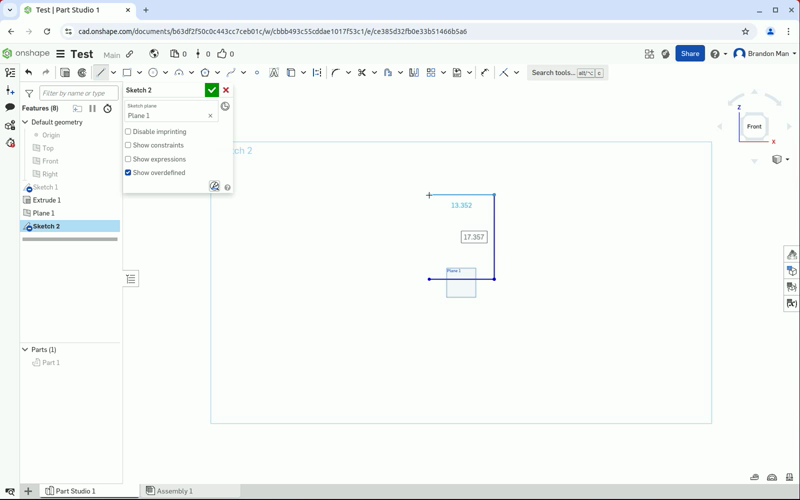
key_up(shift)
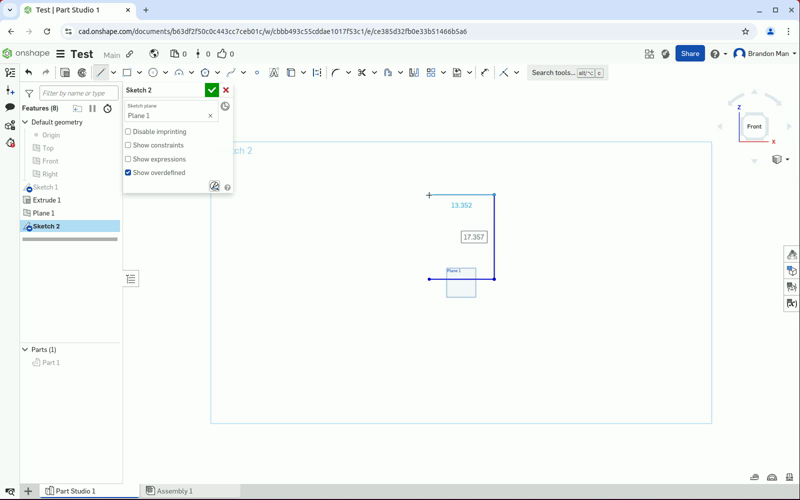
key_down(shift)
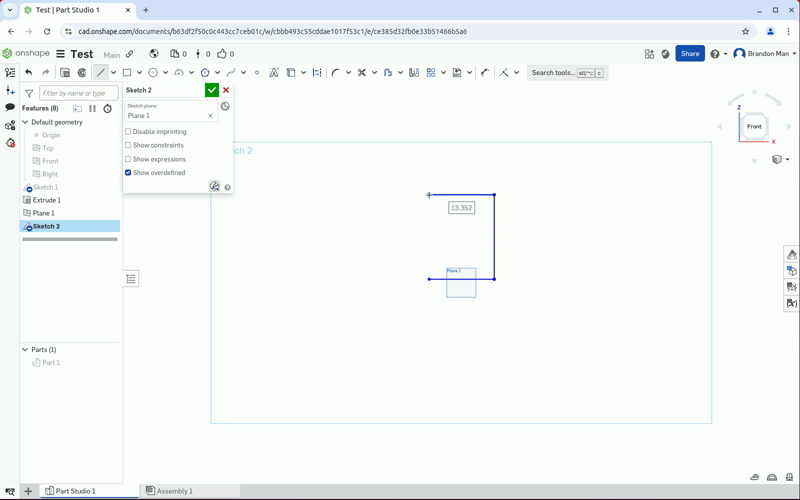
mouse_move(429, 279)
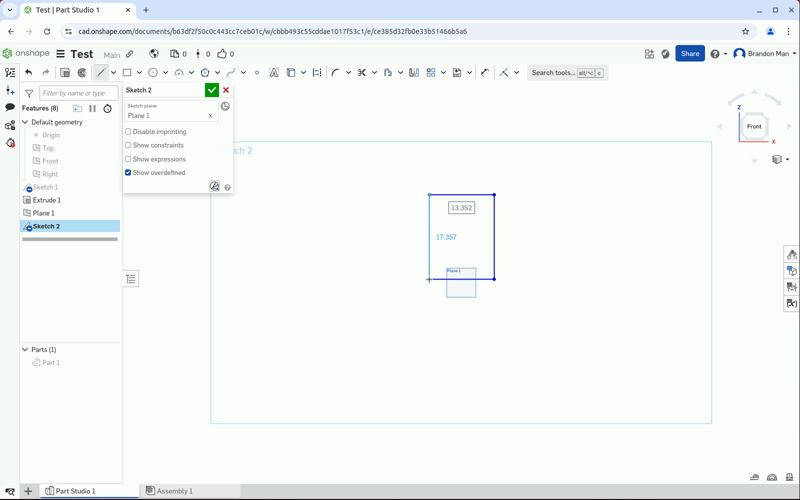
key_up(shift)
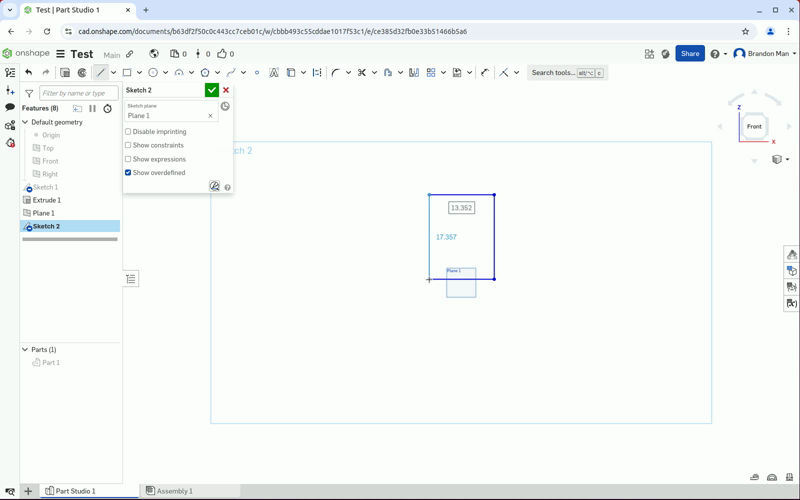
click(429, 279)
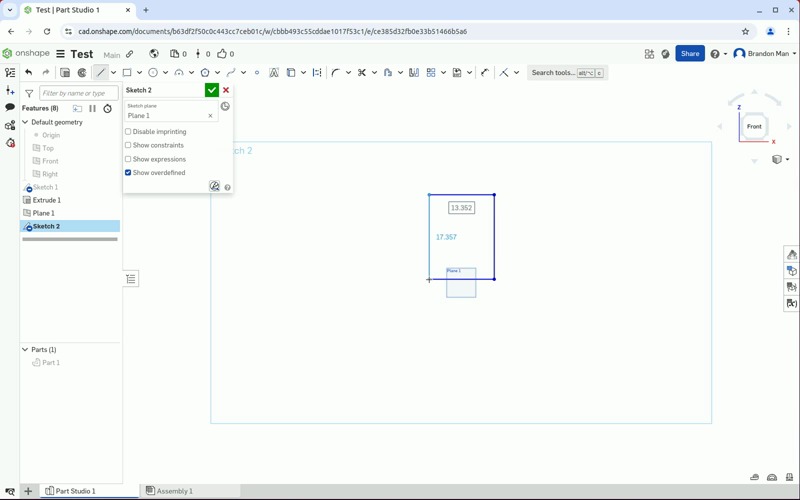
key(esc)
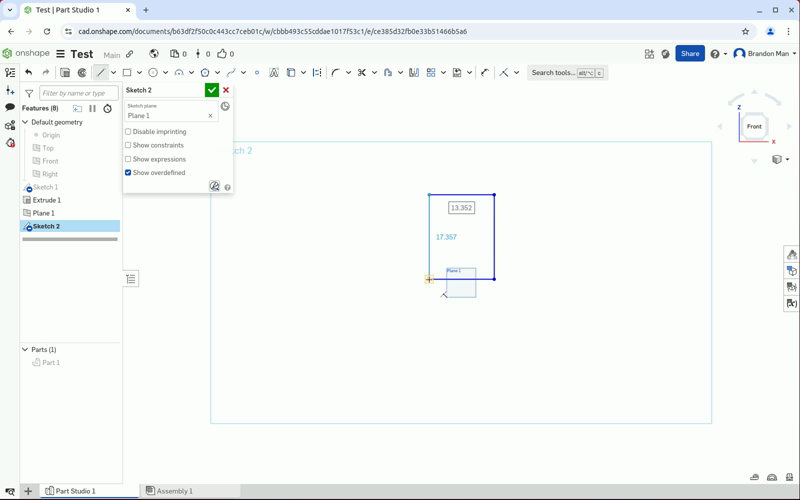
mouse_move(458, 227)
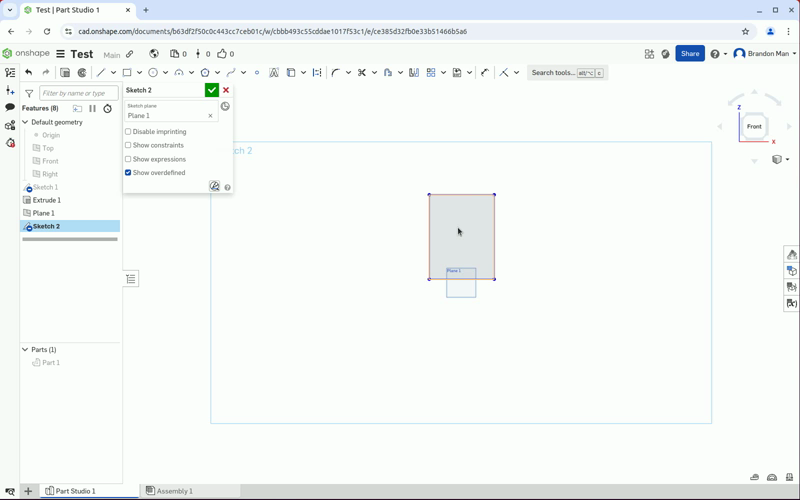
click(458, 227)
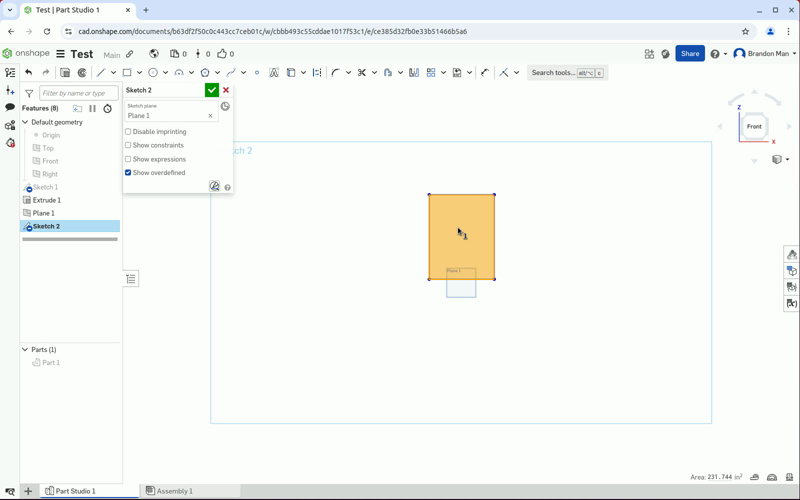
mouse_move(73, 352)
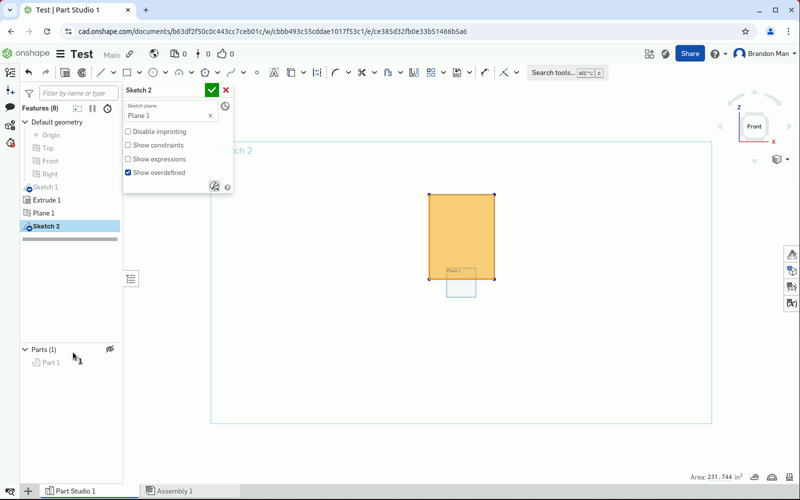
key(shift+y)
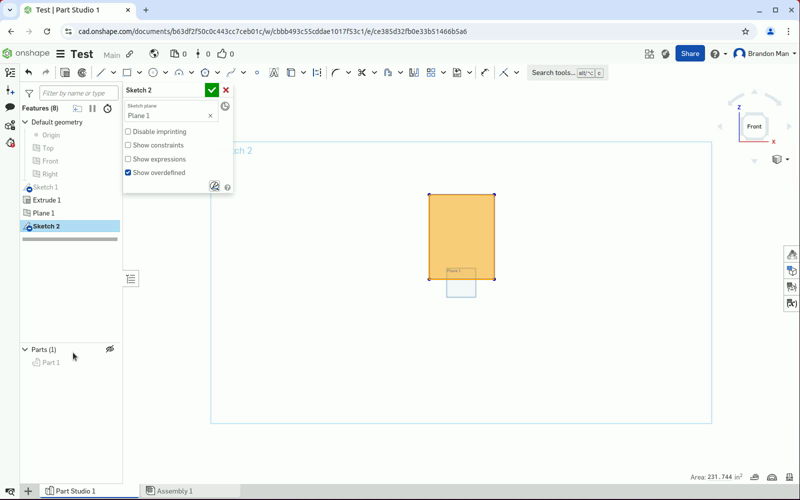
key(shift+e)
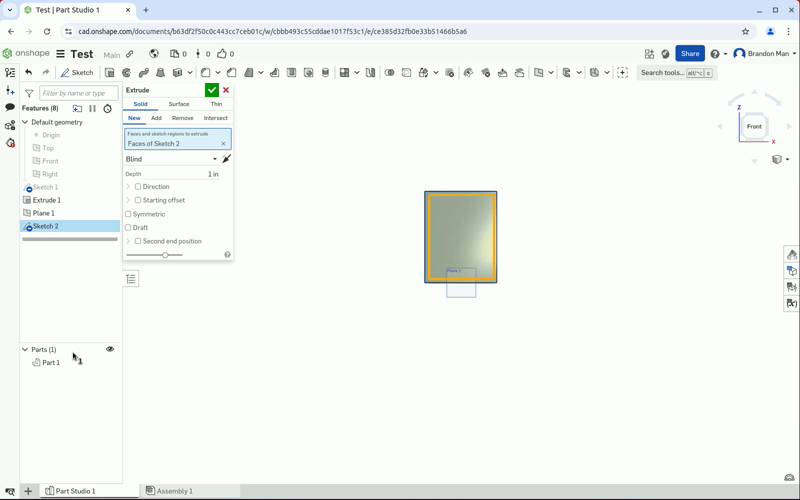
mouse_move(143, 106)
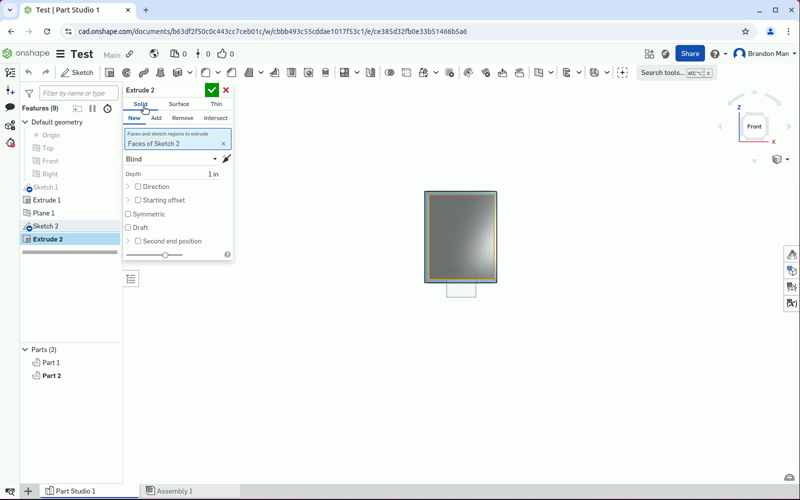
click(143, 106)
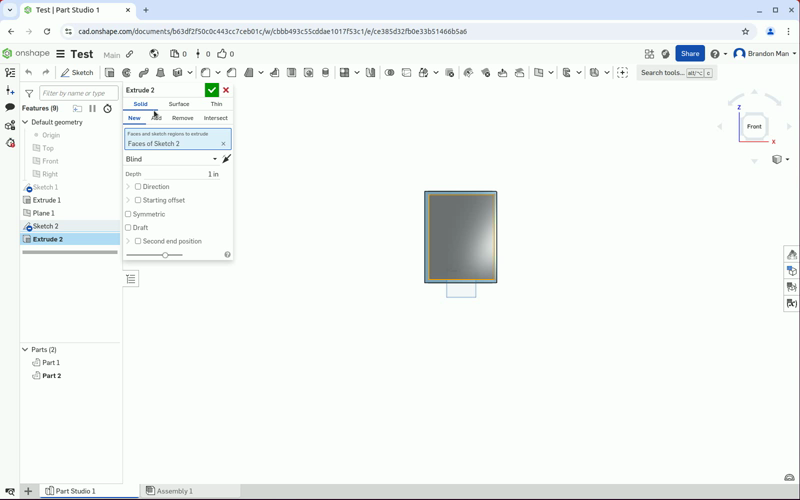
mouse_move(186, 120)
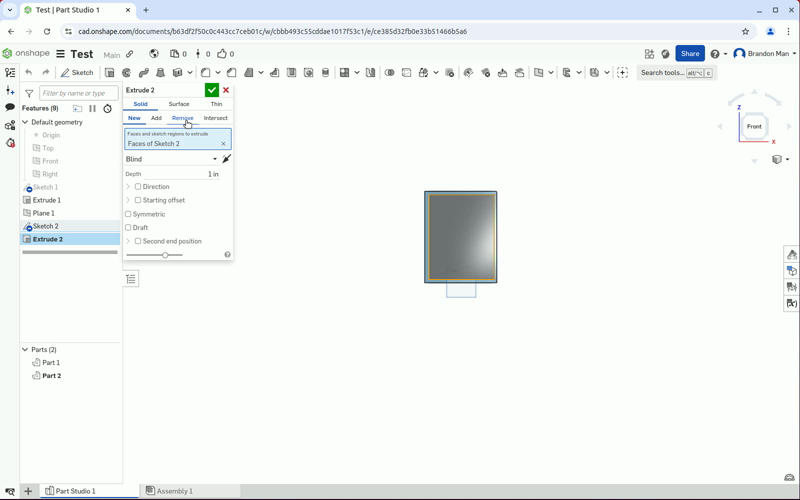
click(186, 120)
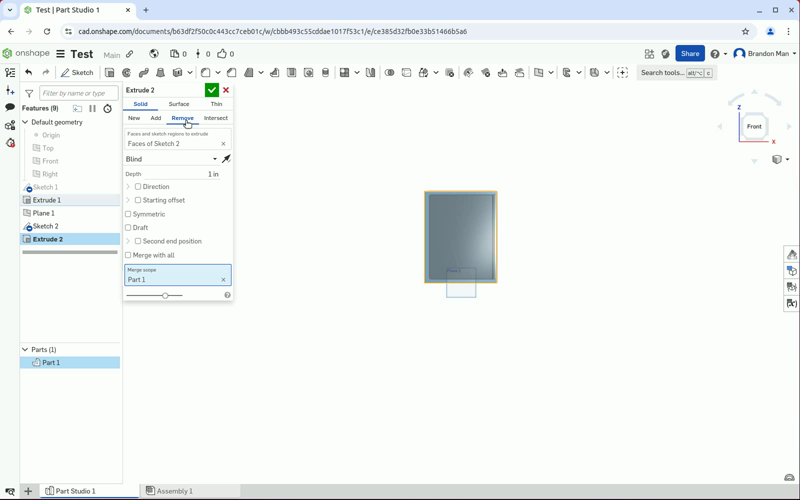
key(tab, 4)
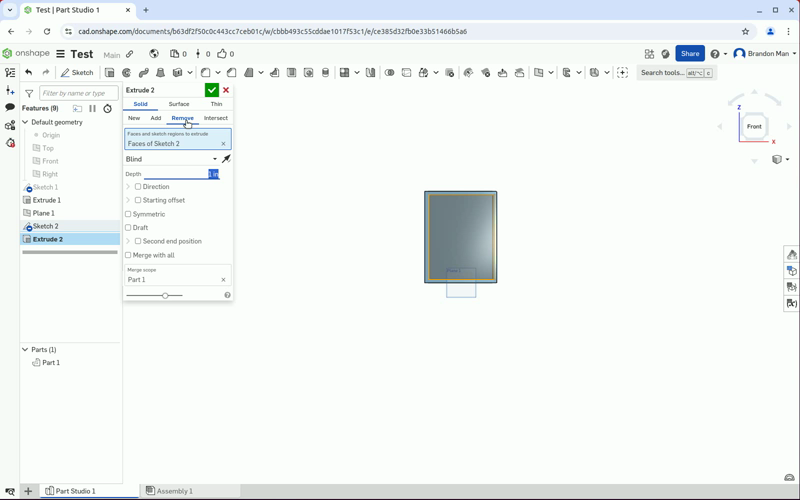
text(23.349)
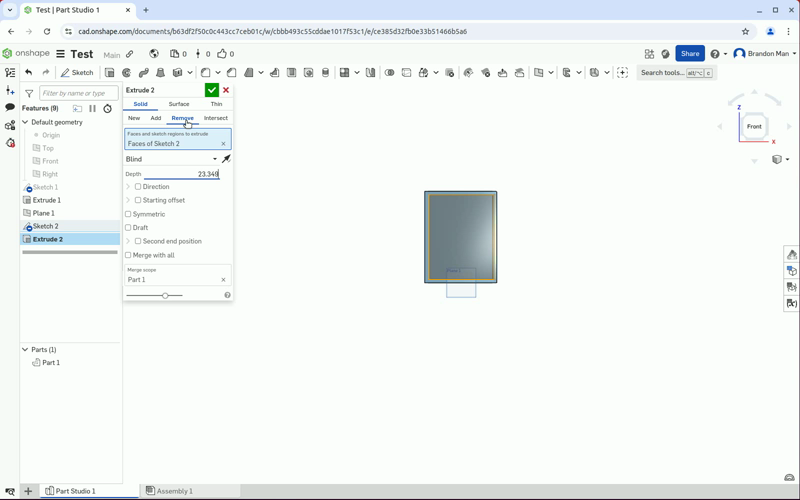
key(tab, 6)
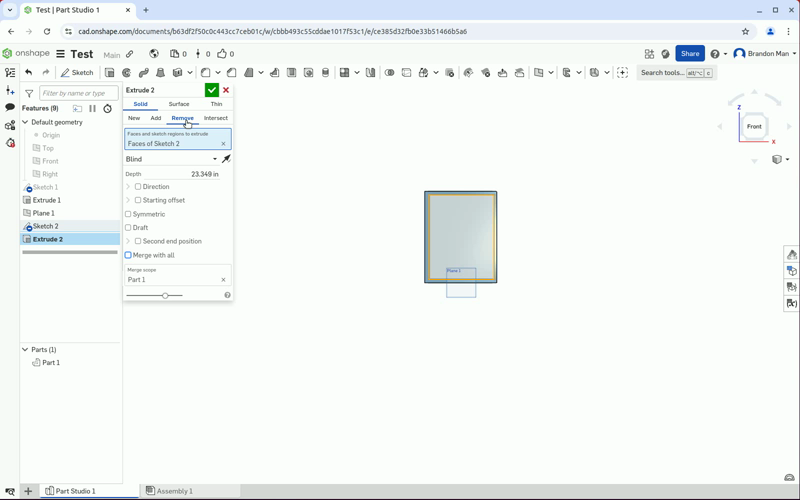
key(space)
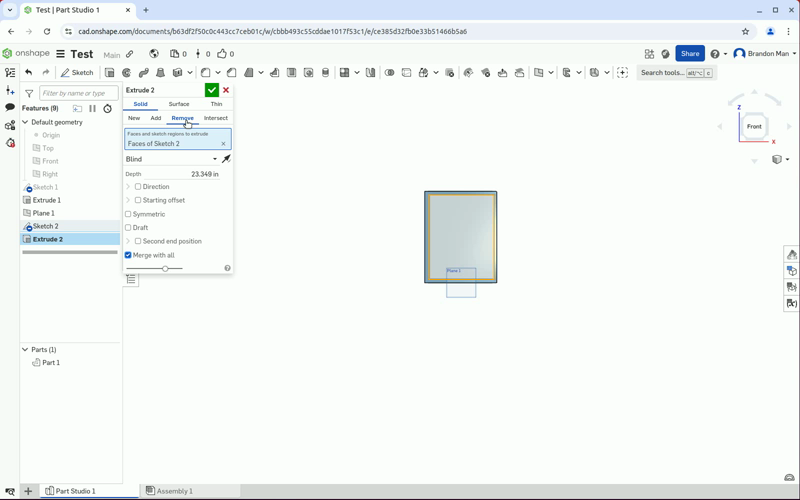
key(enter)
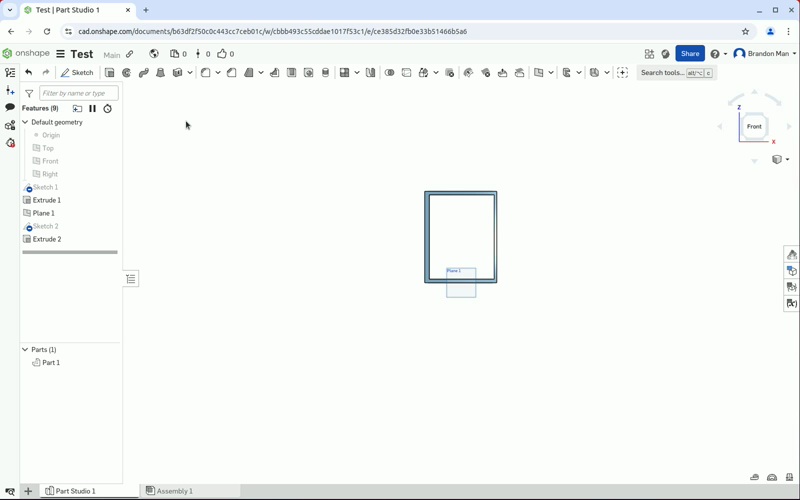
key(shift+h)
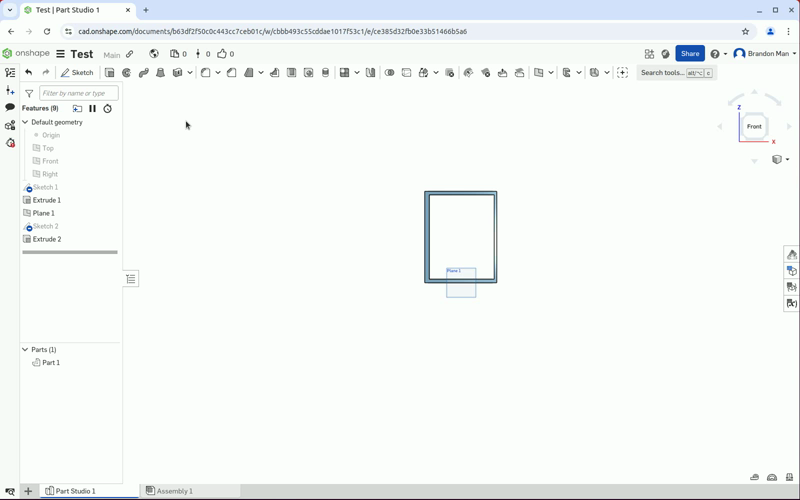
key(shift+h)
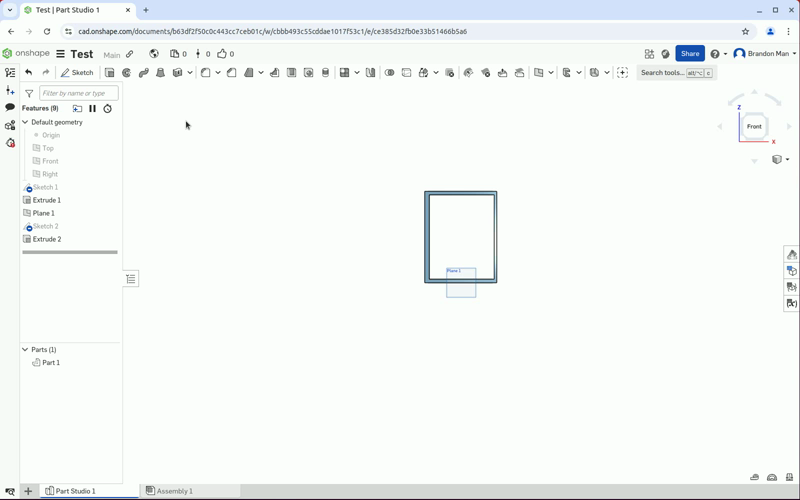
mouse_move(73, 189)
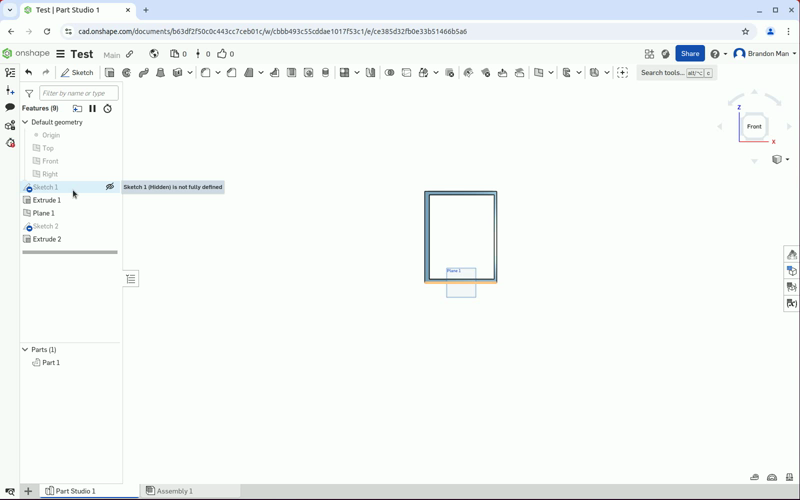
click(73, 189)
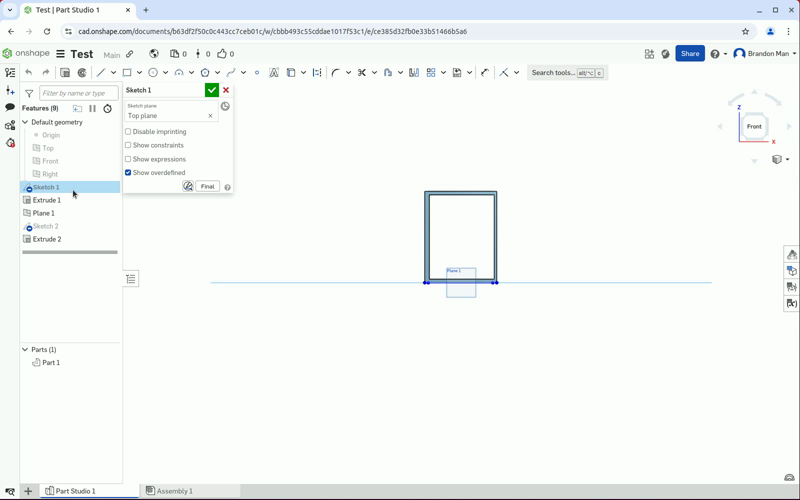
mouse_move(229, 92)
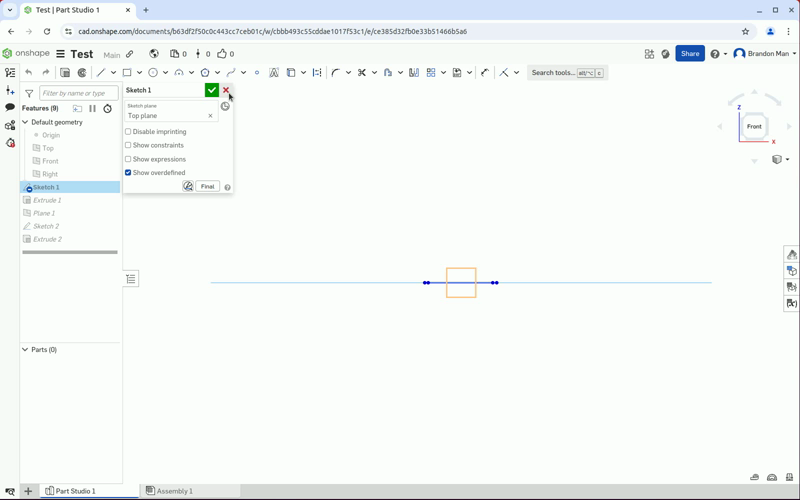
click(229, 92)
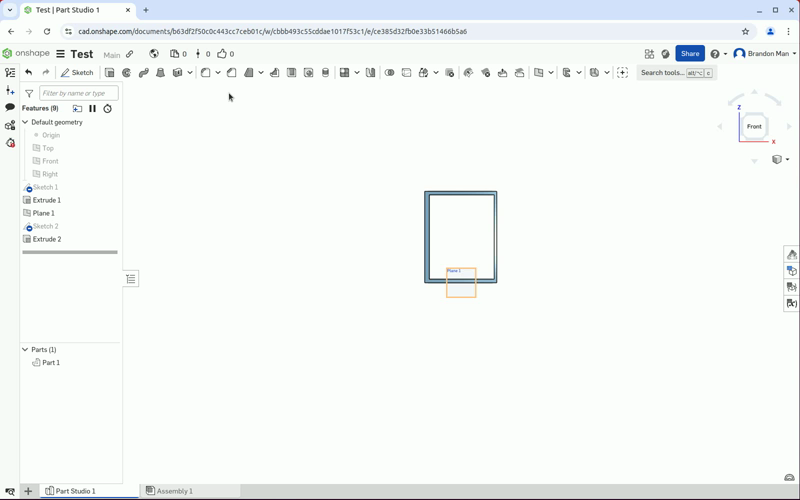
mouse_move(73, 352)
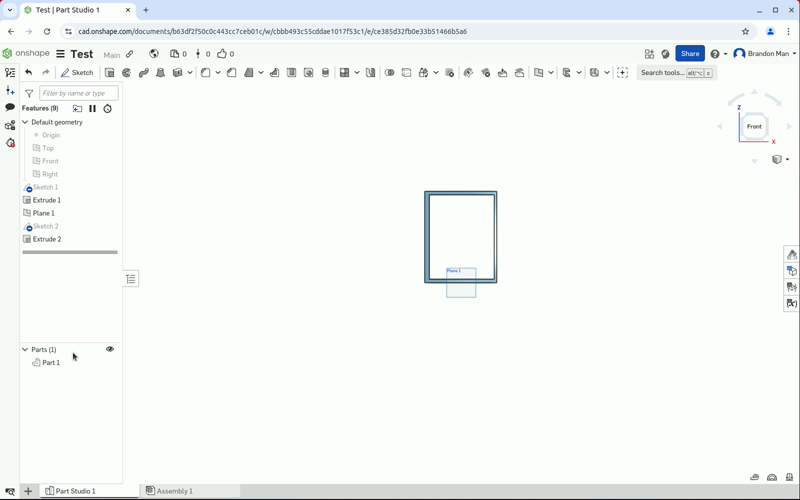
key(y)
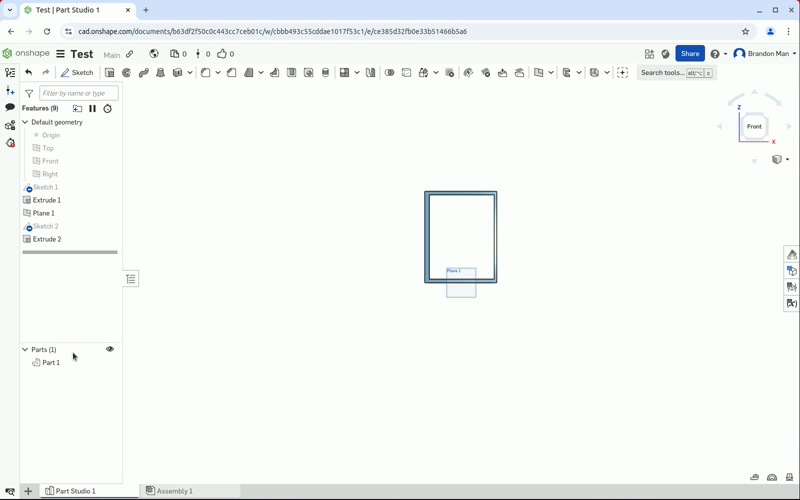
key(shift+p)
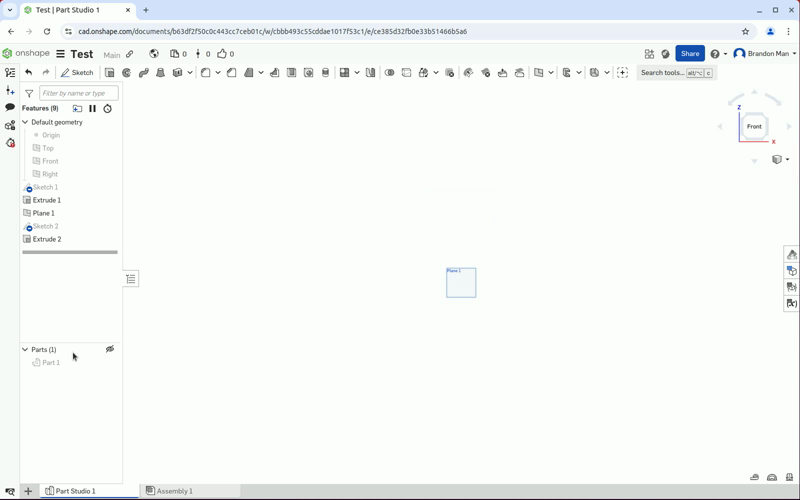
key(space)
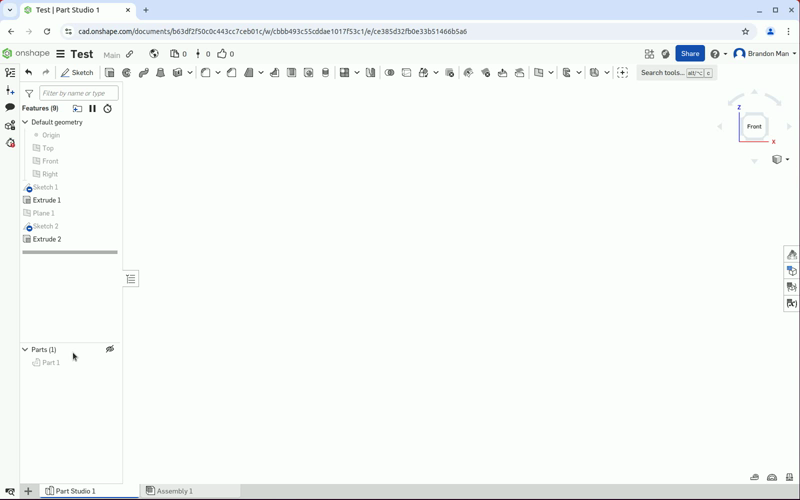
key_down(shift)
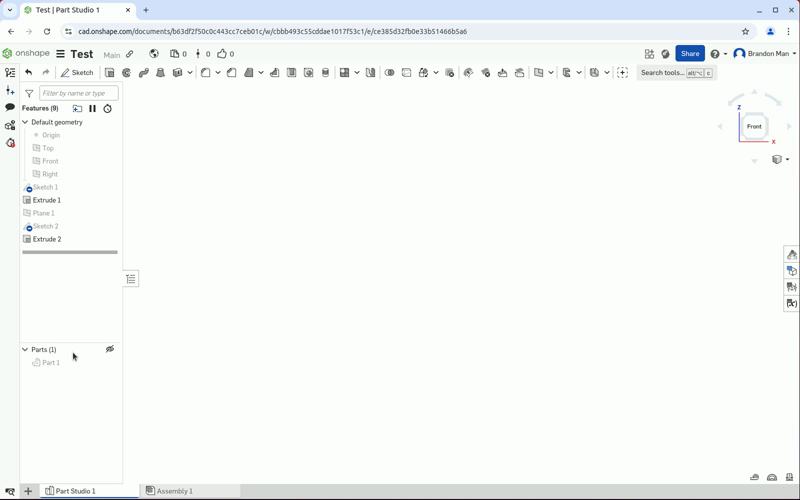
key(left)
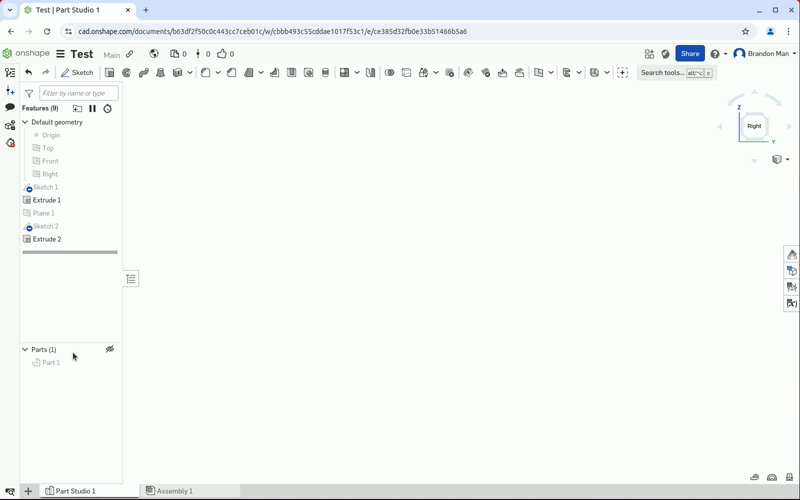
key_up(shift)
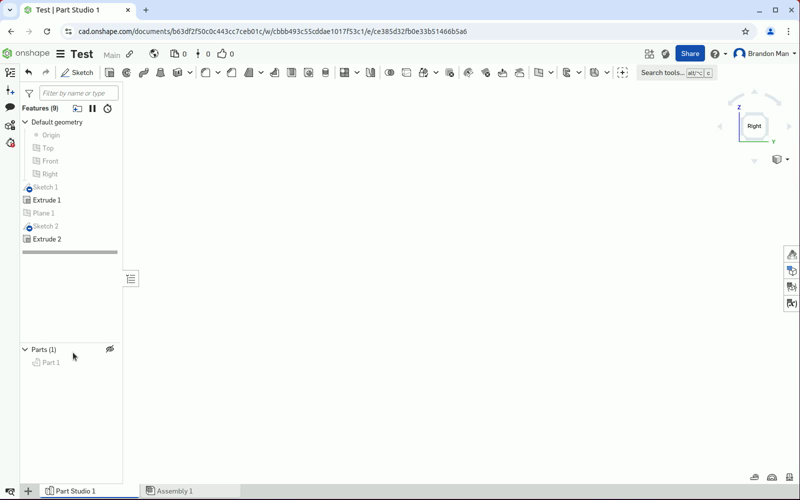
mouse_move(73, 352)
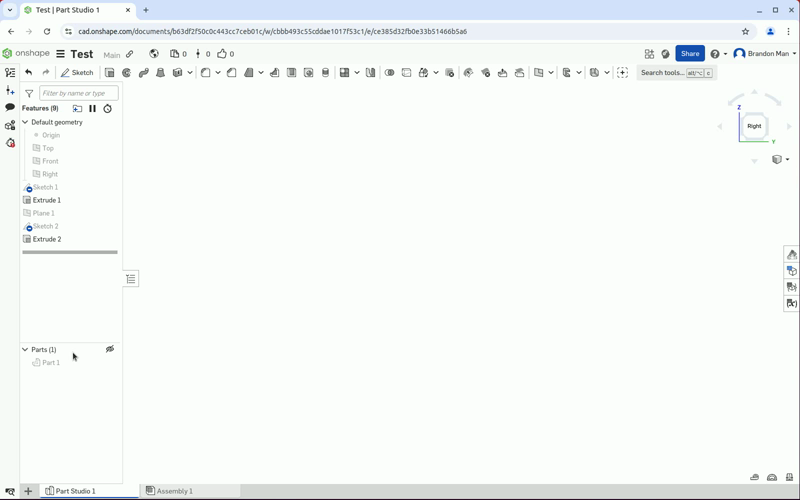
key(shift+y)
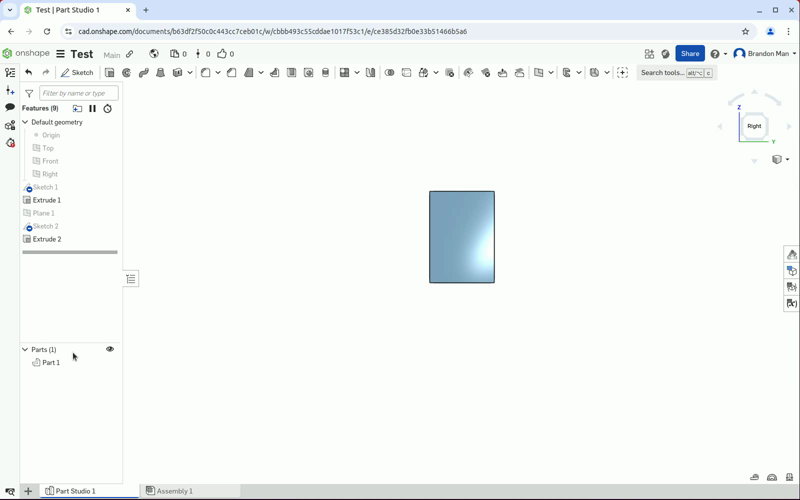
mouse_move(541, 75)
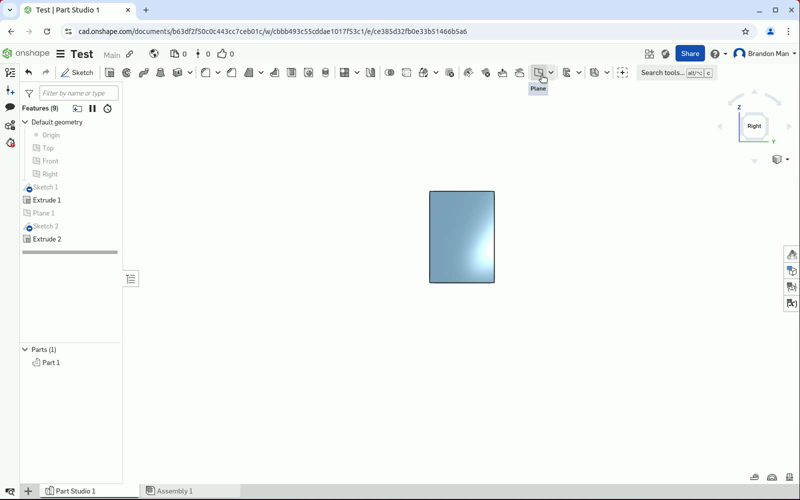
click(541, 75)
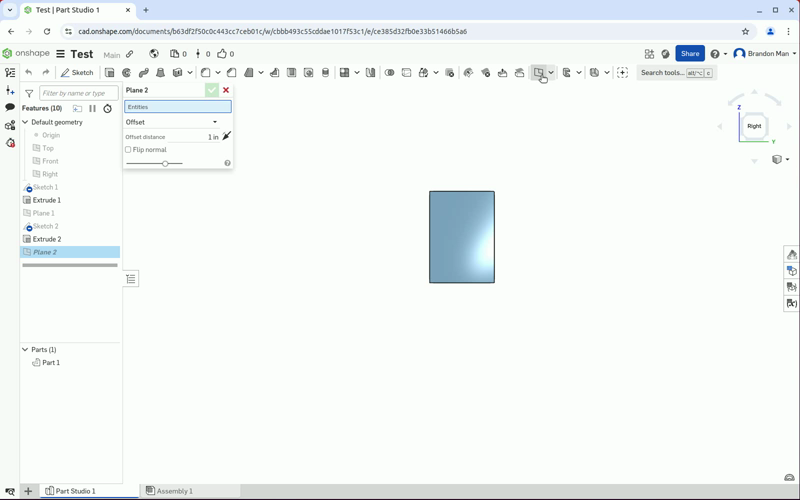
mouse_move(73, 176)
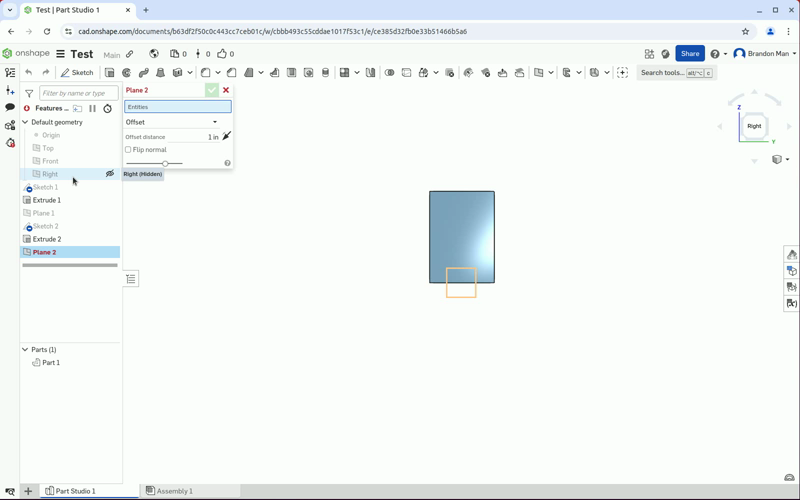
click(73, 176)
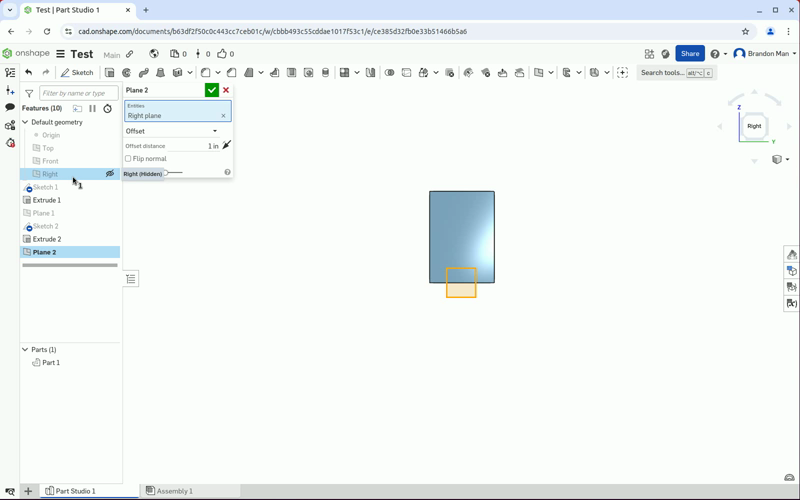
key(tab, 2)
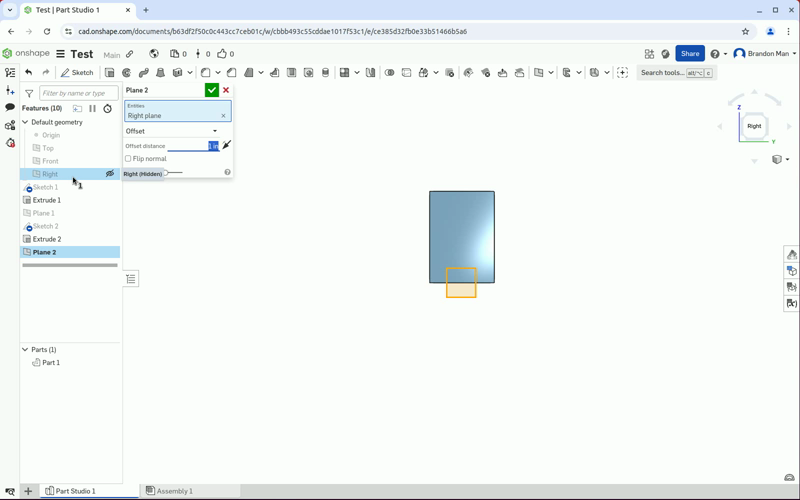
text(7.456)
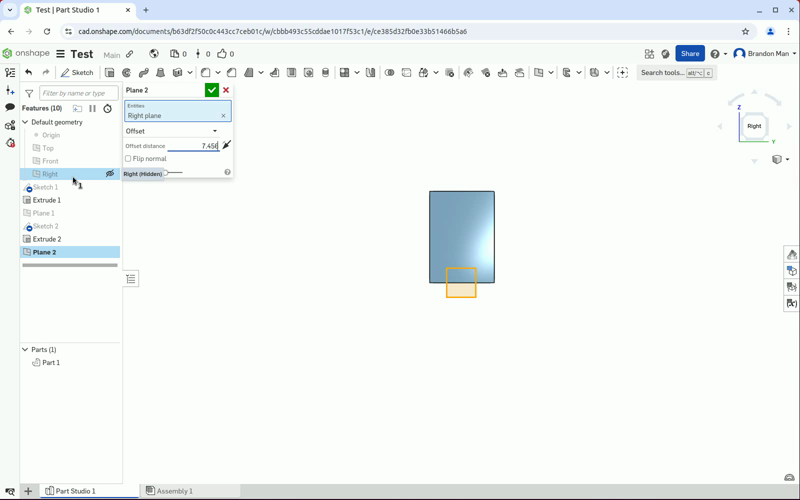
key(enter, 2)
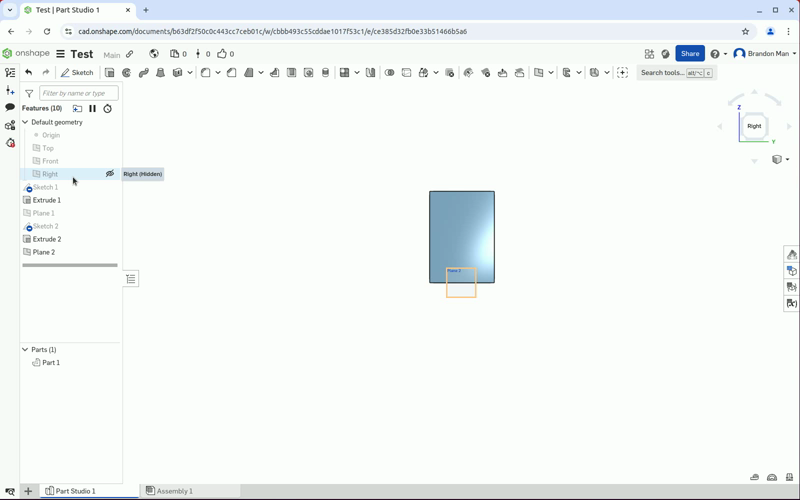
key(shift+s)
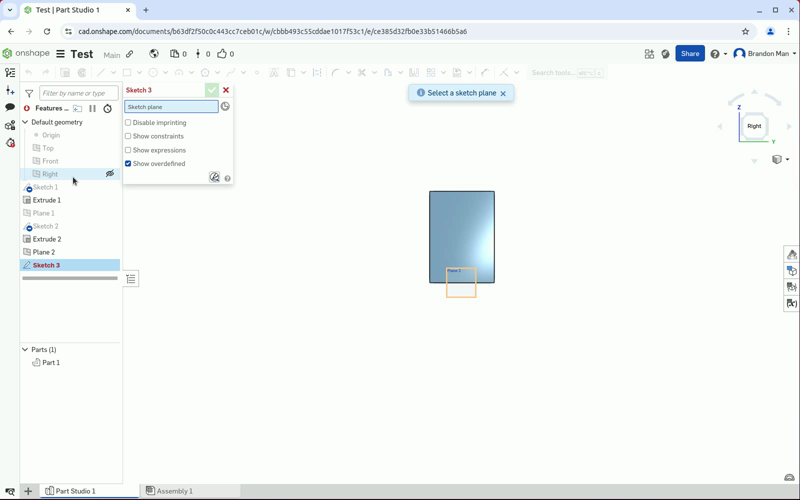
mouse_move(73, 254)
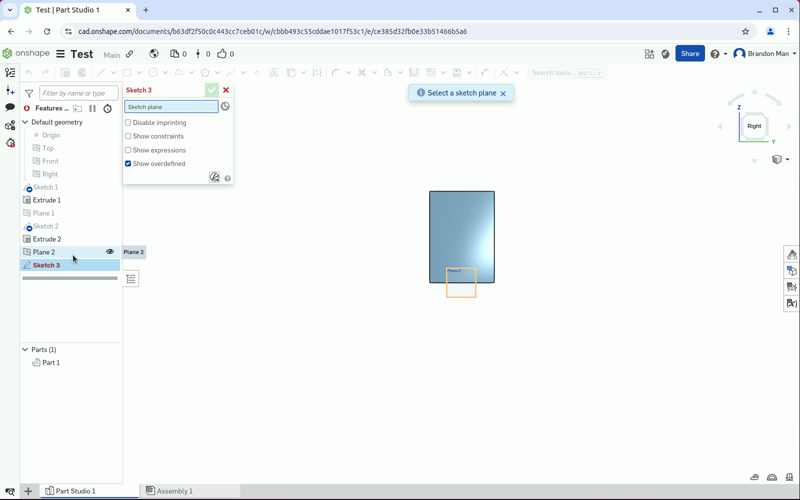
click(73, 254)
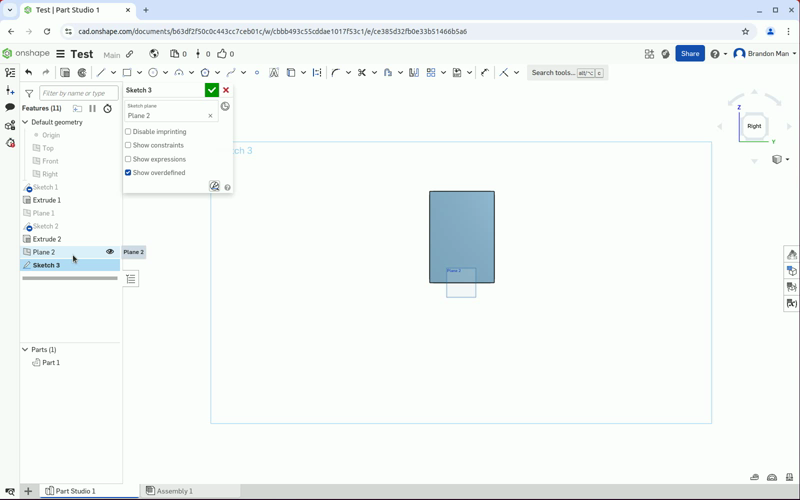
mouse_move(73, 352)
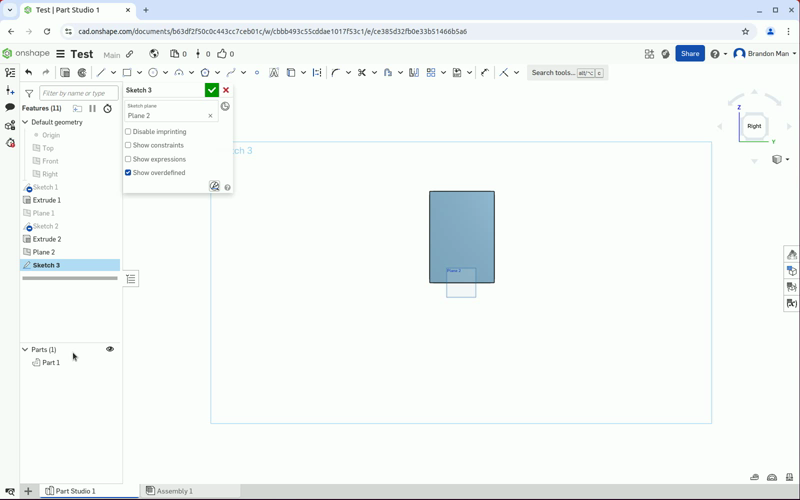
key(y)
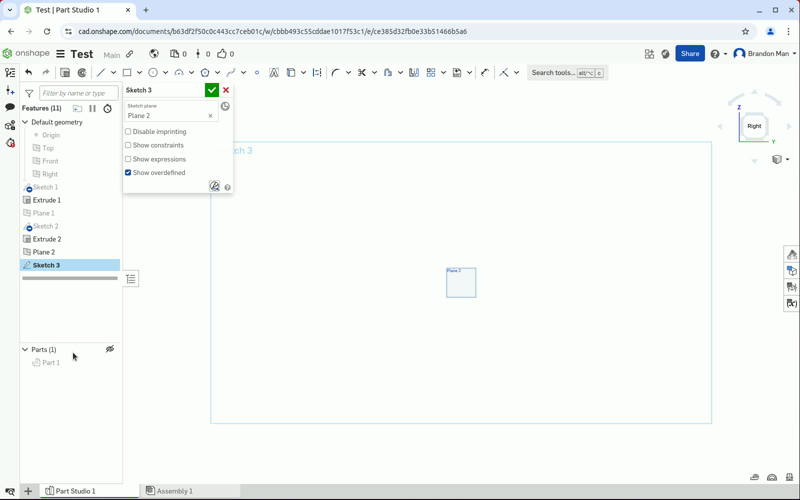
key(l)
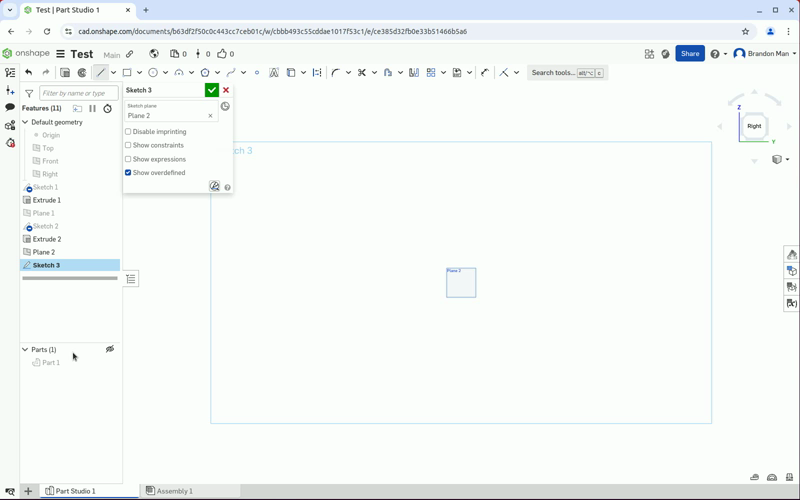
key_down(shift)
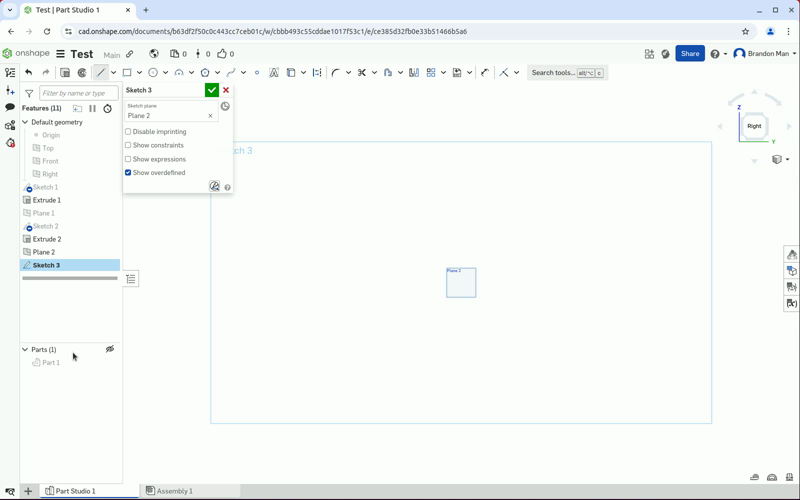
mouse_move(432, 279)
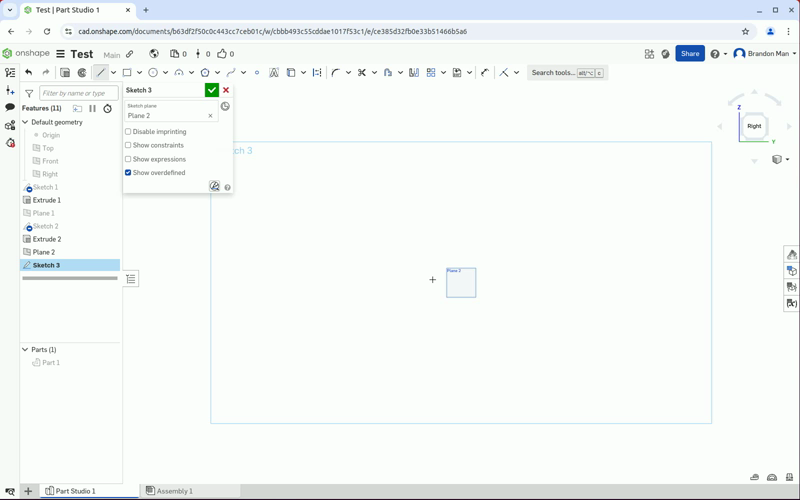
click(432, 279)
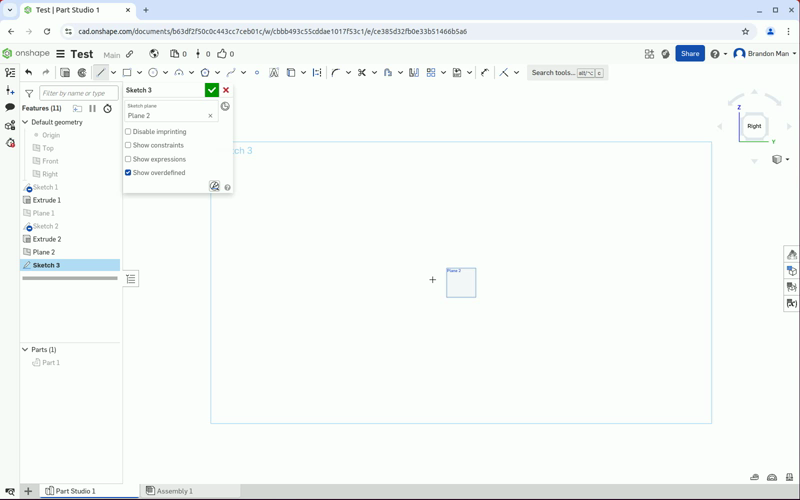
key_up(shift)
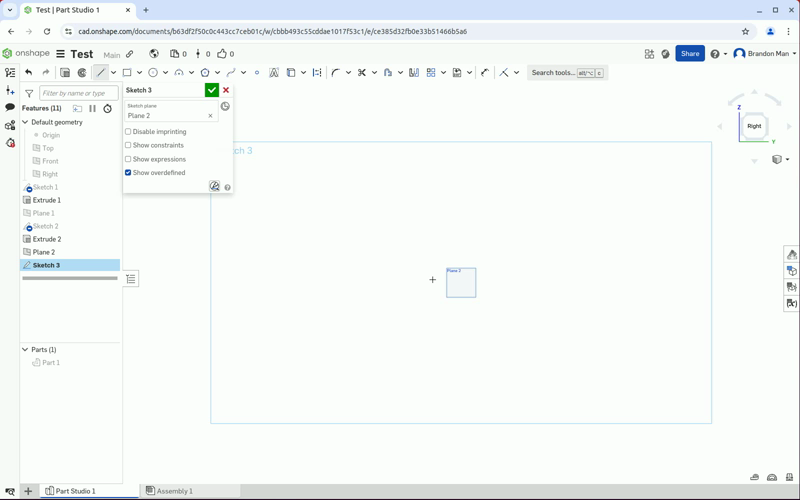
key_down(shift)
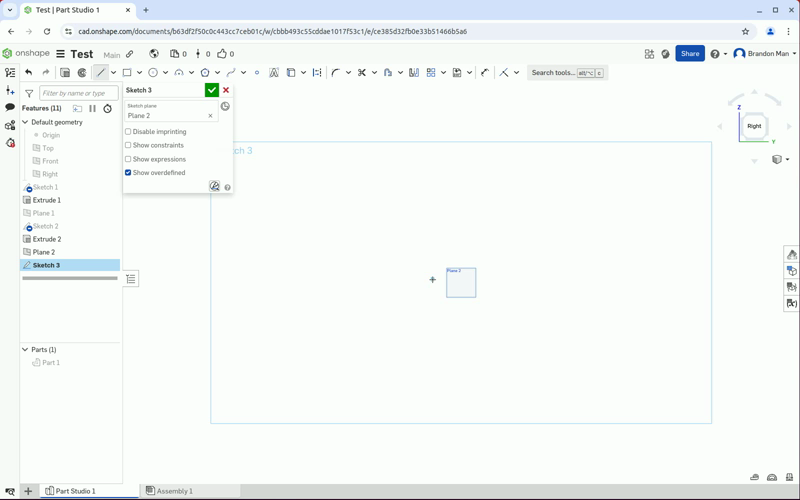
mouse_move(462, 279)
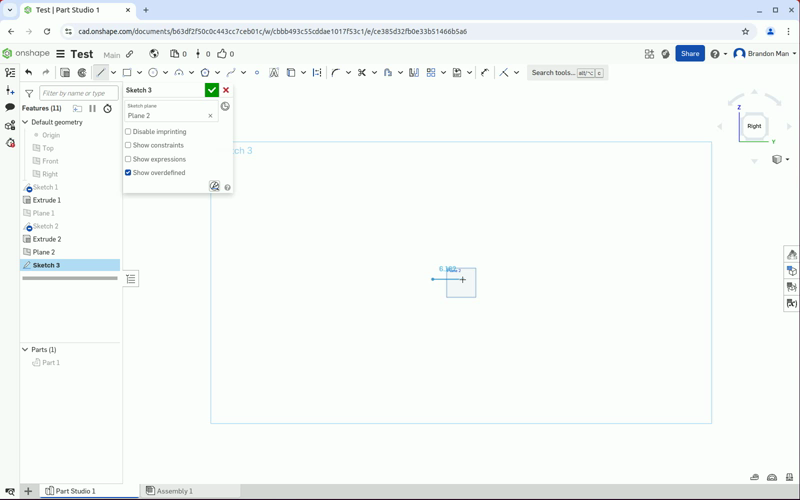
mouse_move(490, 279)
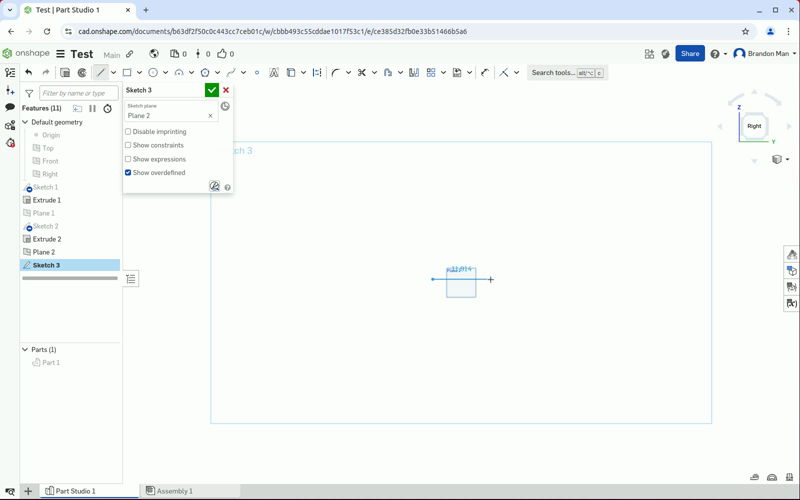
click(490, 279)
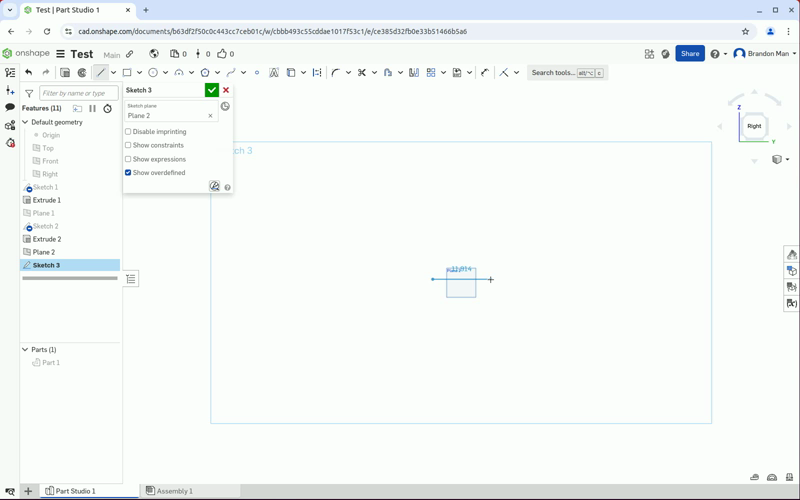
key_up(shift)
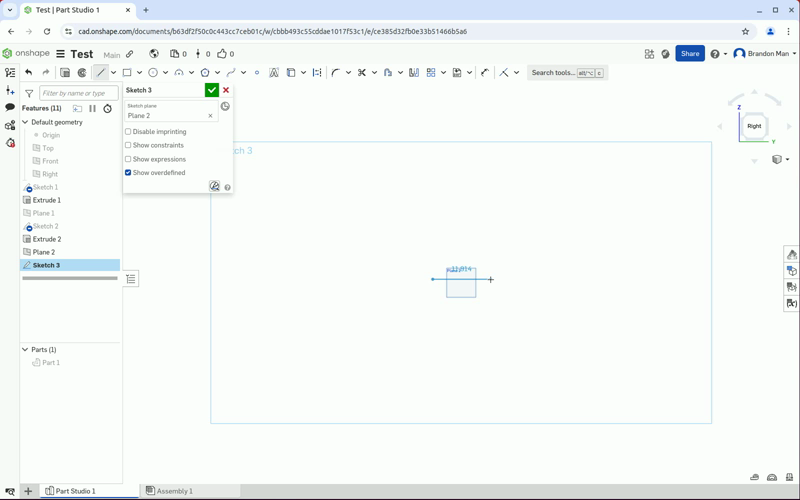
key_down(shift)
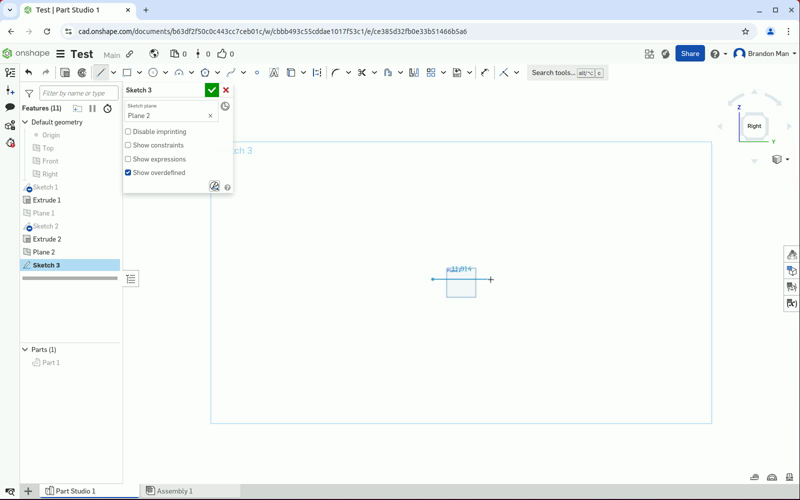
mouse_move(490, 194)
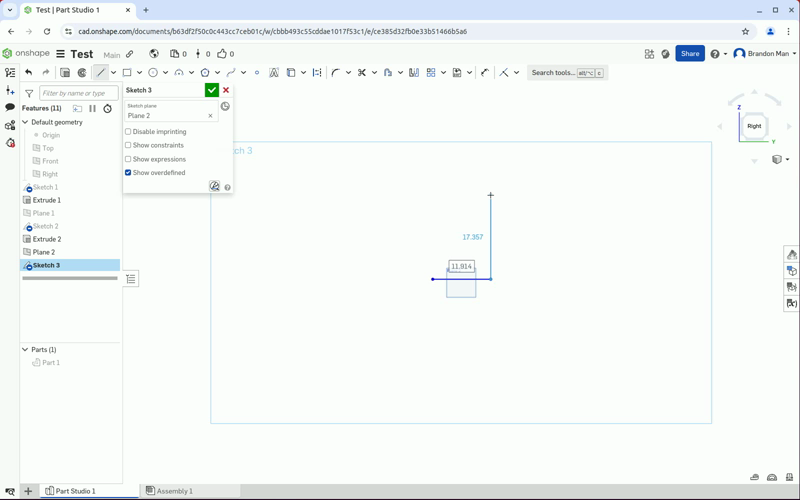
click(490, 194)
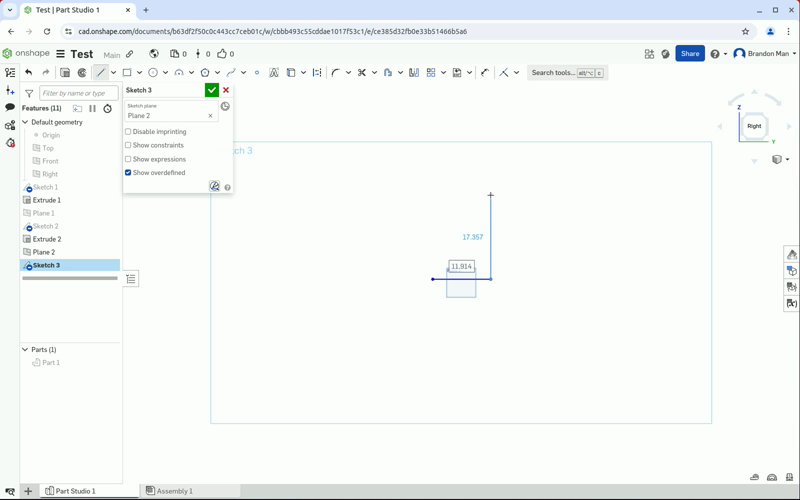
key_up(shift)
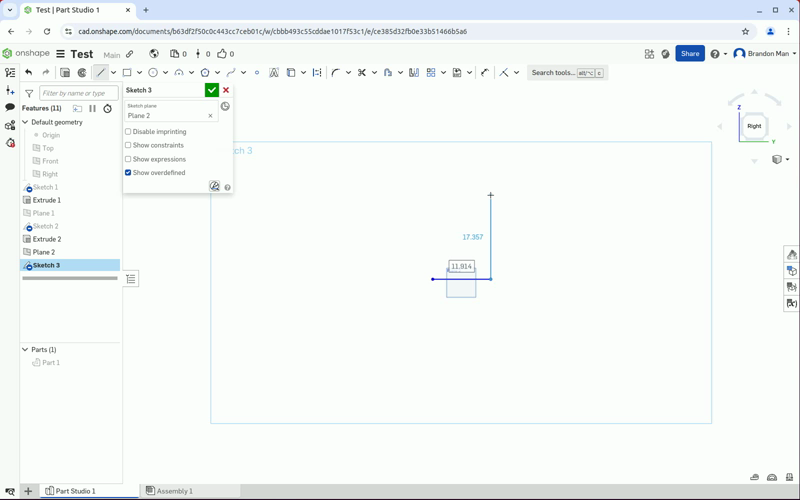
key_down(shift)
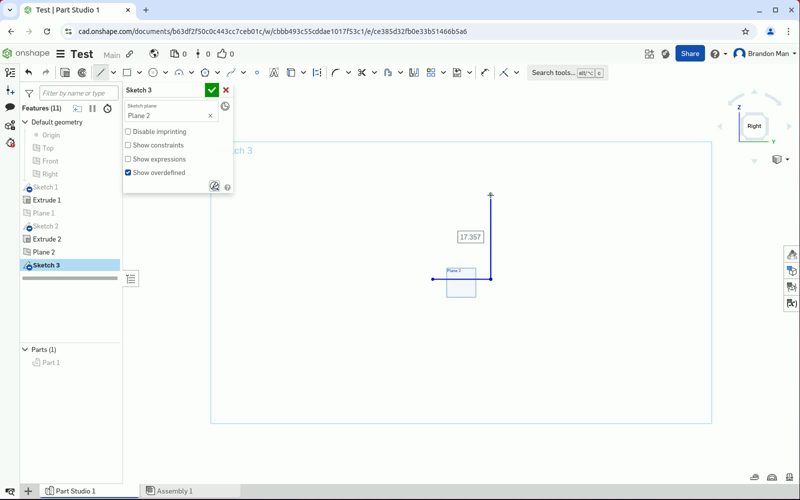
mouse_move(520, 194)
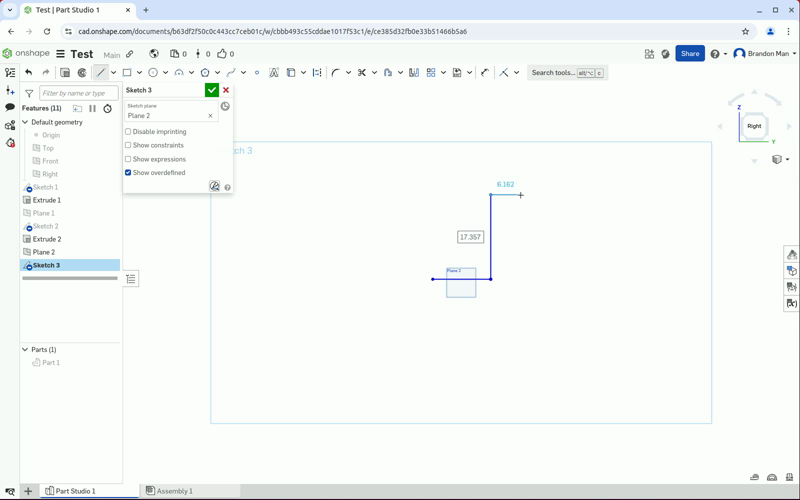
mouse_move(432, 194)
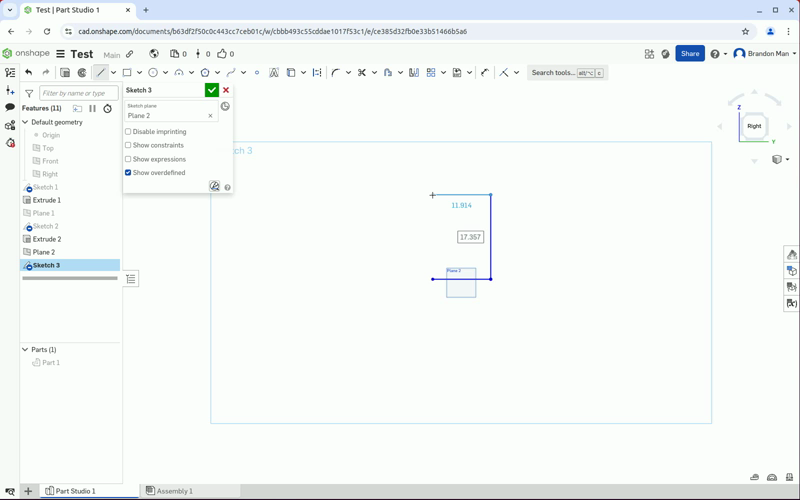
click(432, 194)
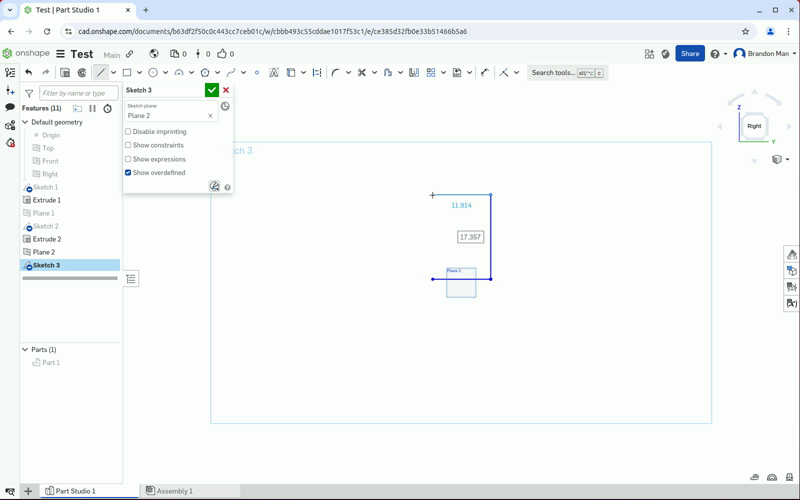
key_up(shift)
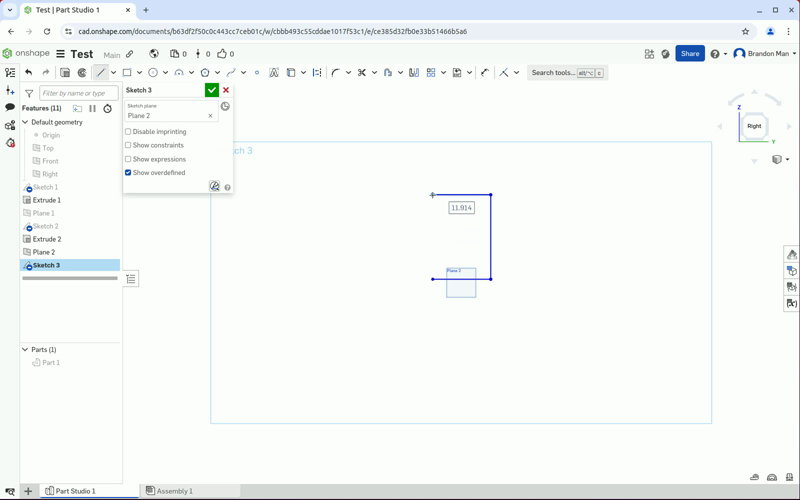
key_down(shift)
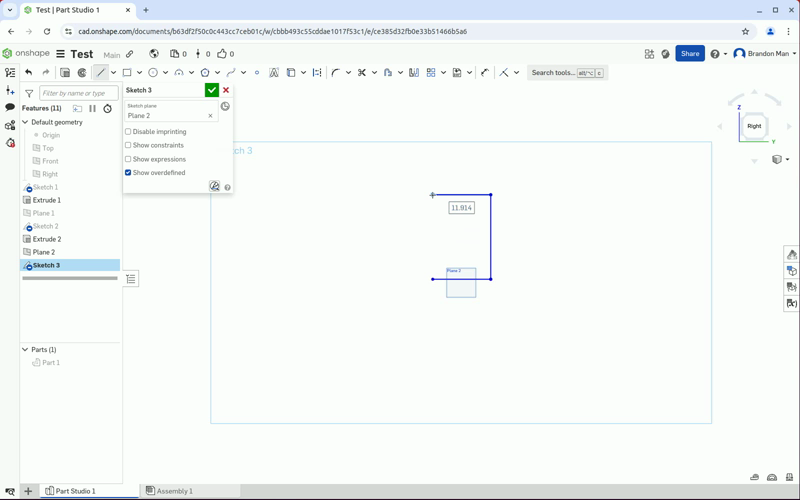
mouse_move(432, 279)
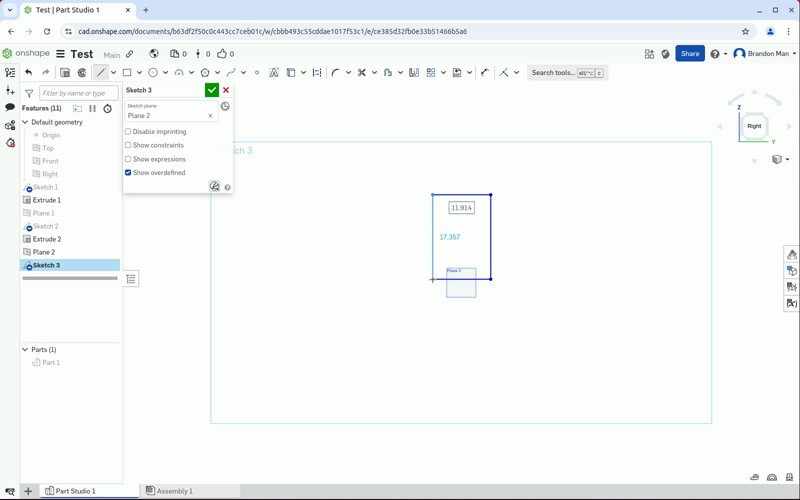
key_up(shift)
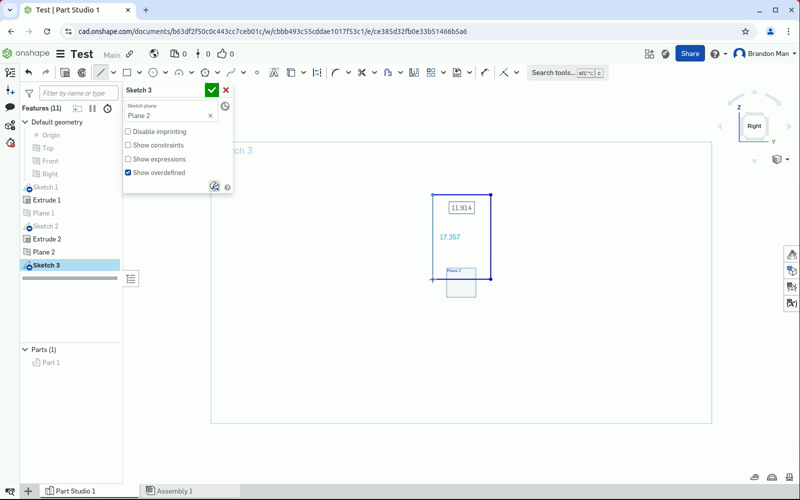
click(432, 279)
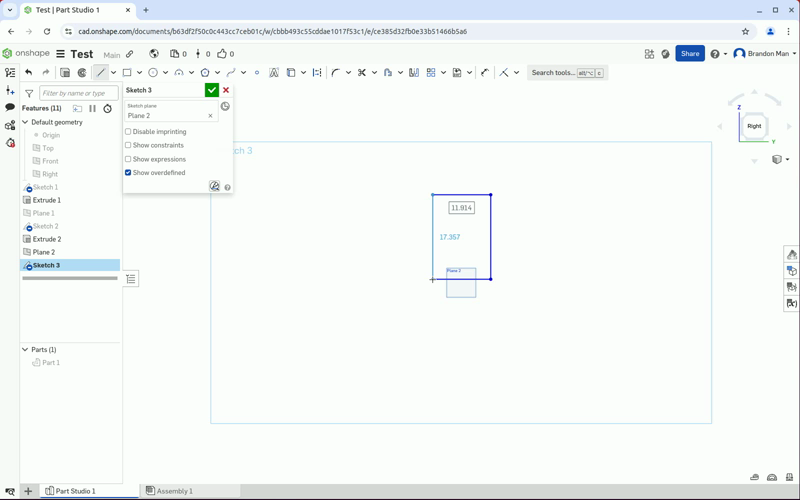
key(esc)
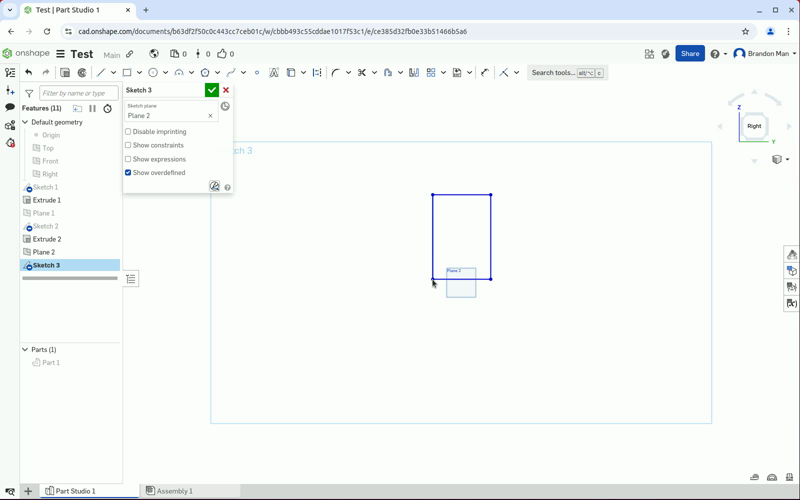
mouse_move(445, 218)
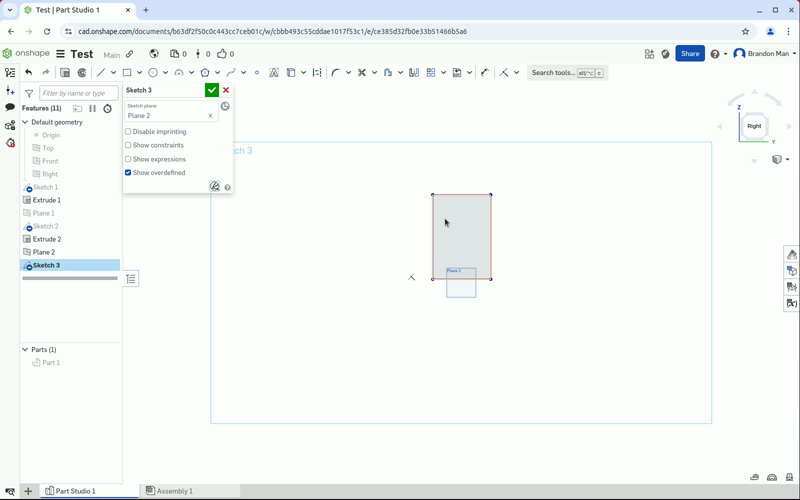
click(445, 218)
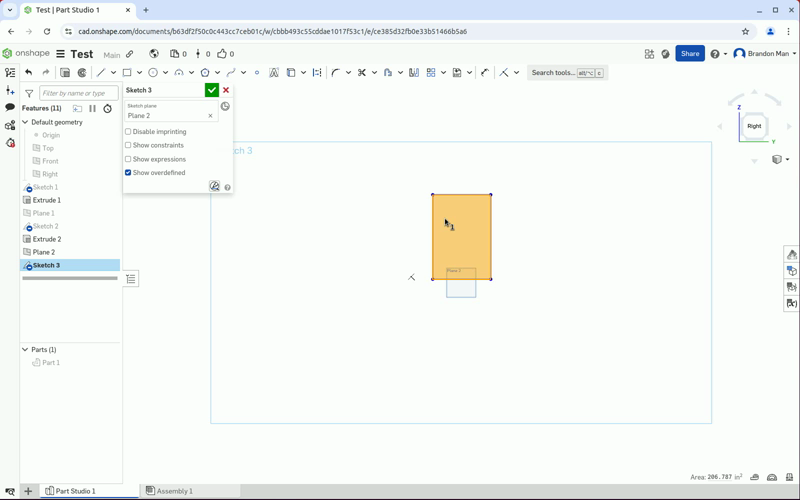
mouse_move(73, 352)
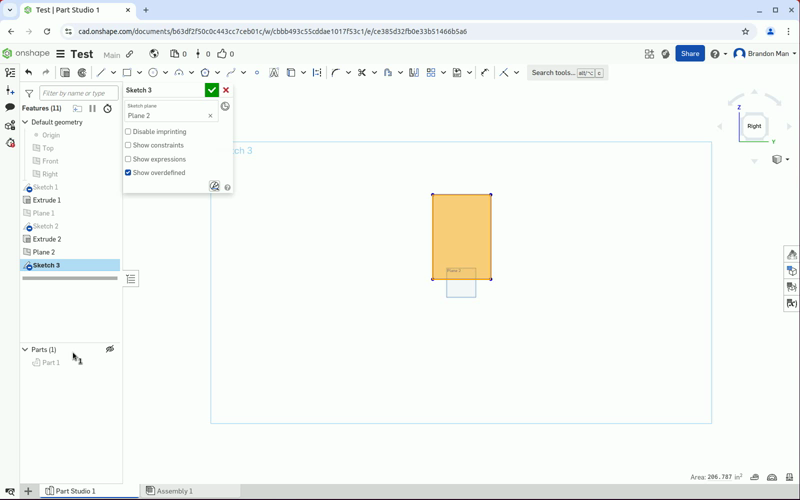
key(shift+y)
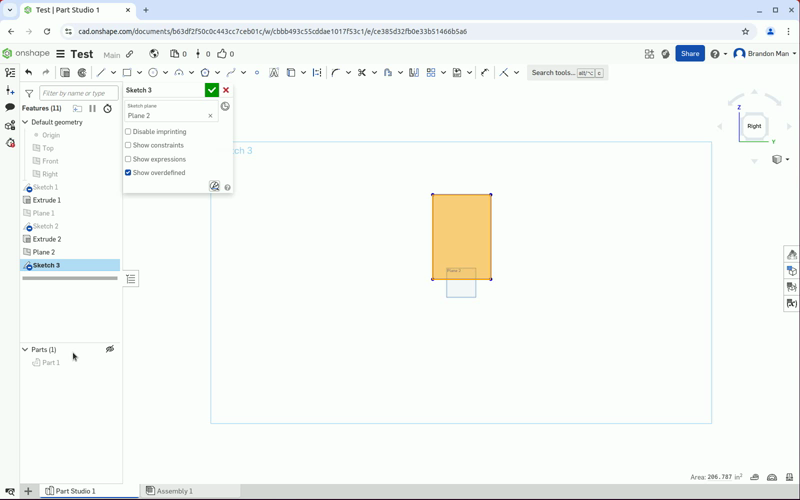
key(shift+e)
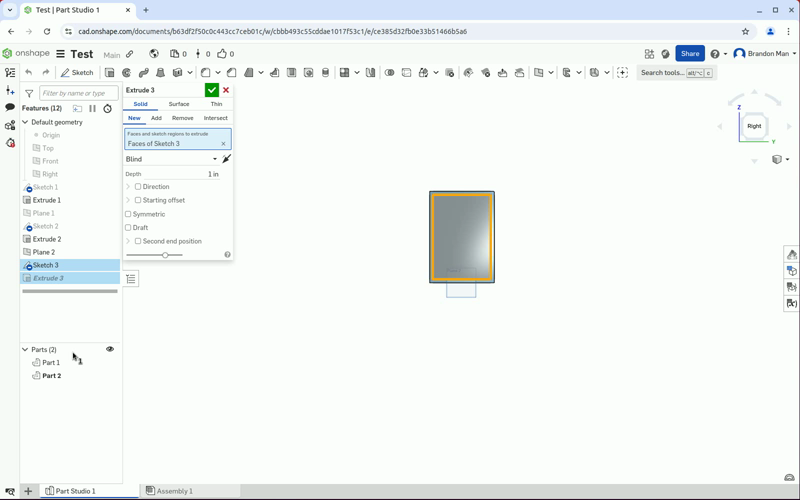
mouse_move(143, 106)
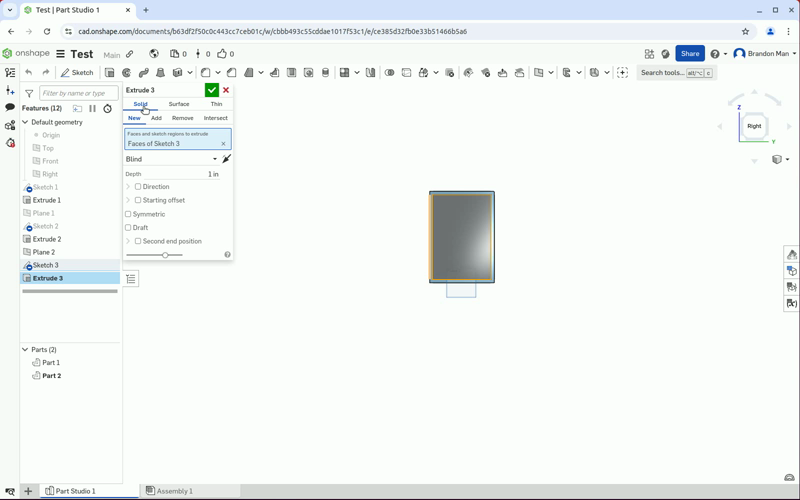
click(143, 106)
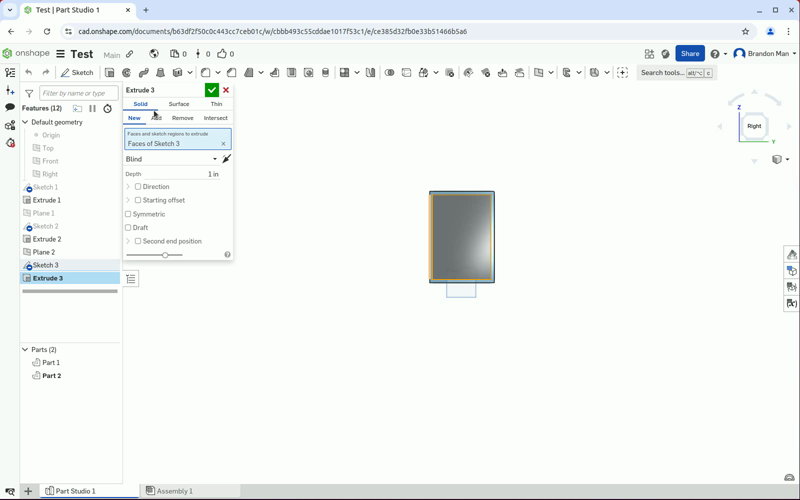
mouse_move(186, 120)
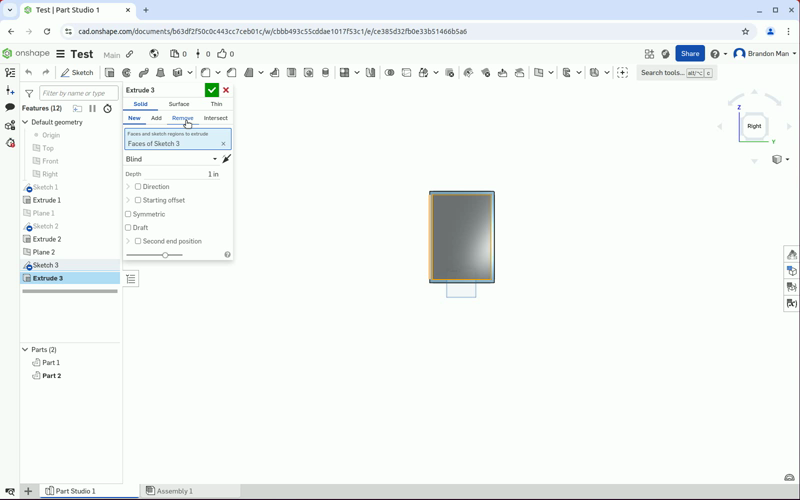
click(186, 120)
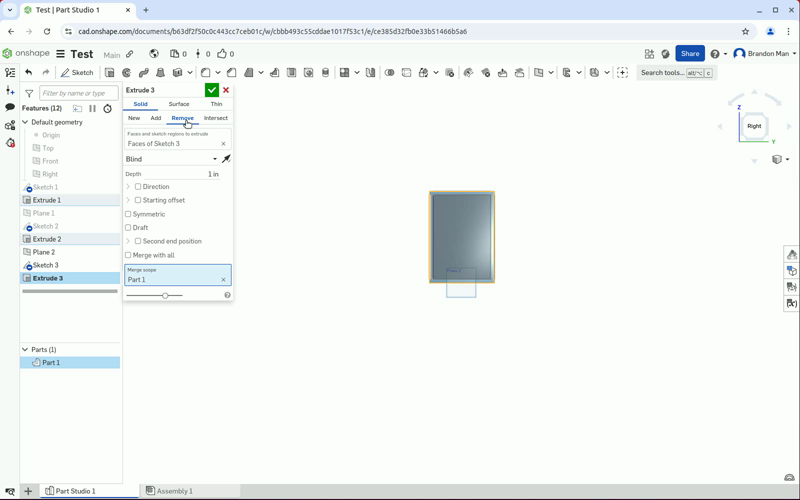
key(tab, 4)
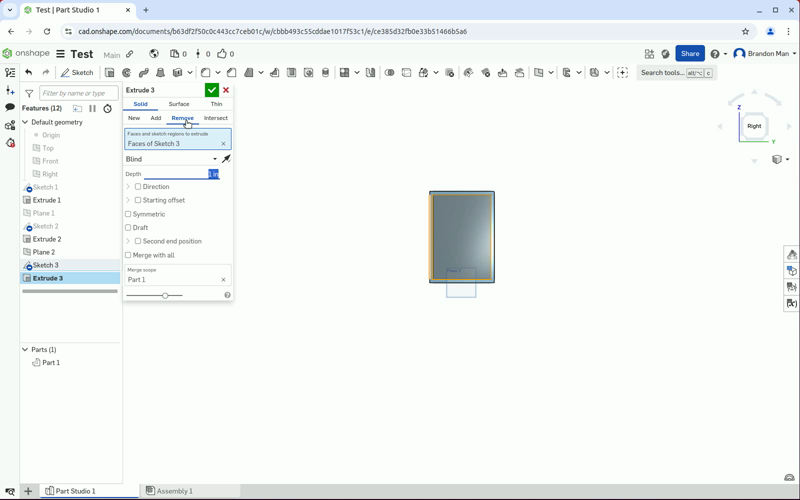
text(19.016)
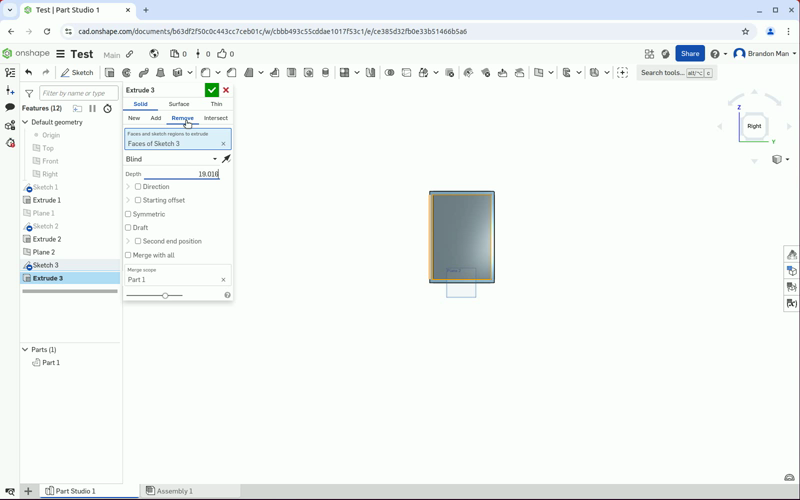
key(tab, 6)
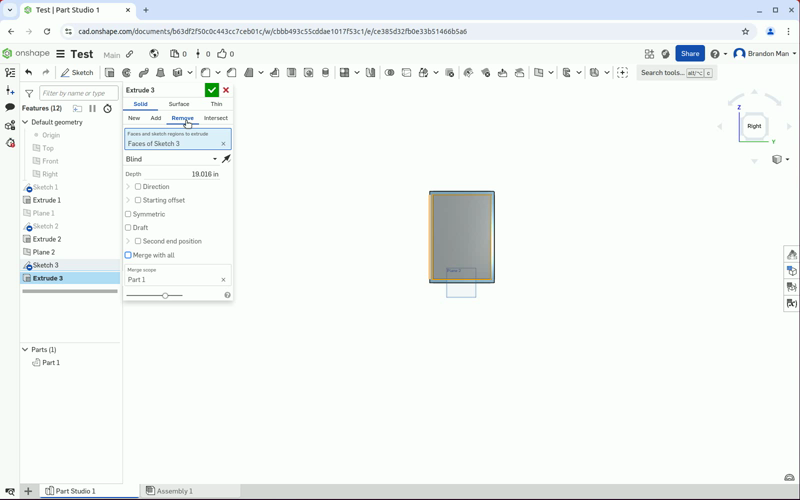
key(space)
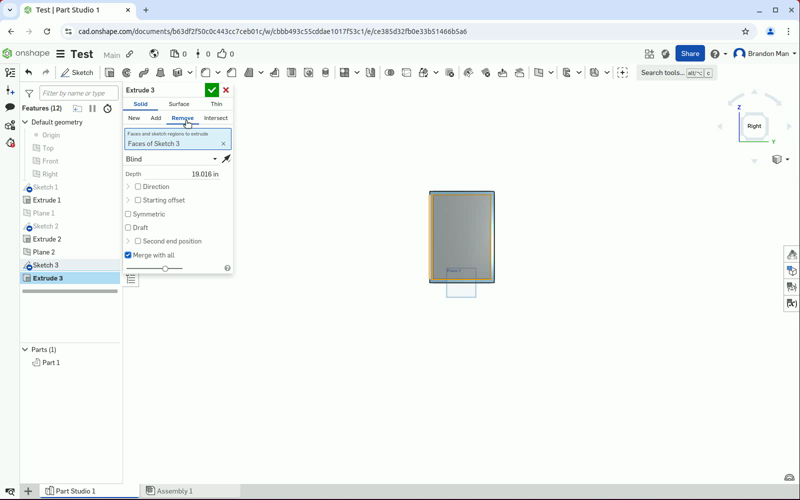
key(enter)
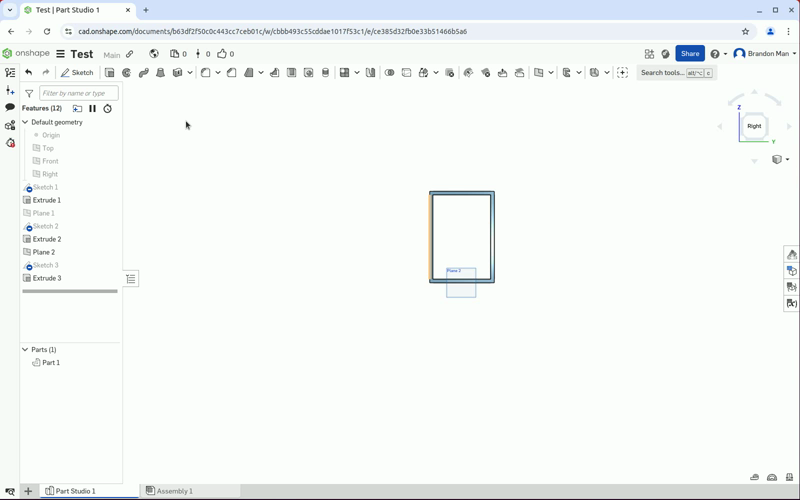
key(shift+h)
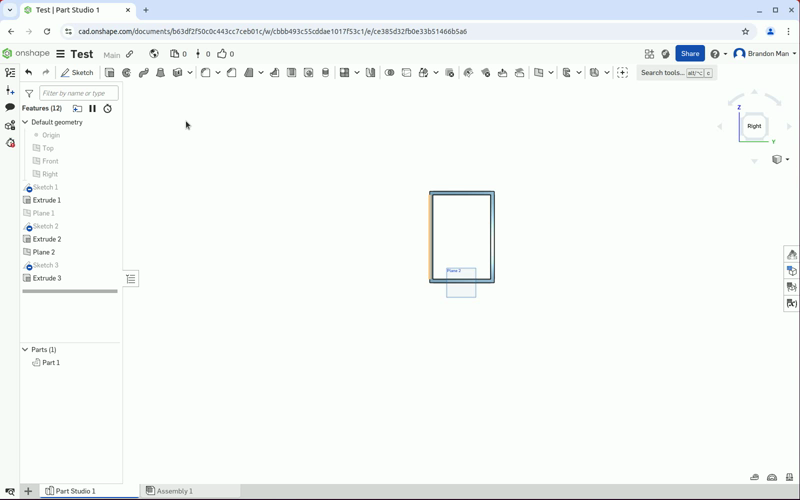
key(shift+h)
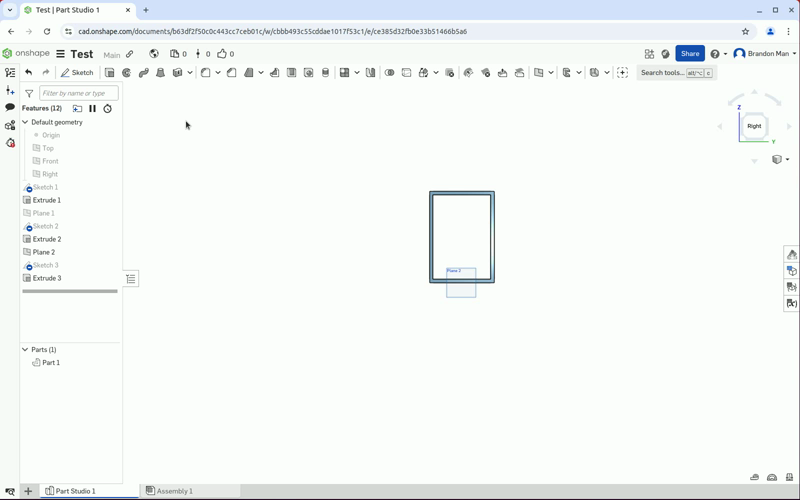
mouse_move(73, 189)
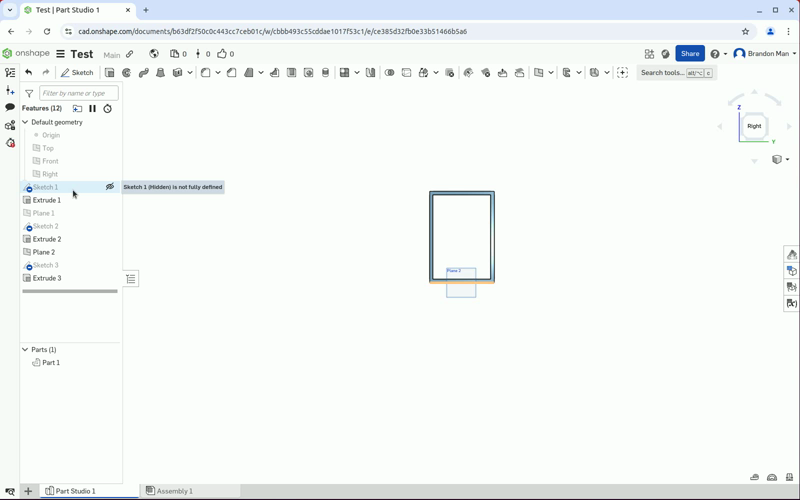
click(73, 189)
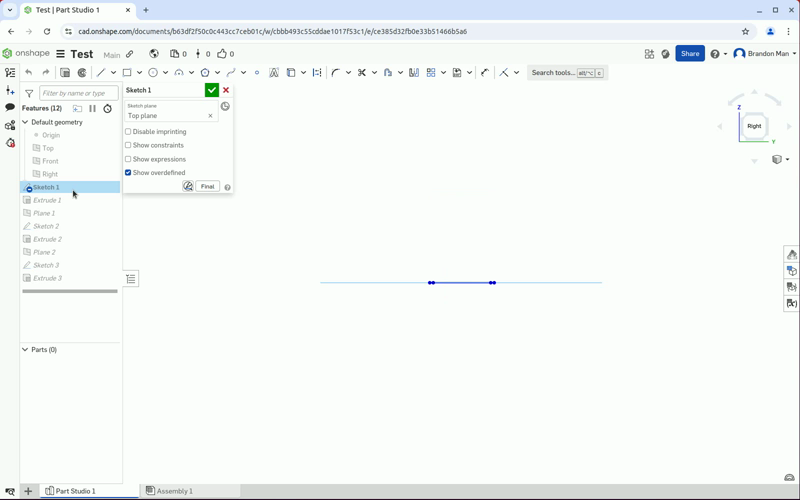
mouse_move(229, 92)
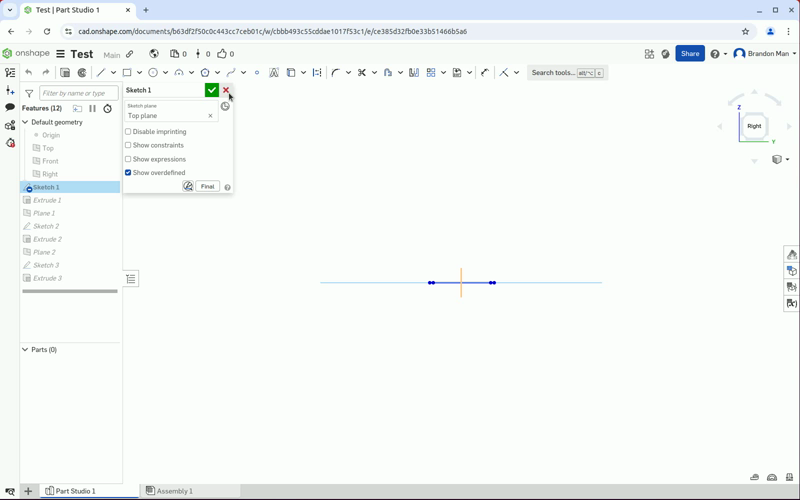
click(229, 92)
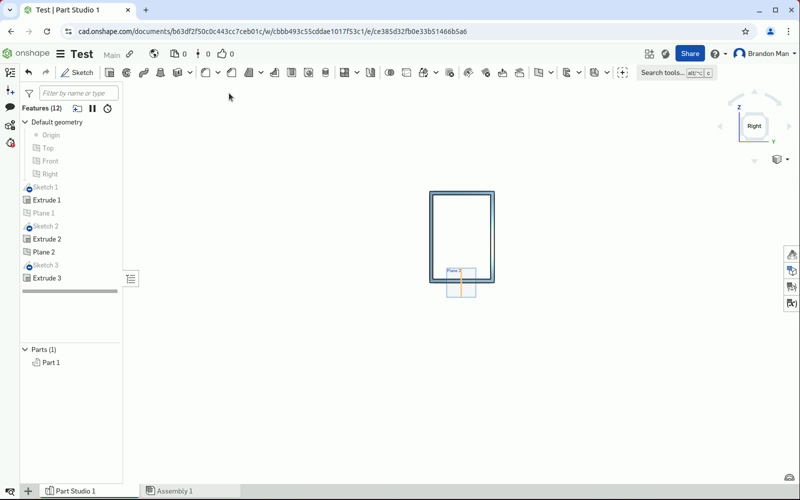
mouse_move(73, 352)
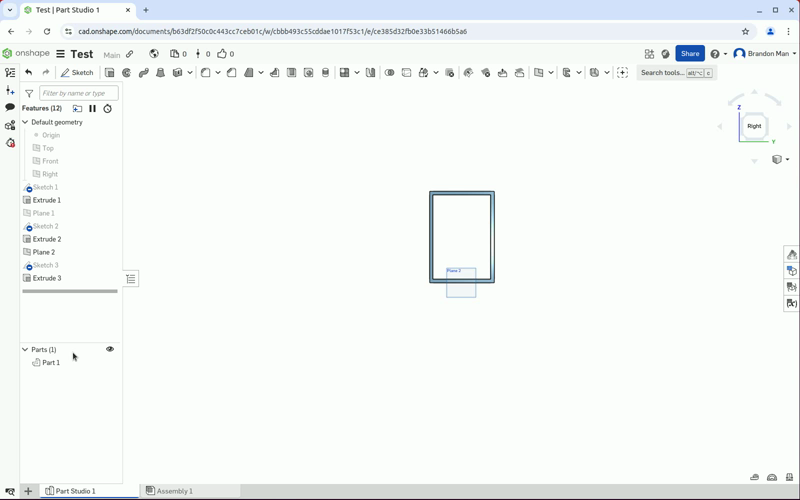
key(y)
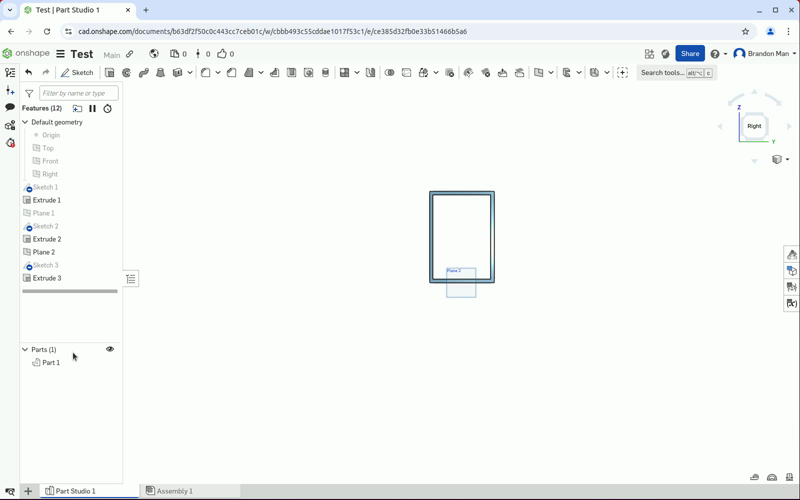
key(shift+p)
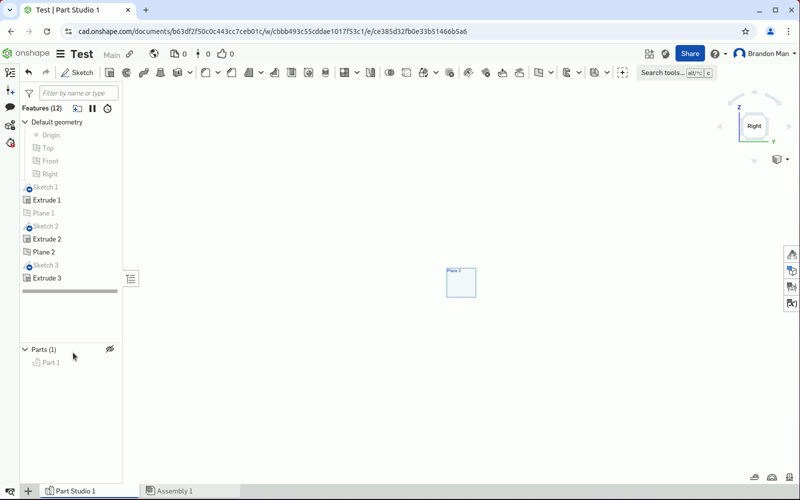
key(space)
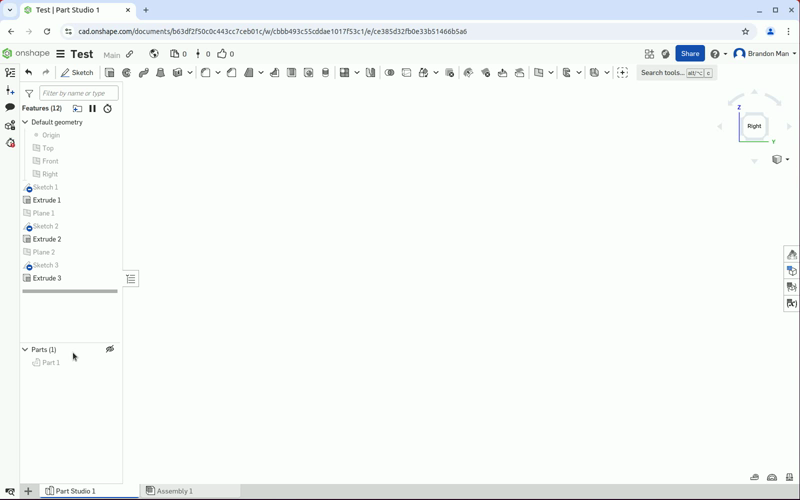
key_down(shift)
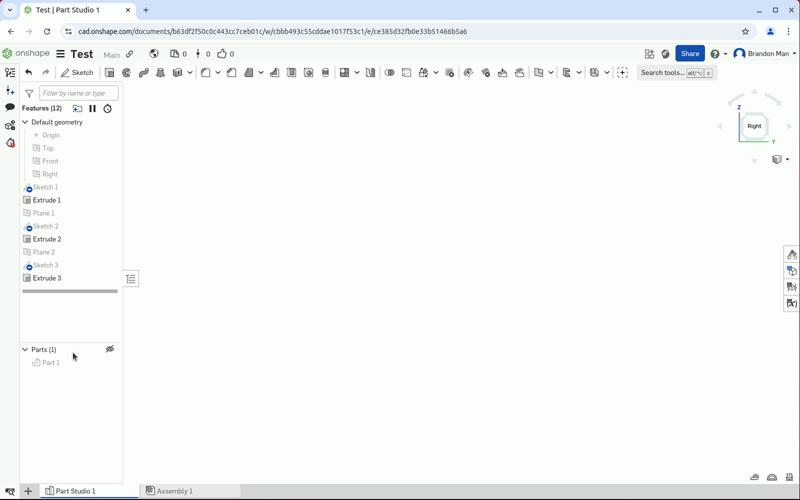
key(right)
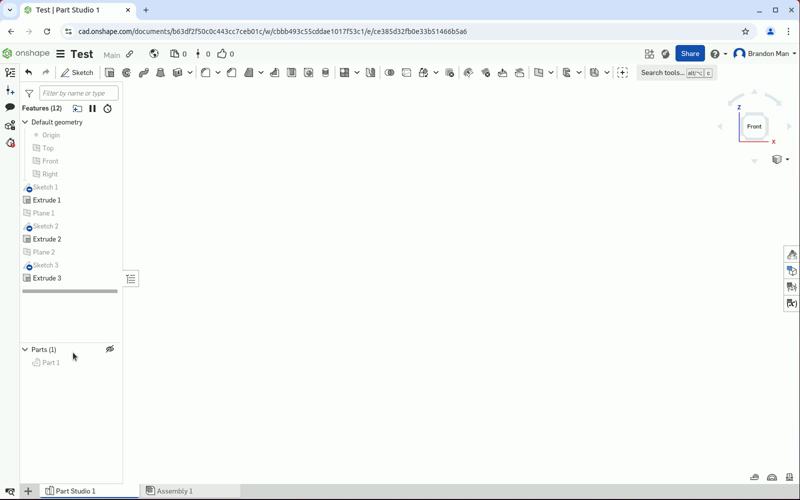
key_up(shift)
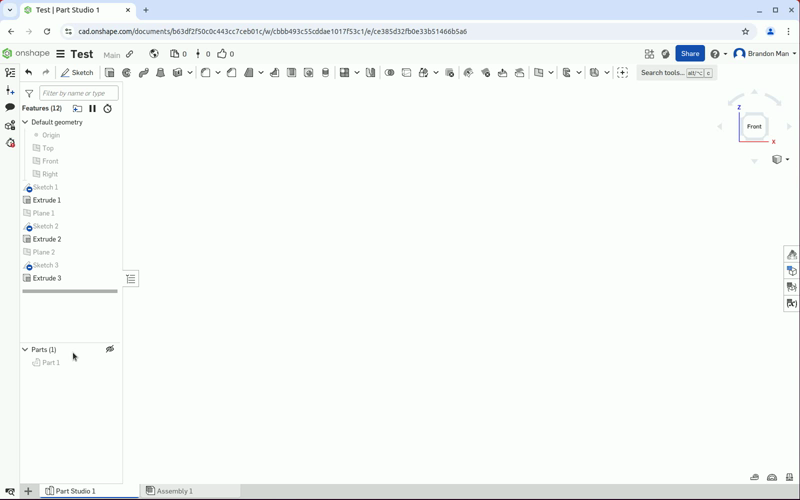
key(space)
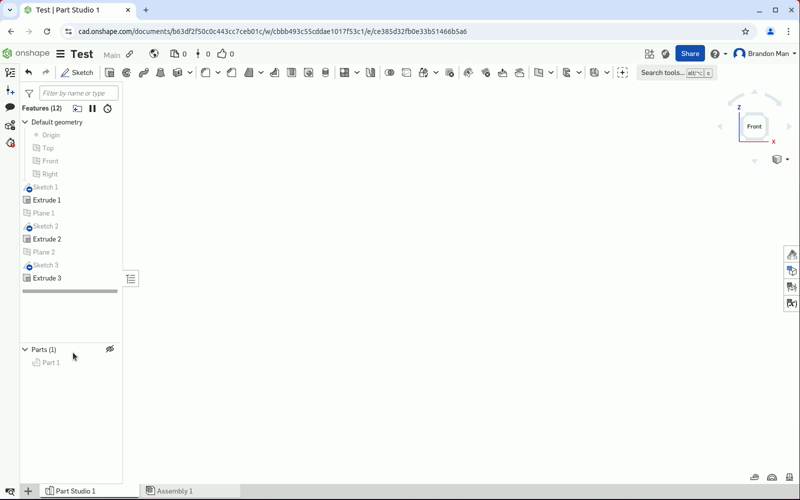
key_down(shift)
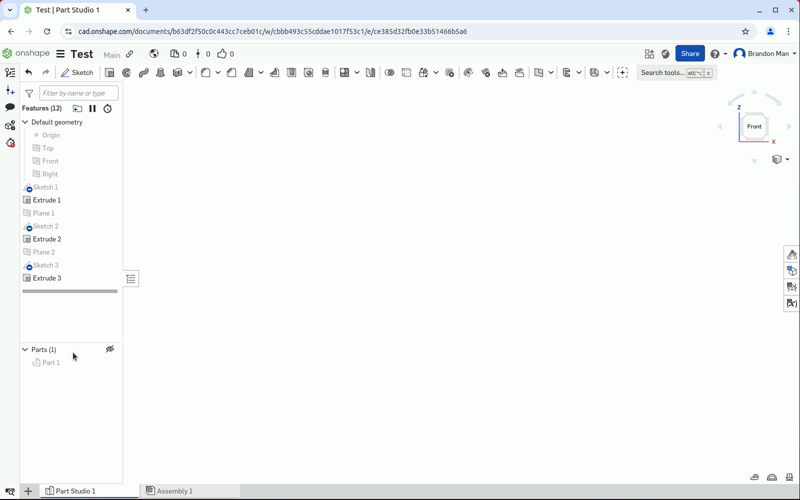
key(down)
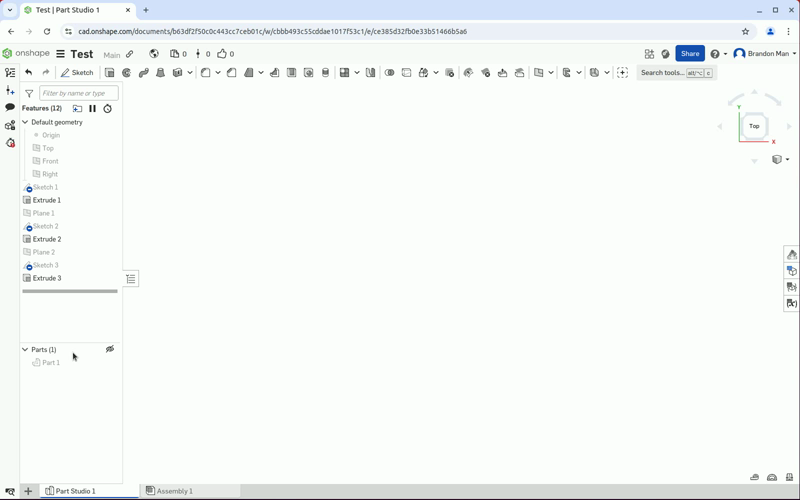
key_up(shift)
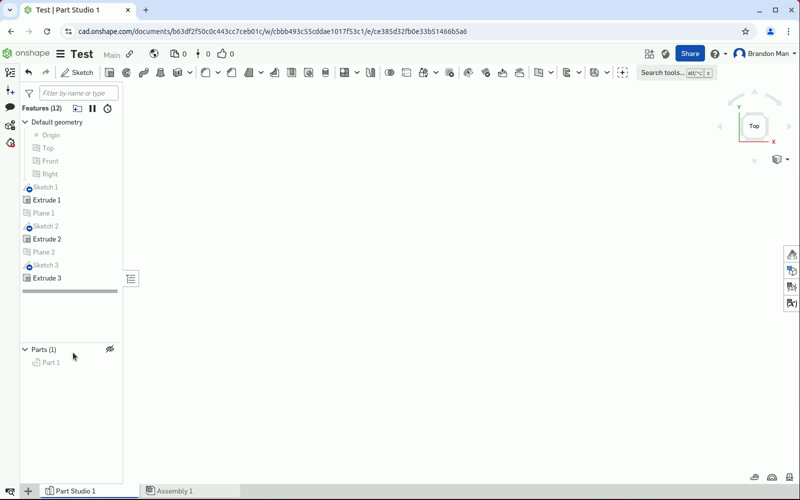
mouse_move(73, 352)
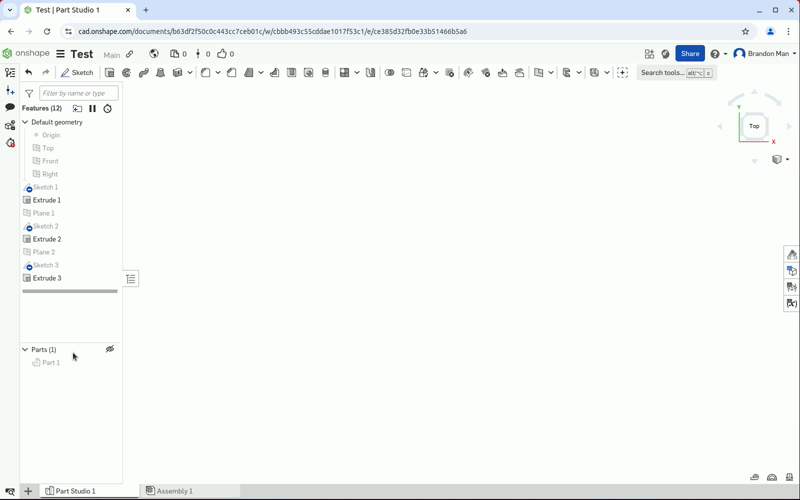
key(shift+y)
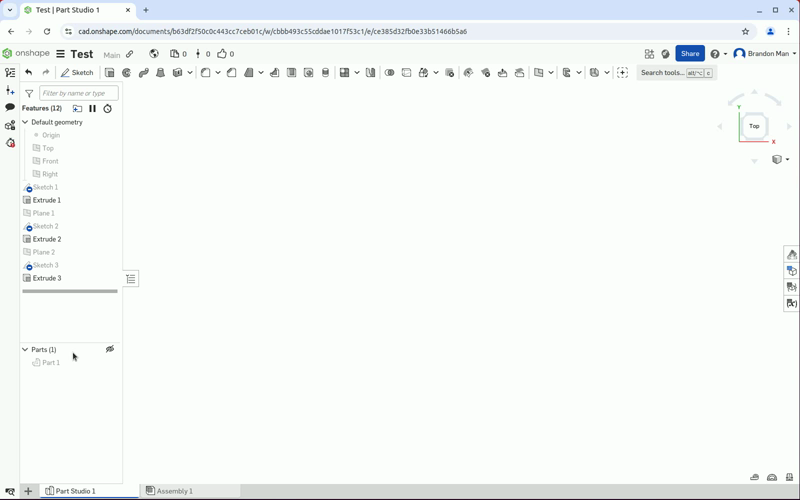
key(shift+s)
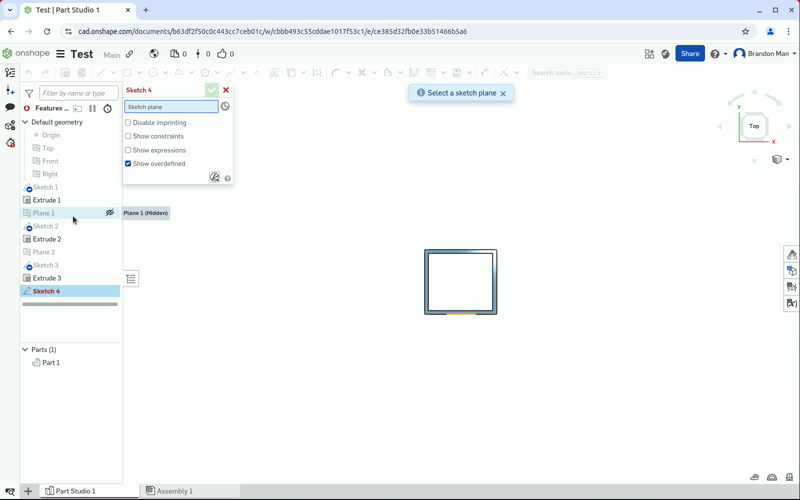
scroll(3)
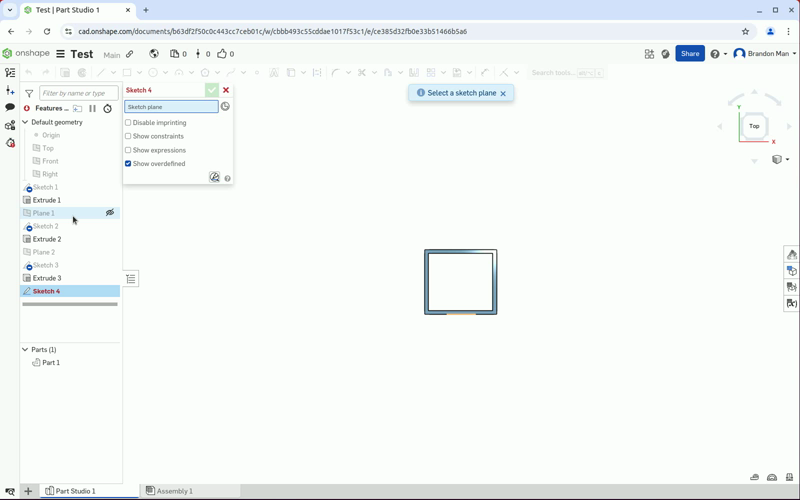
mouse_move(73, 150)
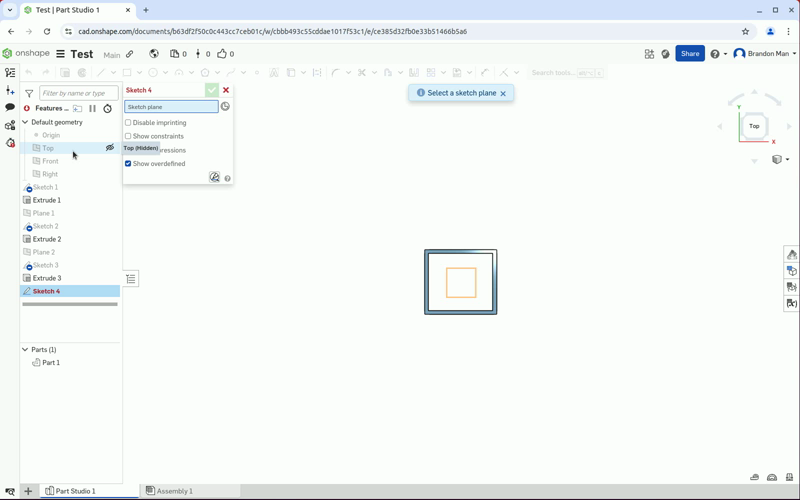
click(73, 150)
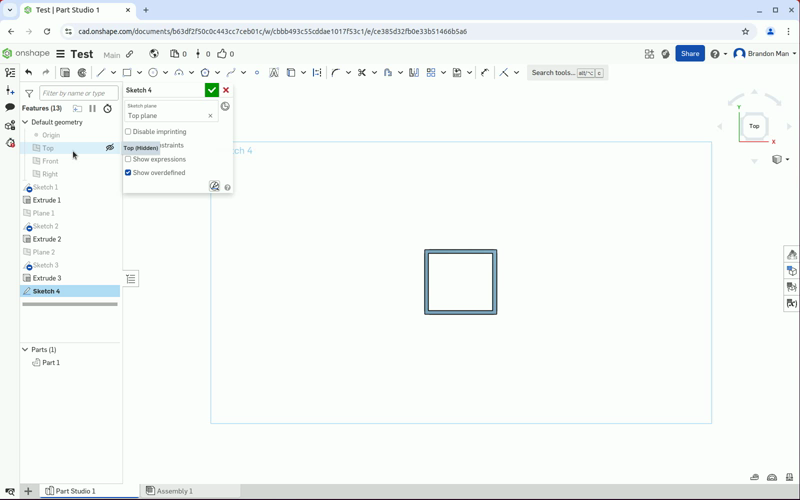
mouse_move(73, 352)
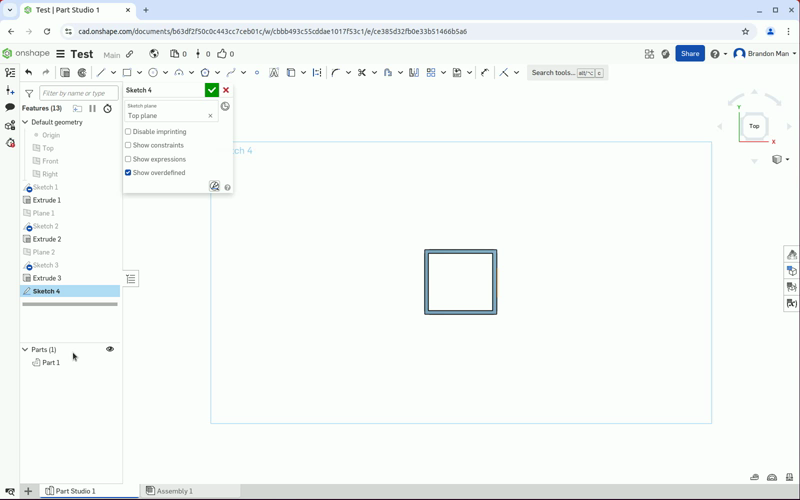
key(y)
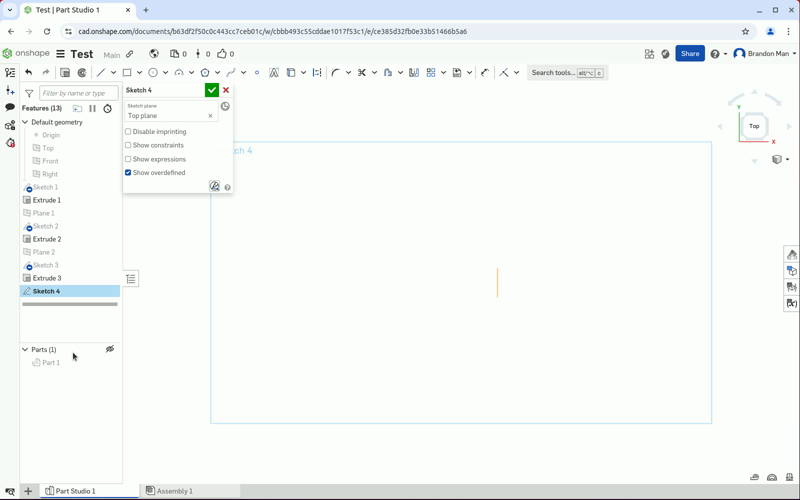
key(a)
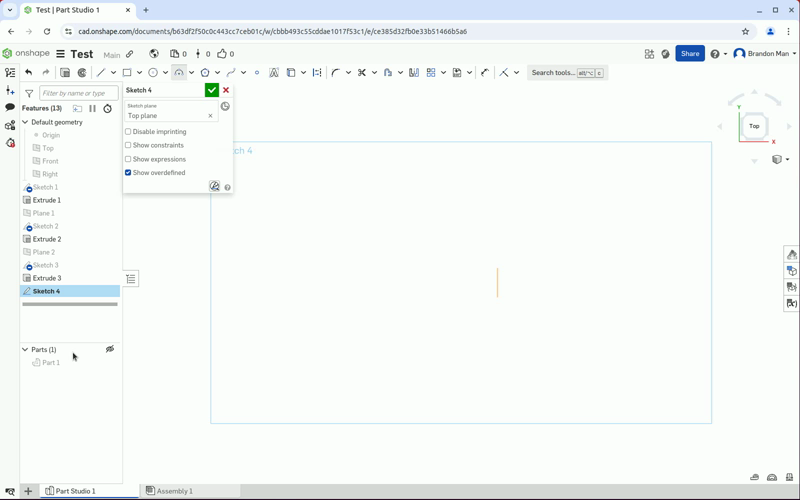
key_down(shift)
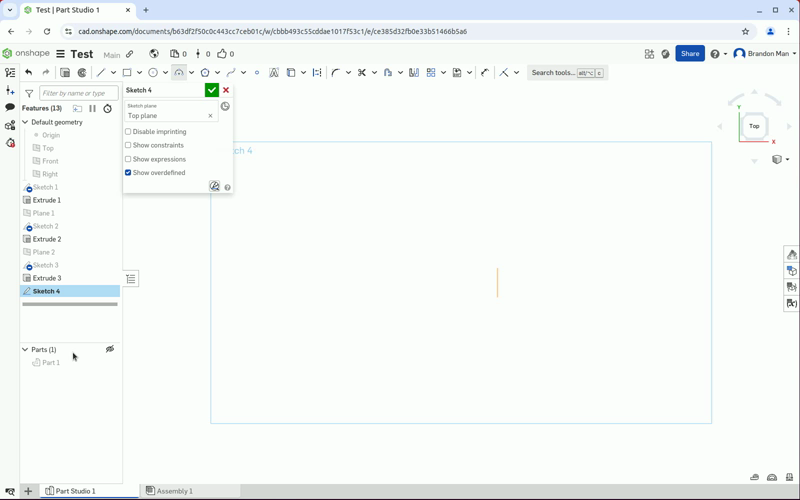
mouse_move(528, 312)
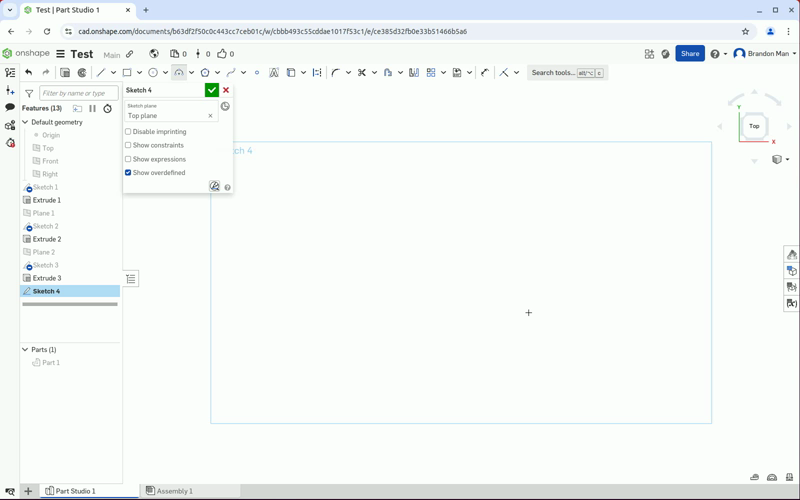
click(528, 312)
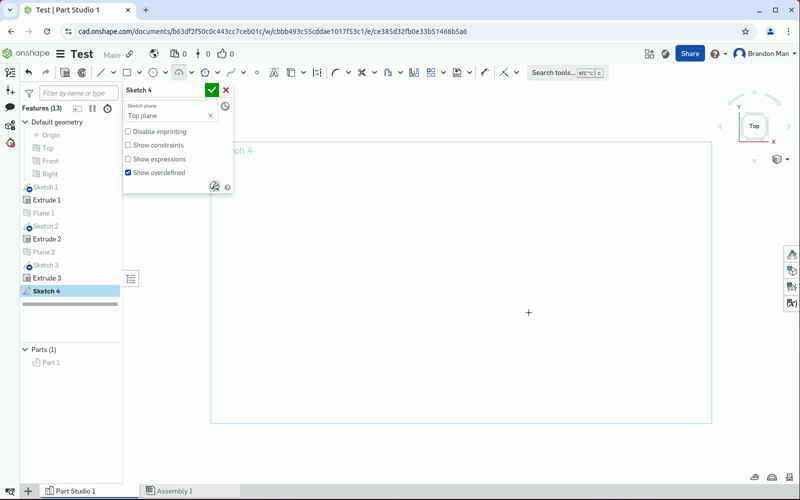
key_up(shift)
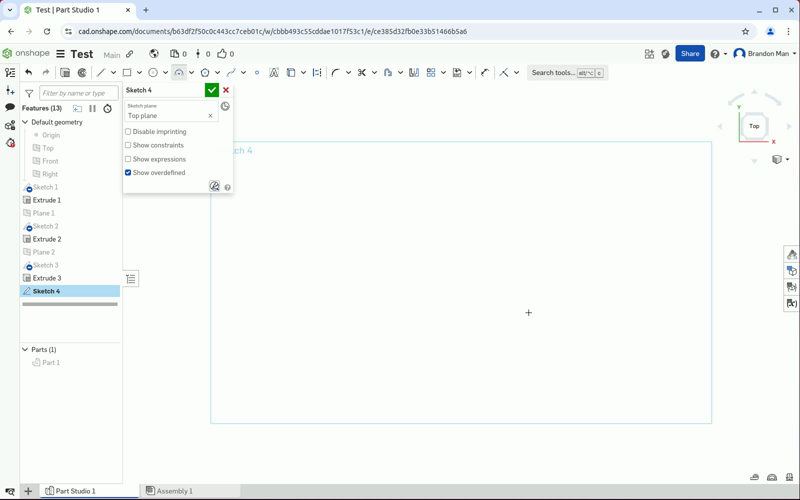
key_down(shift)
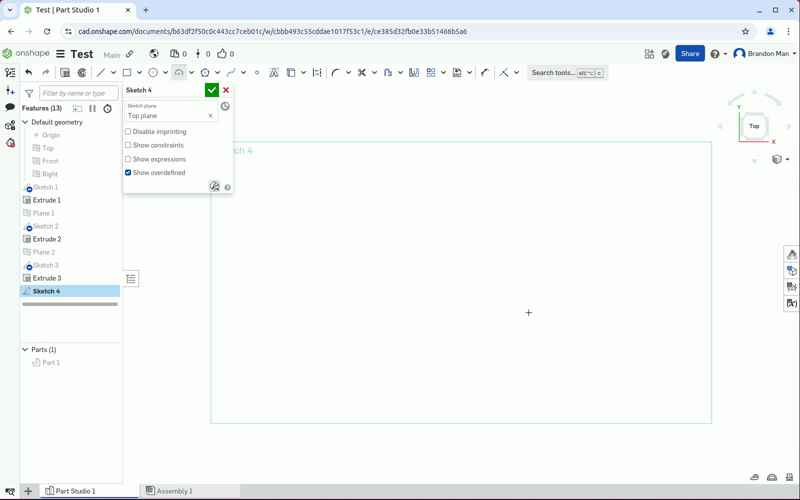
mouse_move(573, 312)
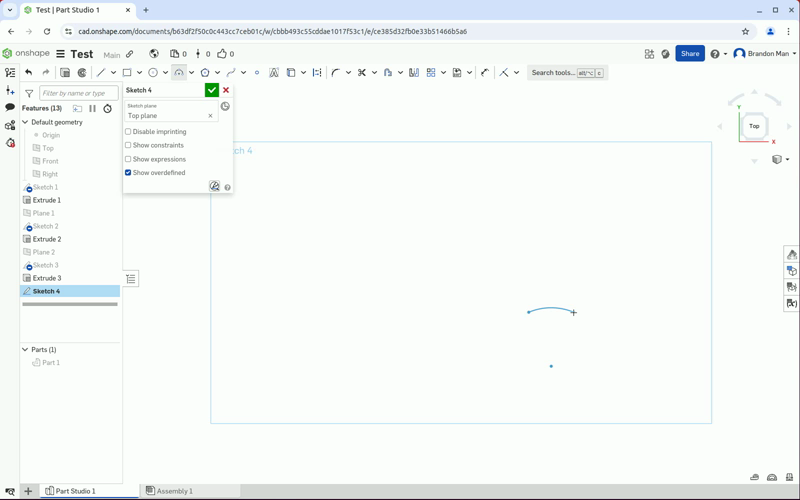
click(573, 312)
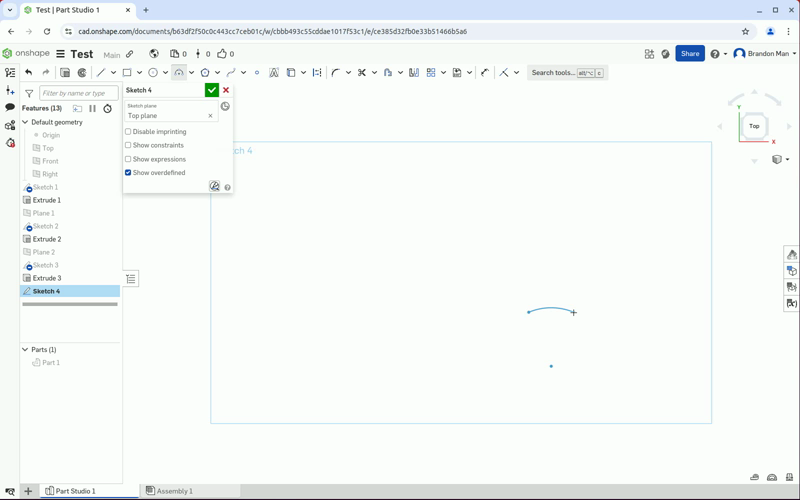
mouse_move(551, 315)
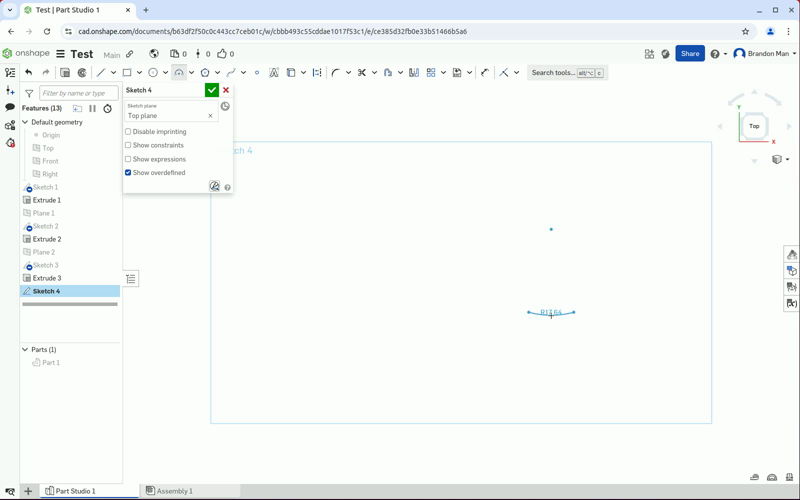
click(551, 315)
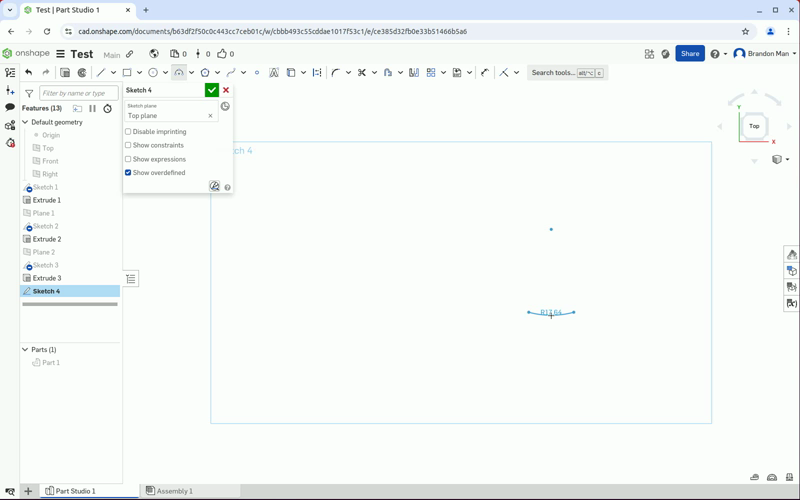
key_up(shift)
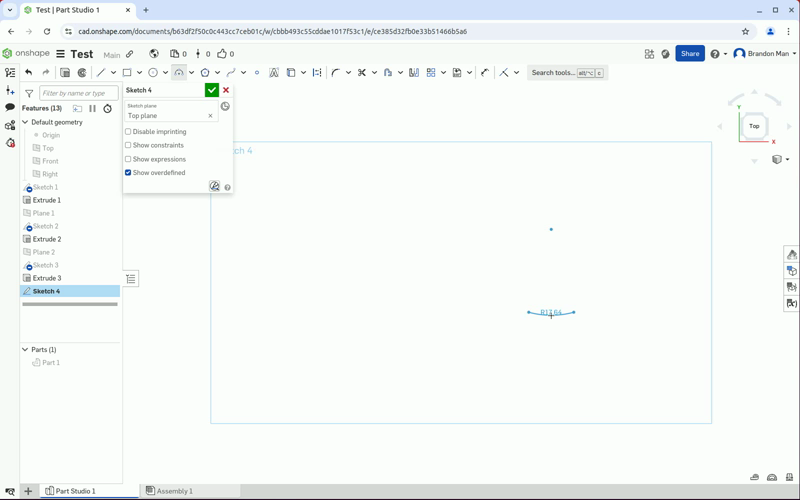
key(esc)
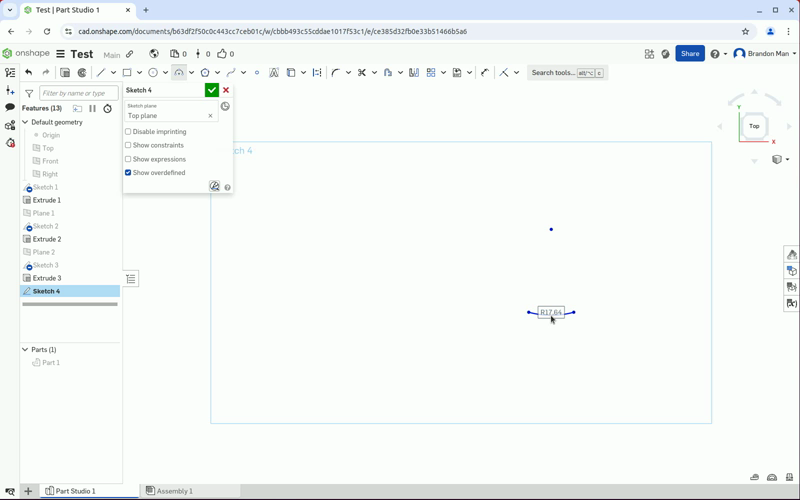
key(l)
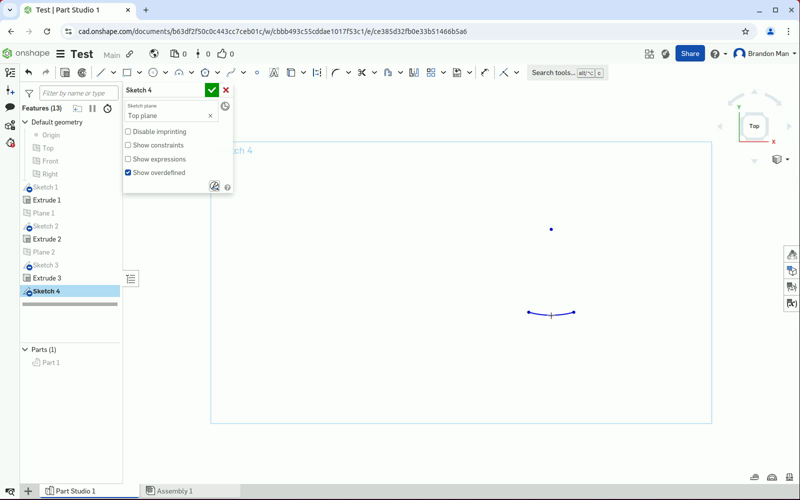
mouse_move(573, 312)
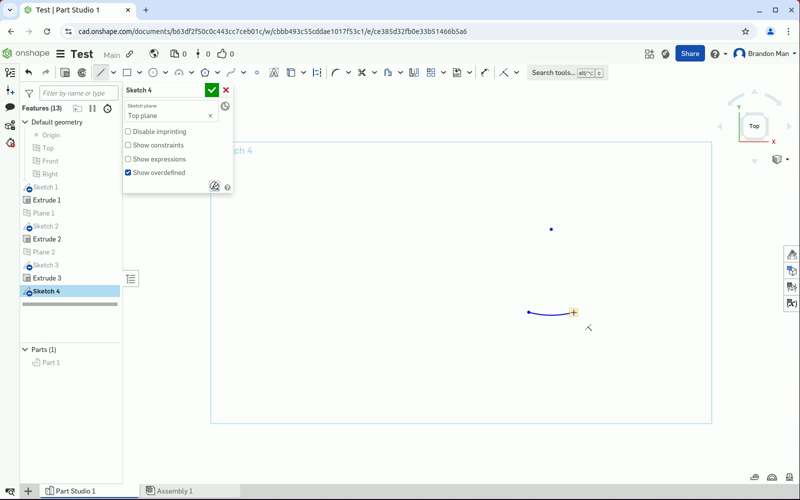
click(573, 312)
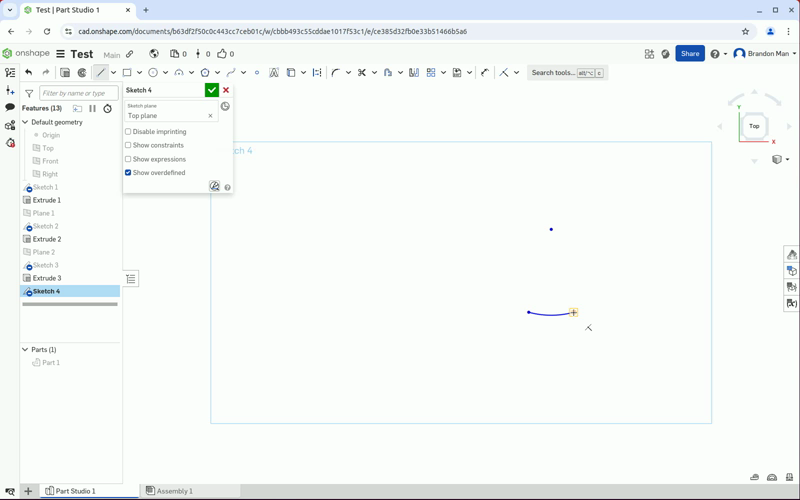
mouse_move(589, 312)
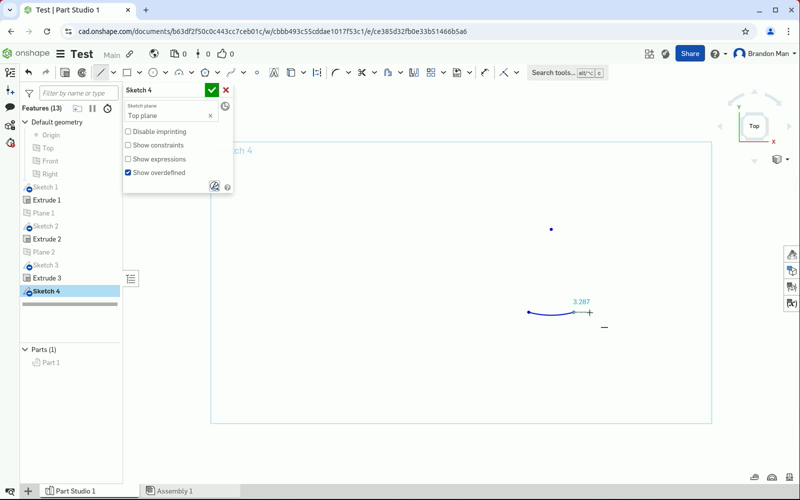
key_down(shift)
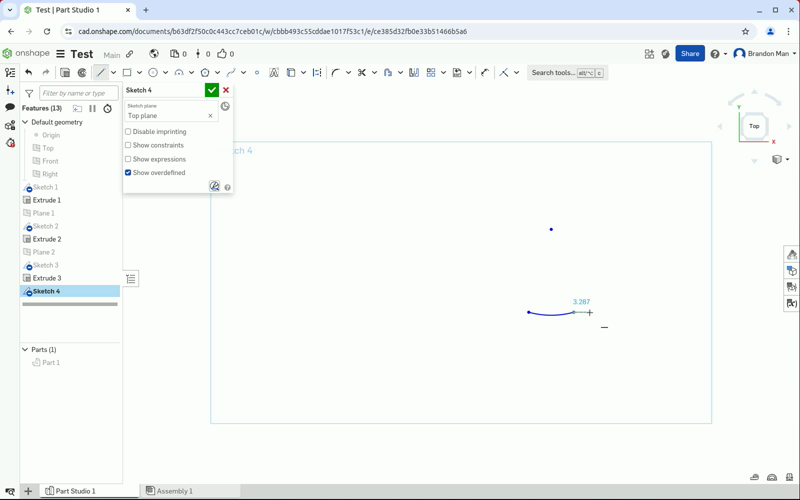
mouse_move(528, 312)
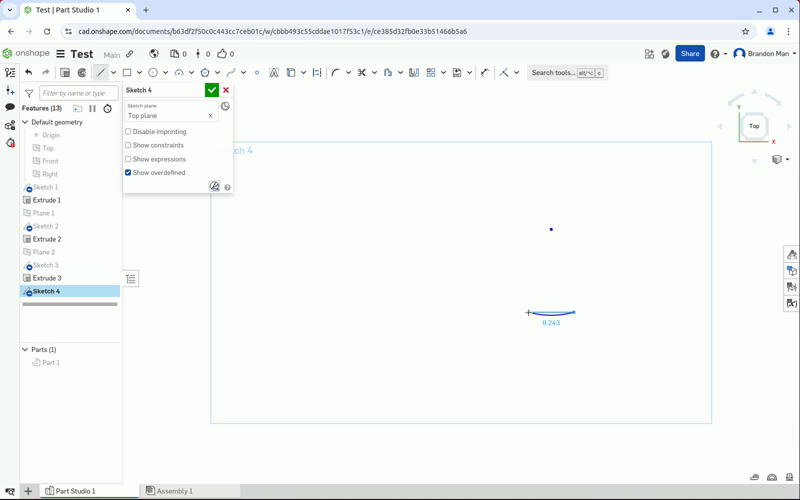
key_up(shift)
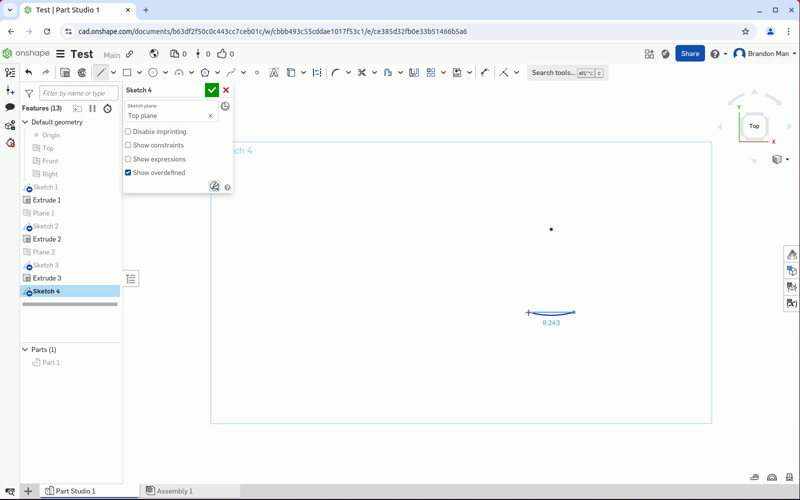
click(528, 312)
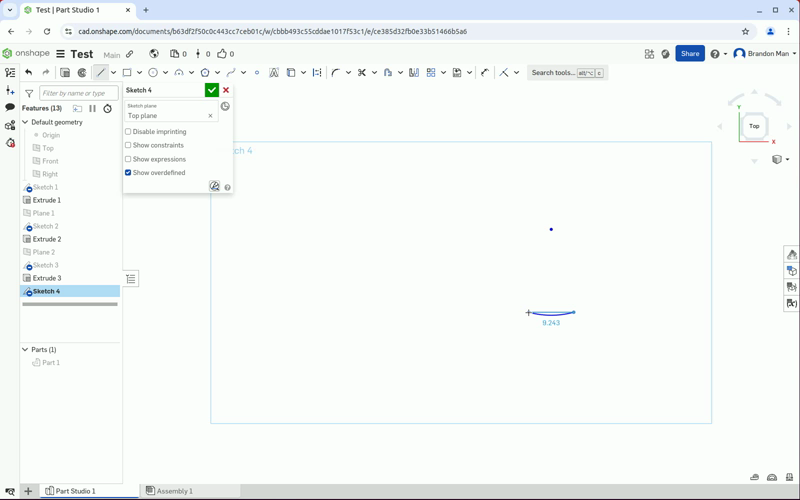
key(esc)
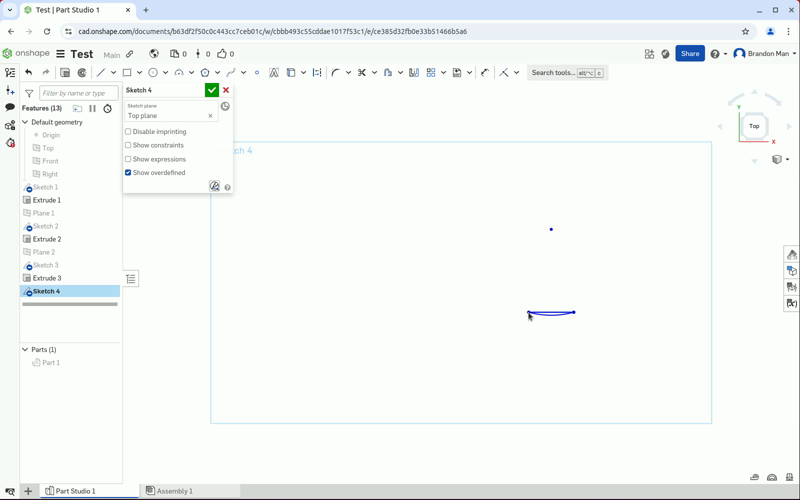
mouse_move(542, 314)
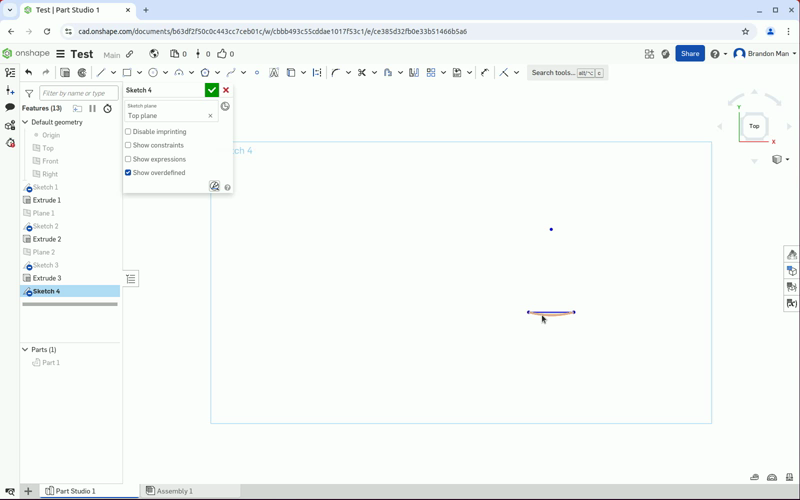
scroll(6)
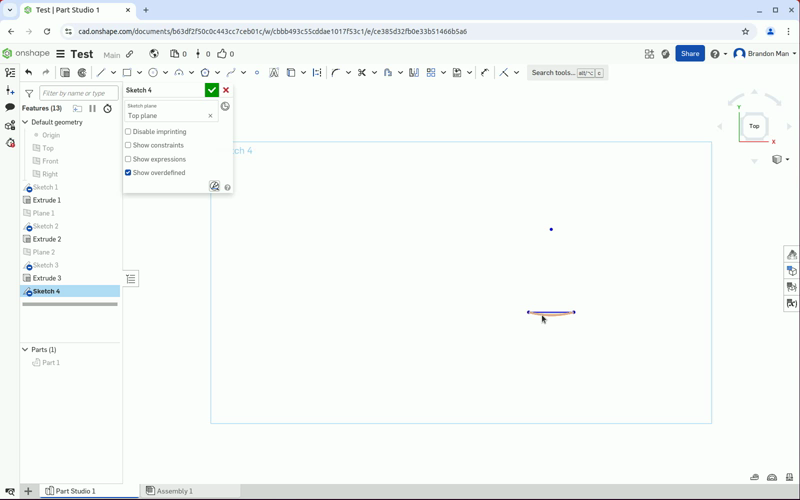
scroll(6)
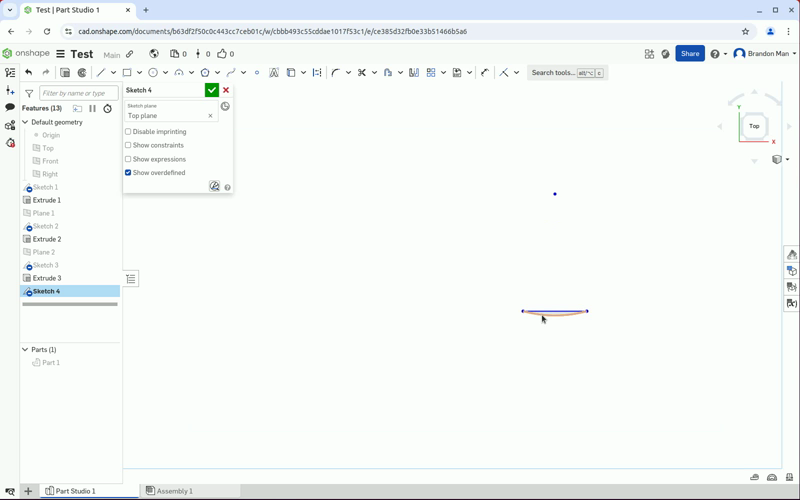
scroll(6)
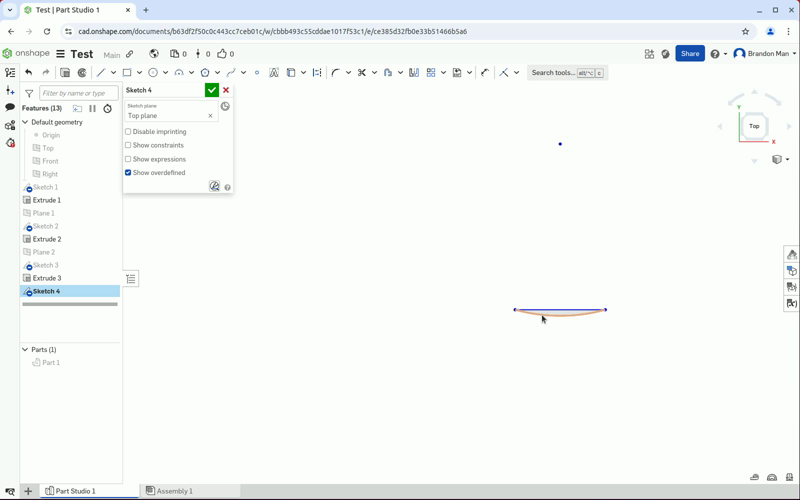
scroll(6)
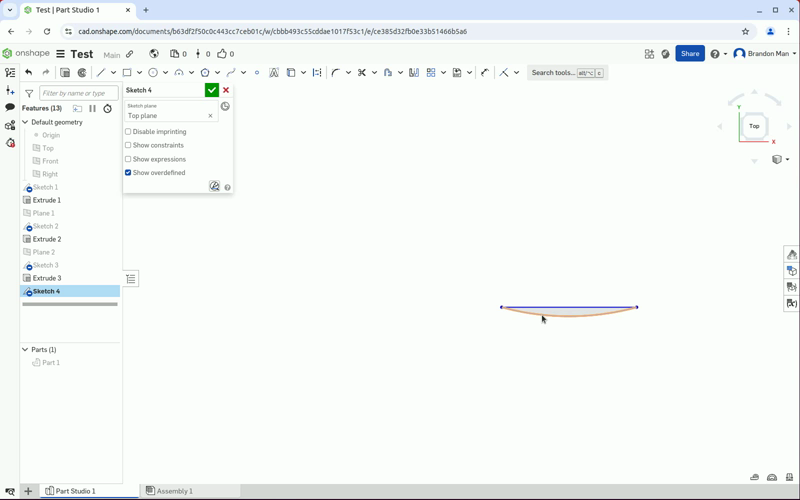
scroll(6)
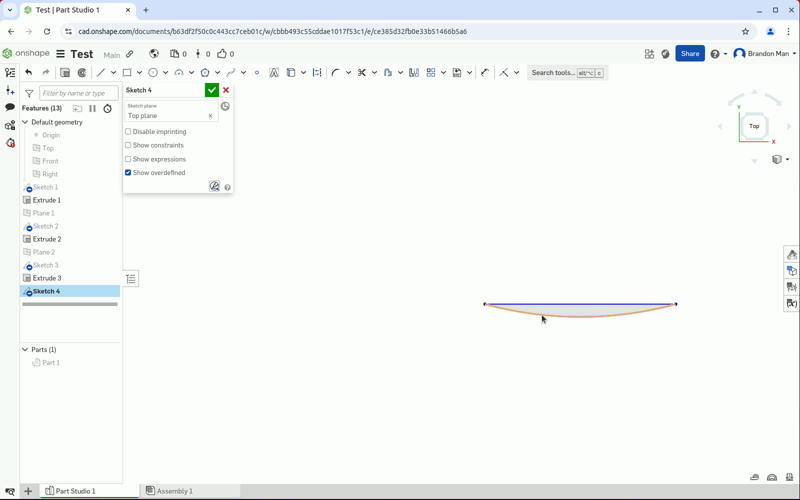
scroll(6)
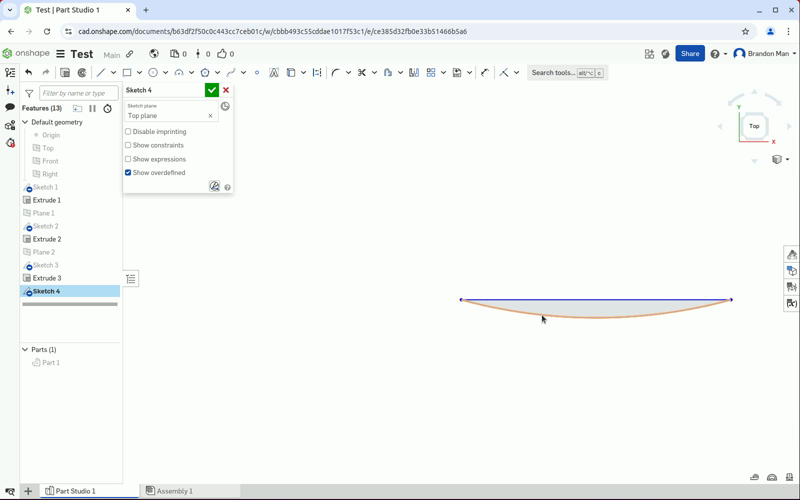
scroll(6)
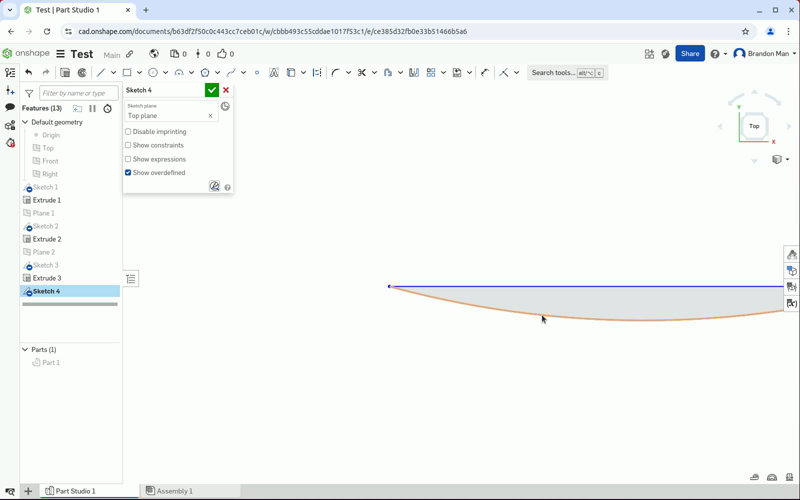
click(542, 314)
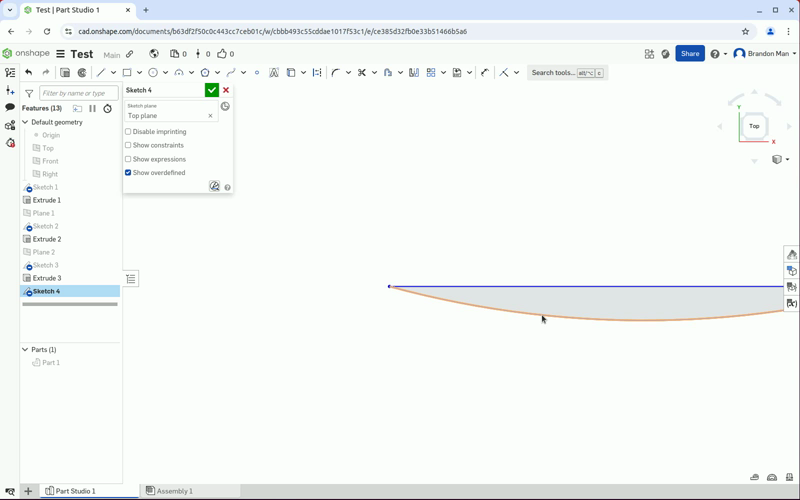
scroll(-6)
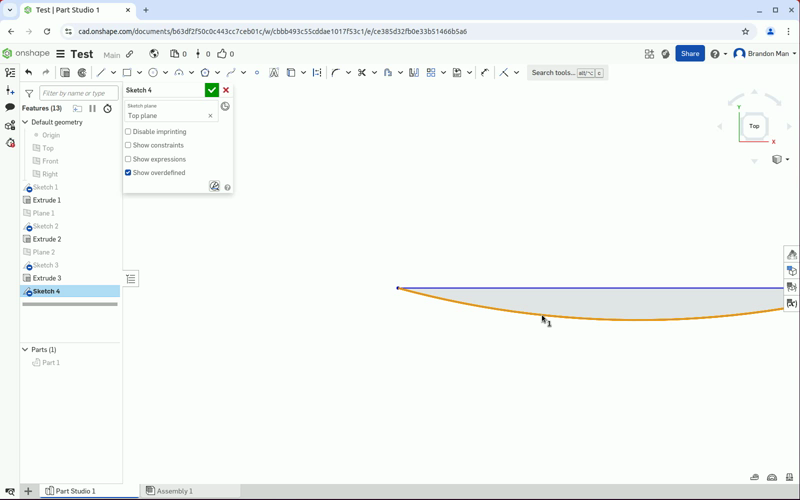
scroll(-6)
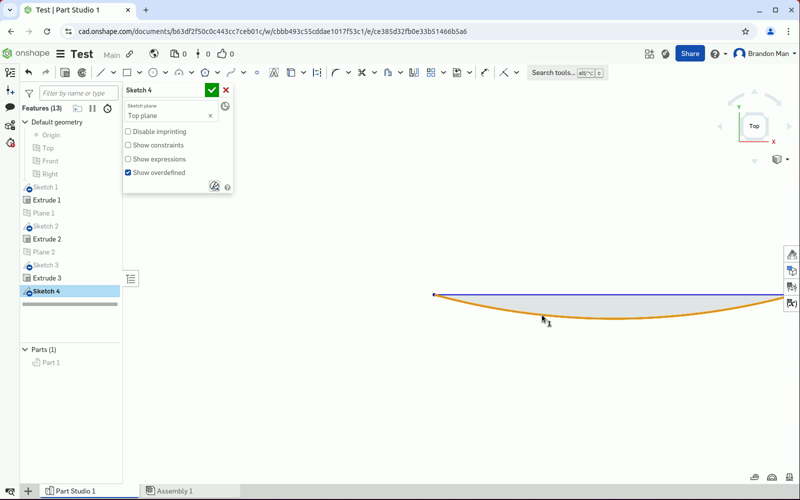
scroll(-6)
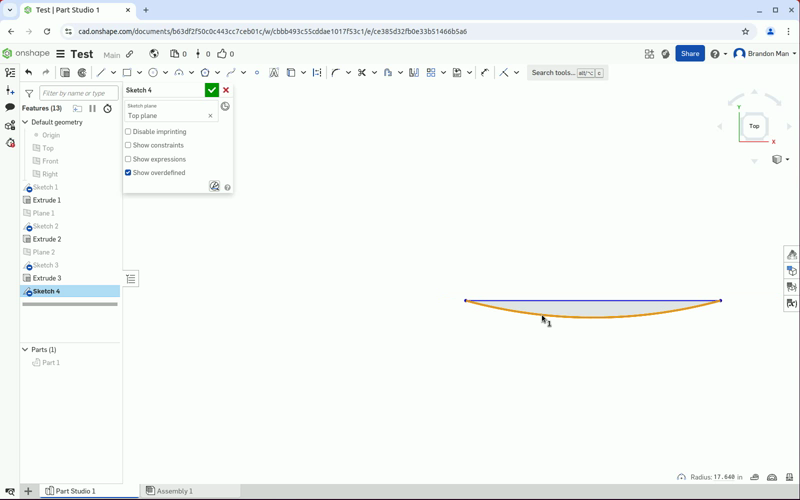
scroll(-6)
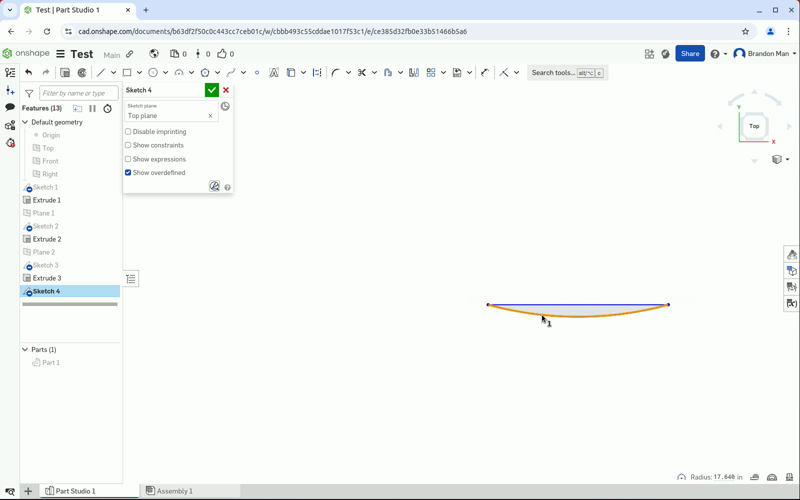
scroll(-6)
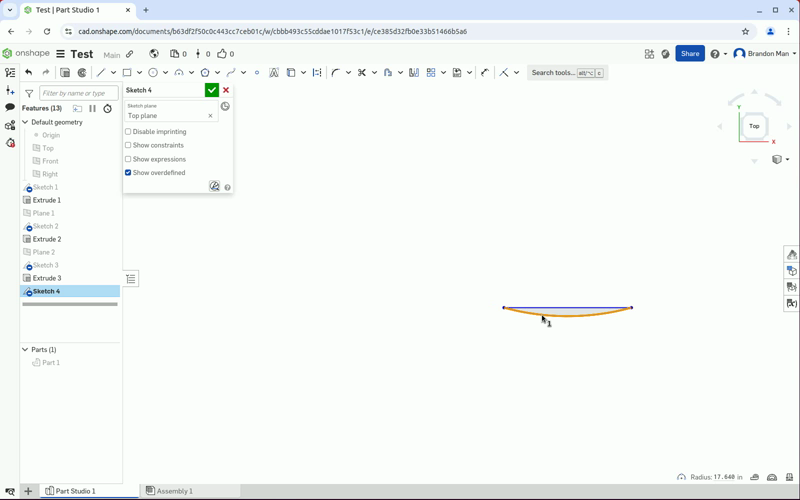
scroll(-6)
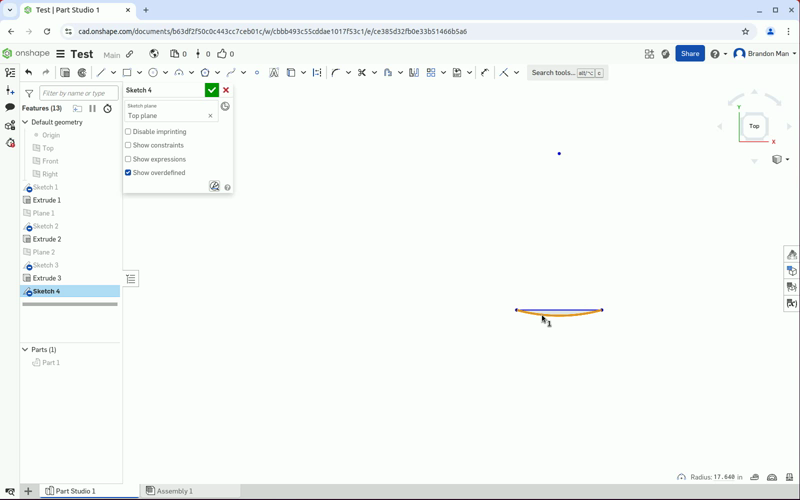
scroll(-6)
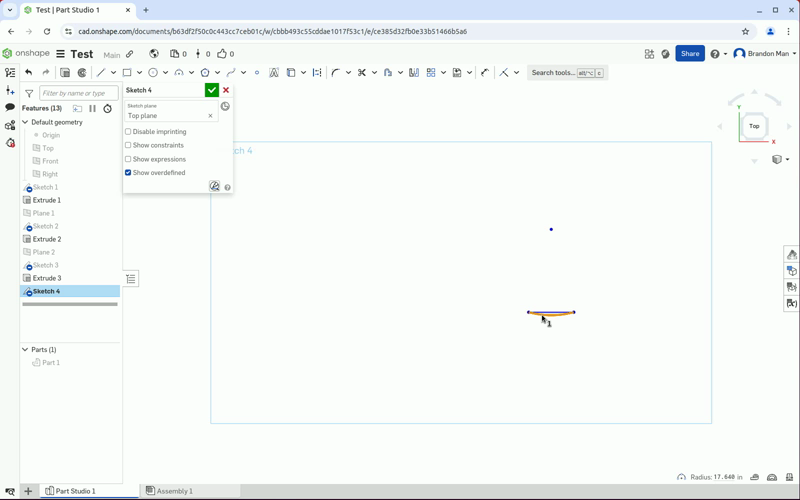
mouse_move(73, 352)
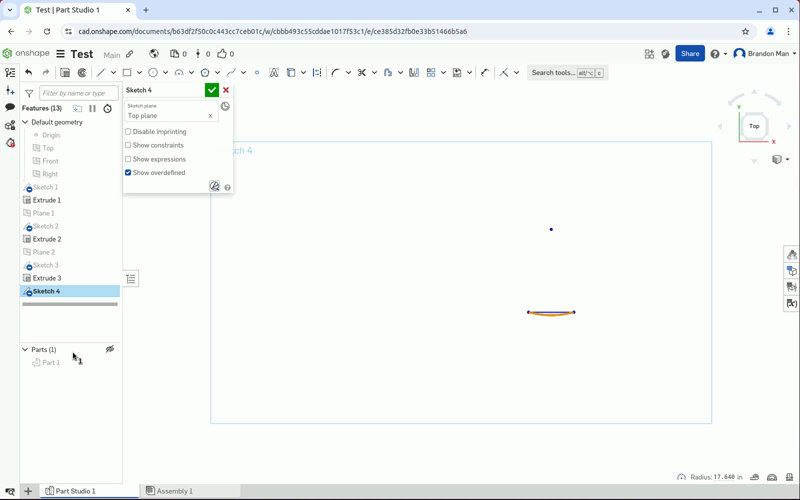
key(shift+y)
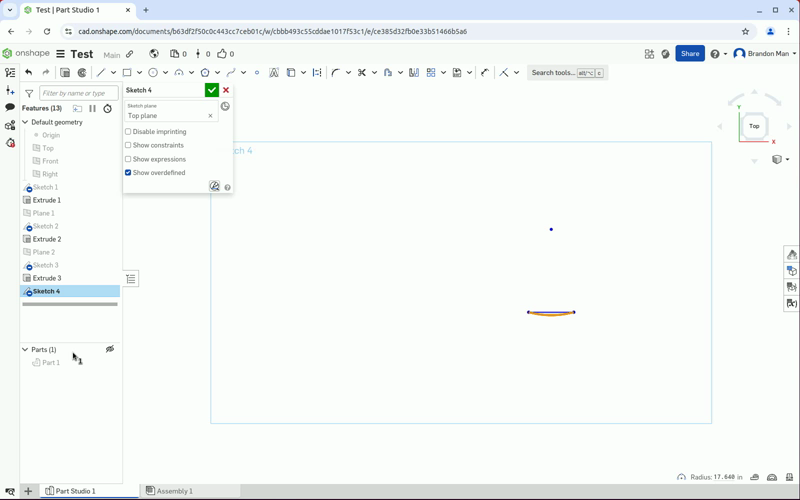
key(shift+e)
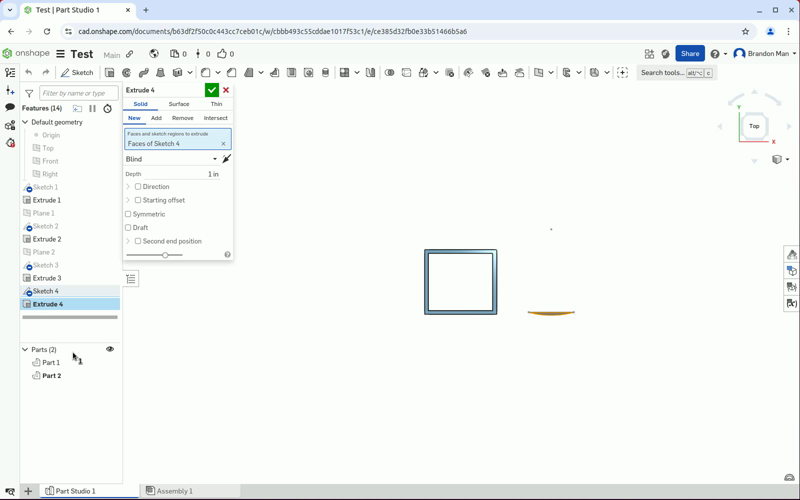
mouse_move(143, 106)
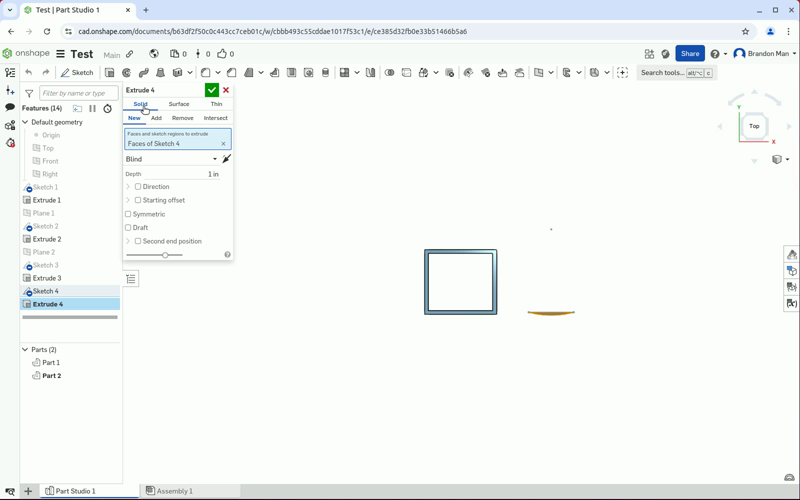
click(143, 106)
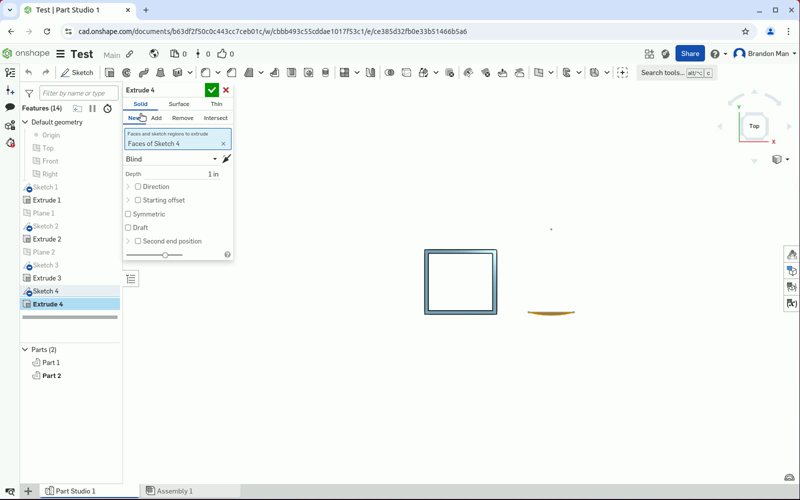
mouse_move(137, 120)
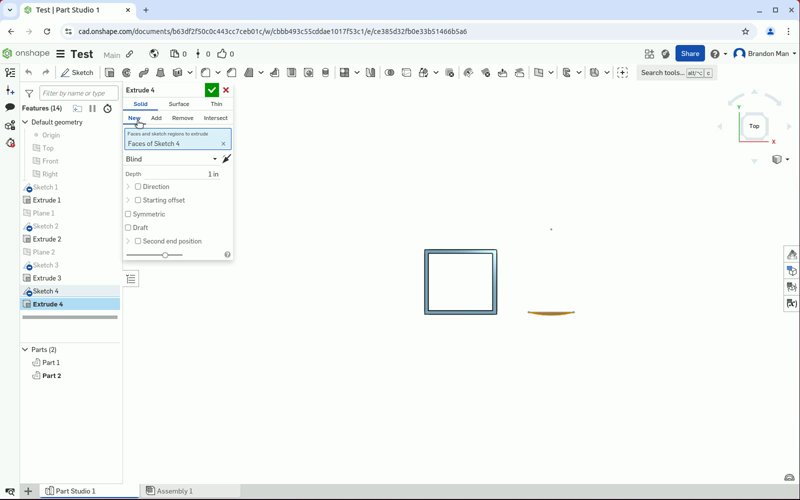
click(137, 120)
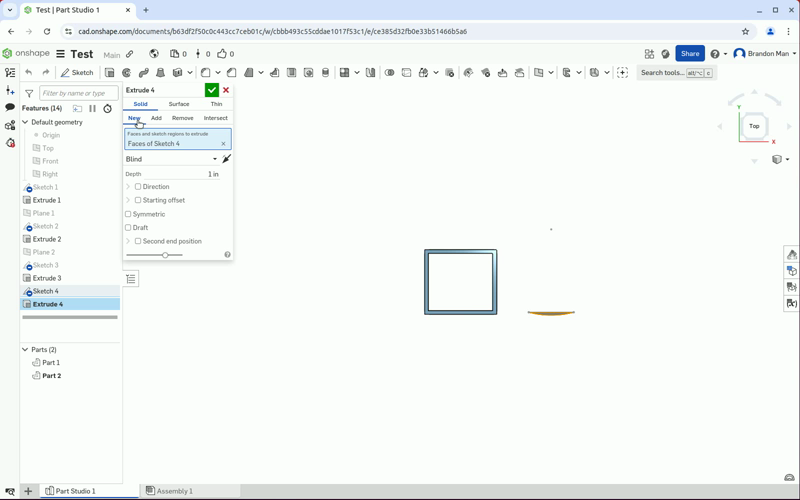
key(tab, 4)
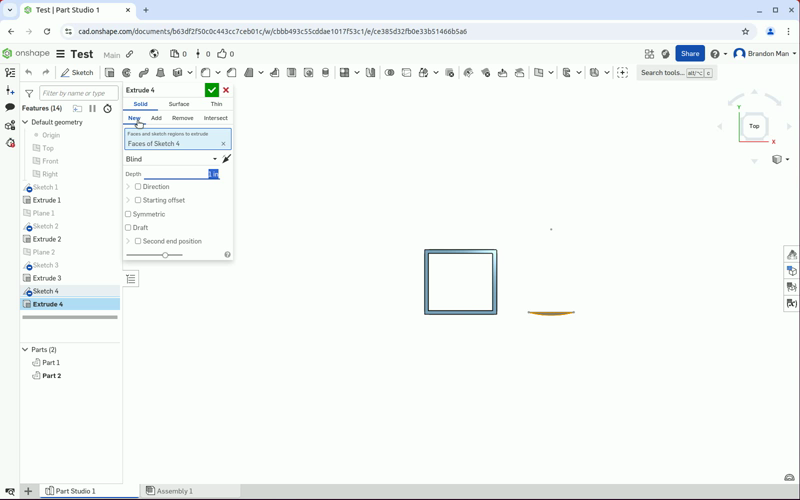
text(7.703)
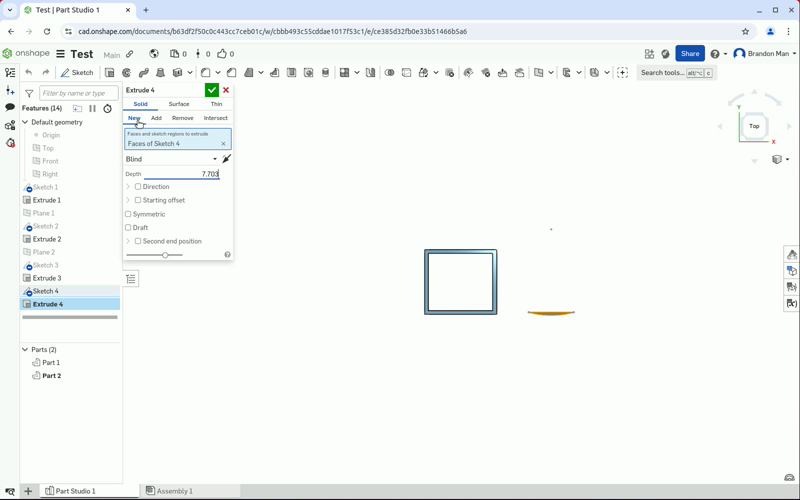
key(enter)
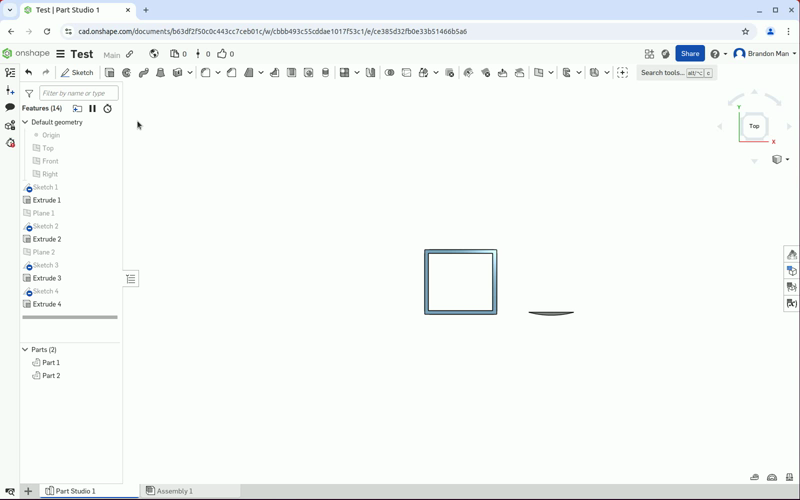
key(shift+h)
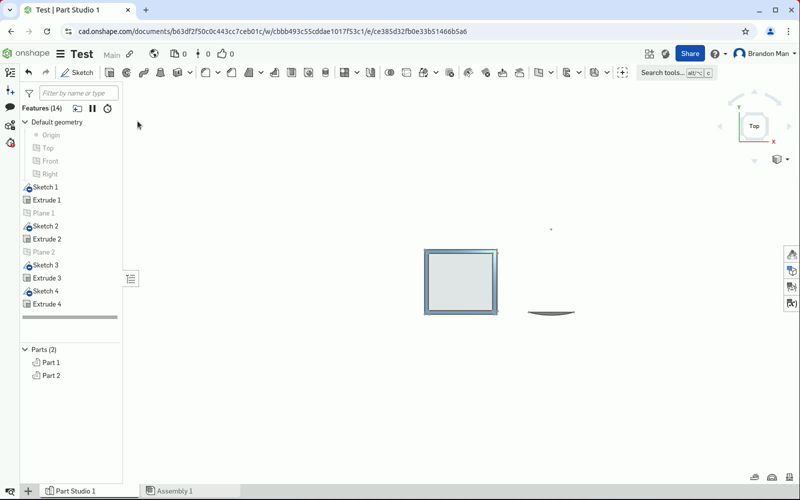
key(shift+h)
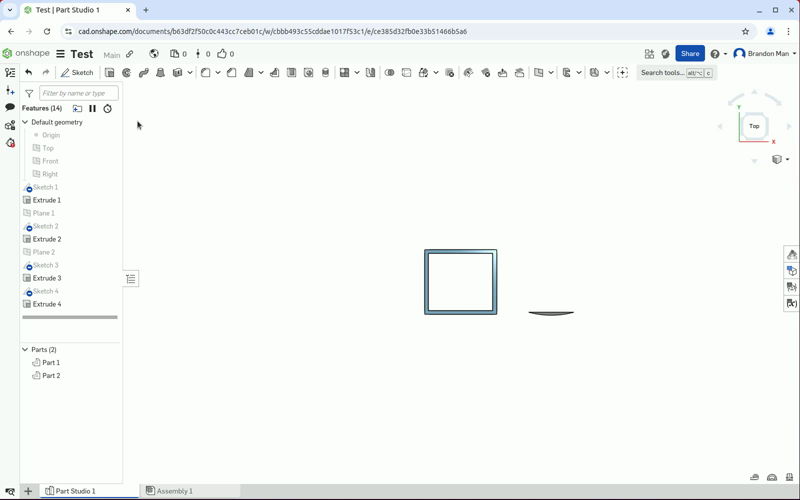
mouse_move(73, 189)
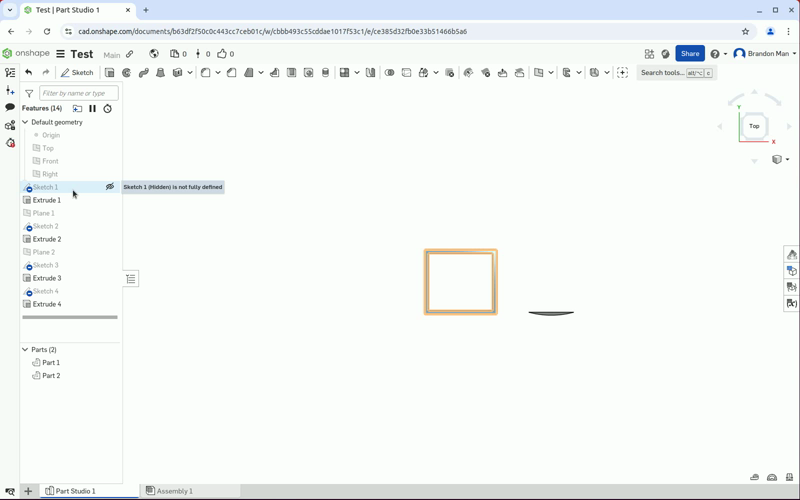
click(73, 189)
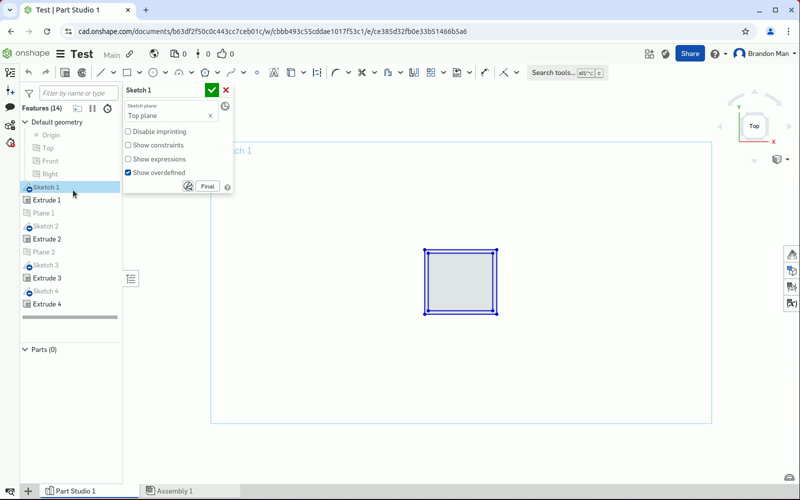
mouse_move(229, 92)
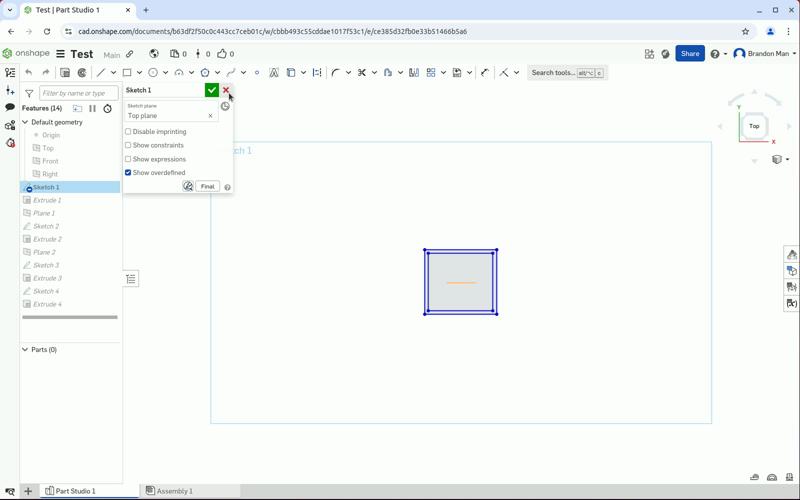
click(229, 92)
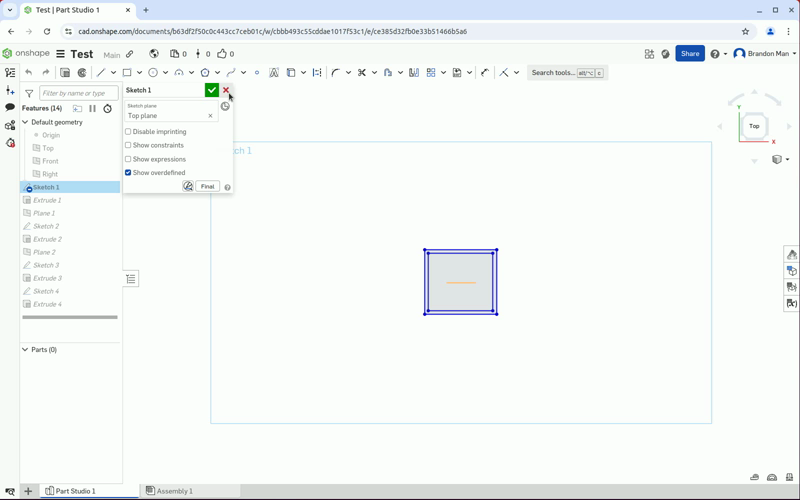
key(shift+s)
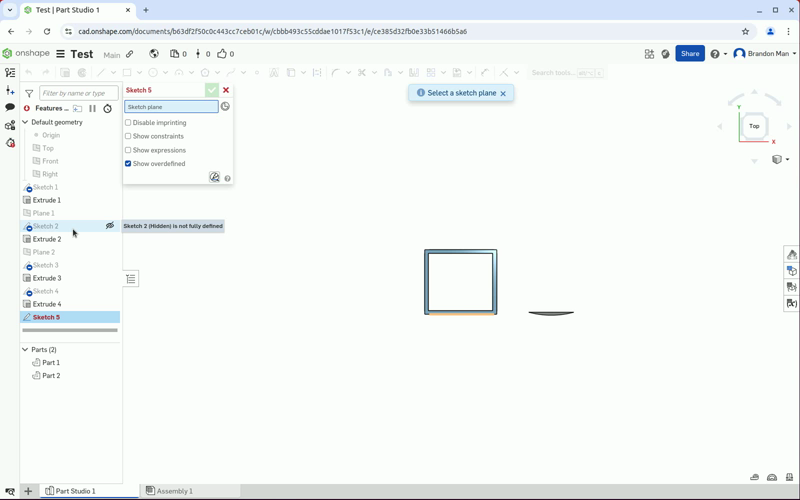
scroll(3)
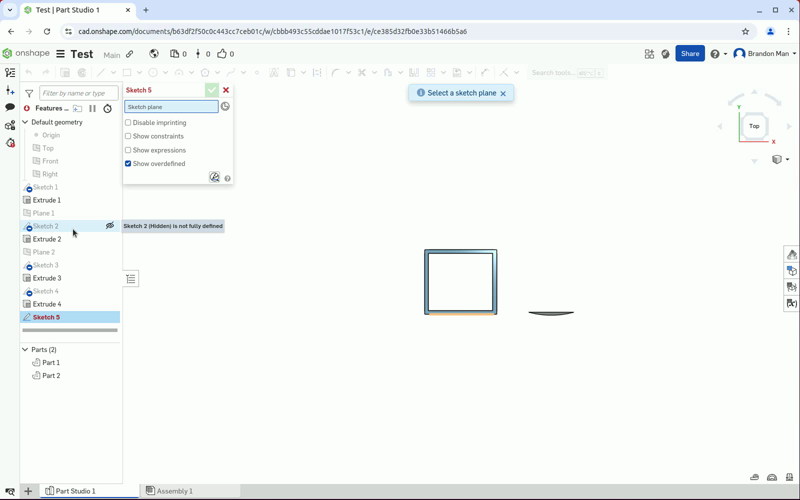
mouse_move(73, 150)
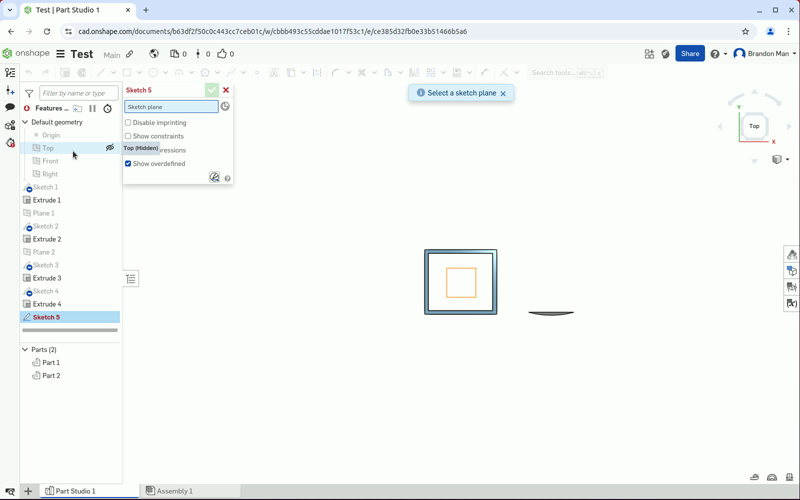
click(73, 150)
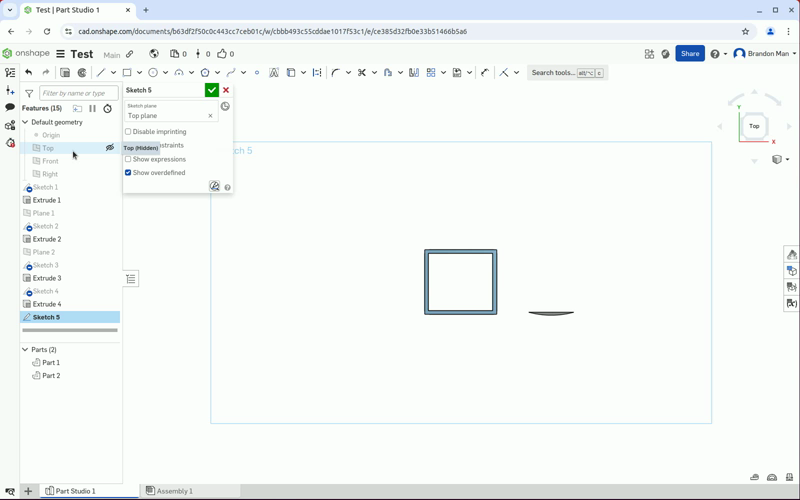
mouse_move(73, 352)
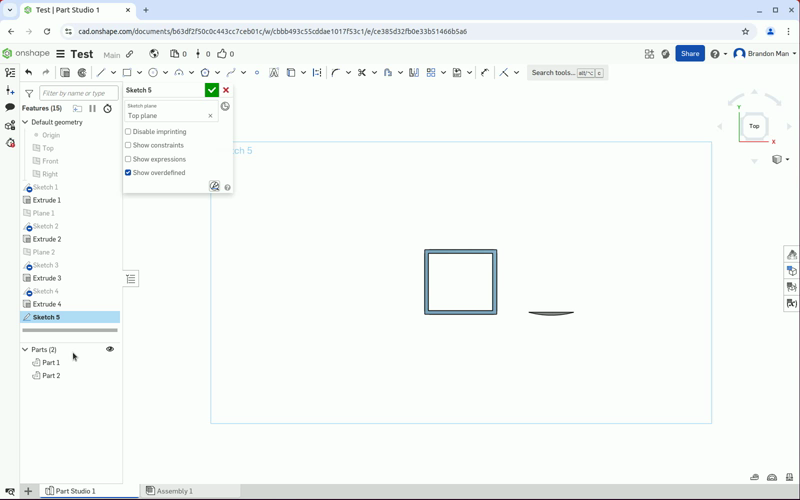
key(y)
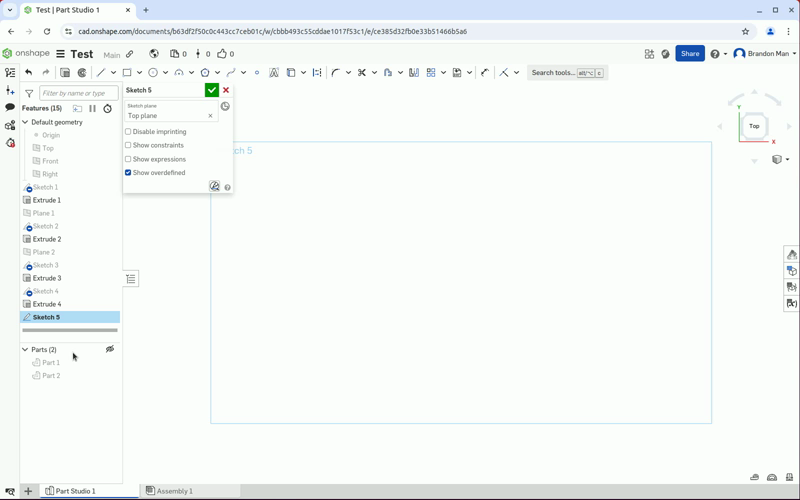
key(l)
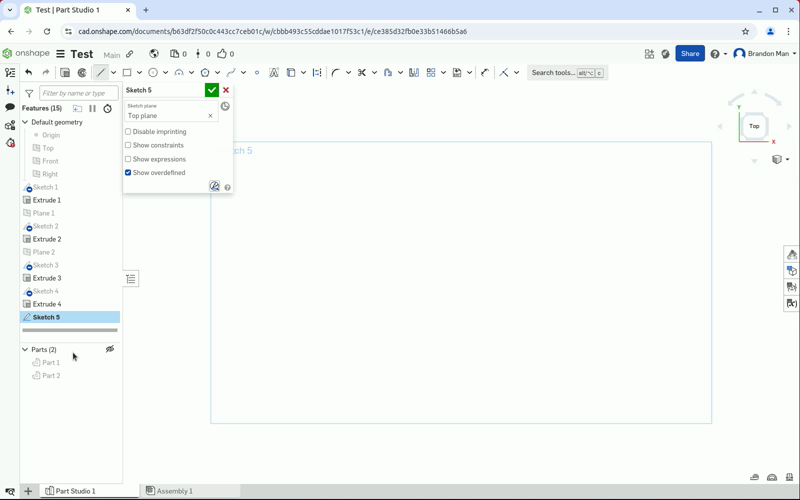
key_down(shift)
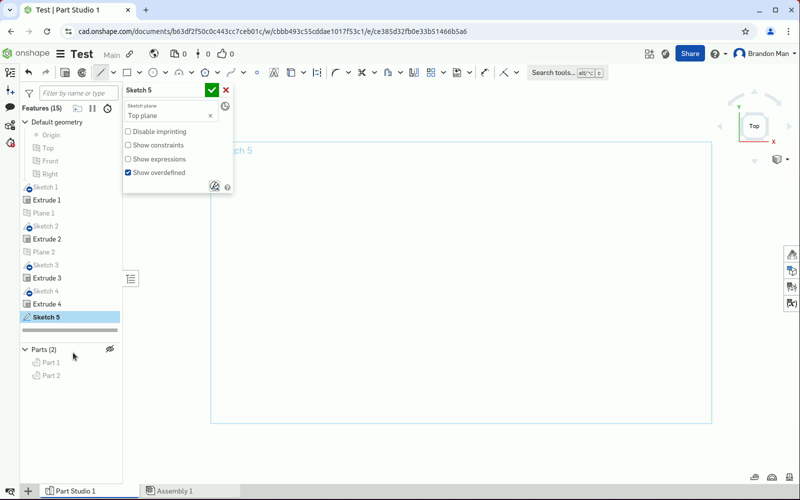
mouse_move(528, 312)
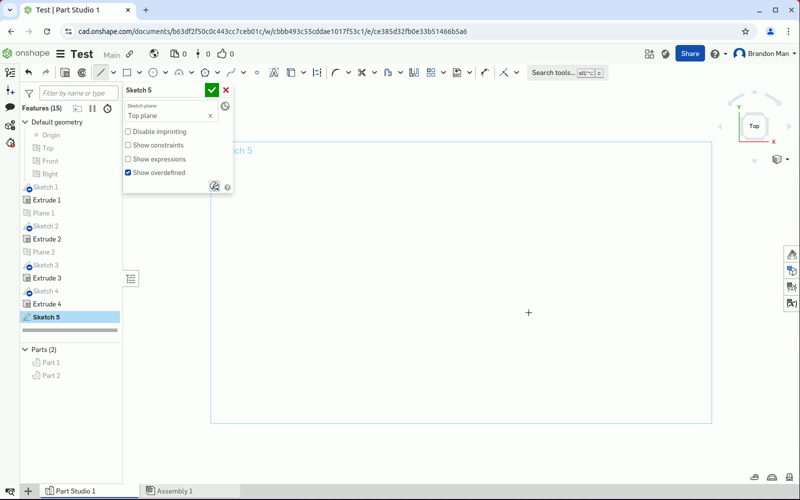
click(528, 312)
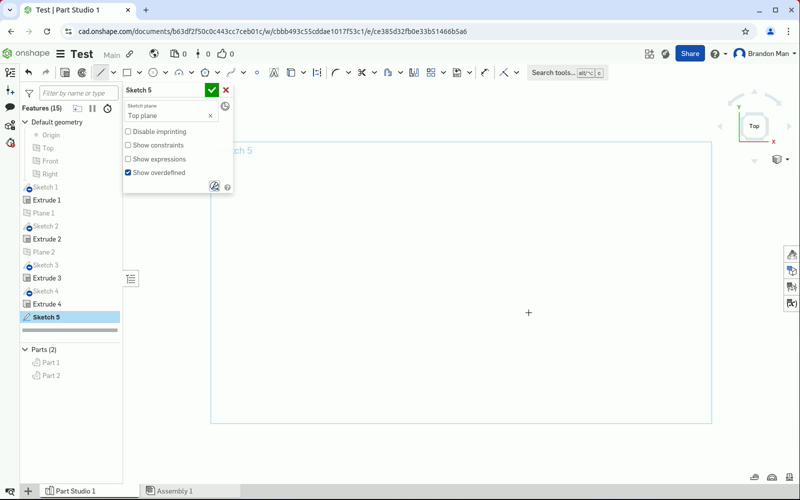
key_up(shift)
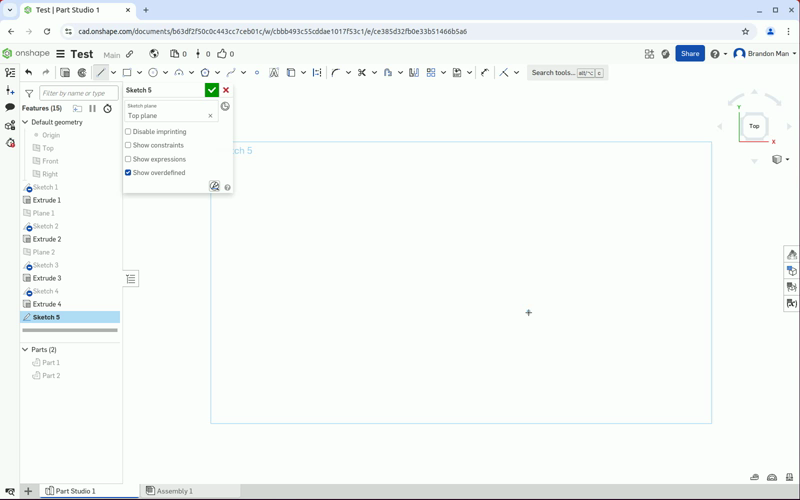
key_down(shift)
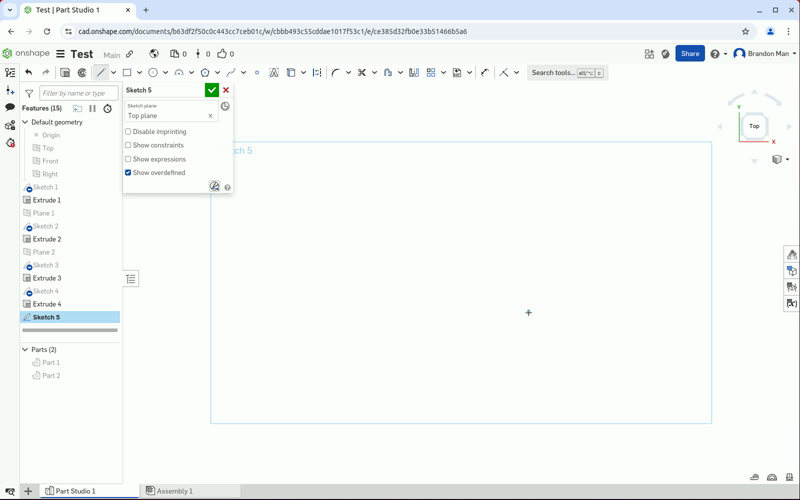
mouse_move(558, 312)
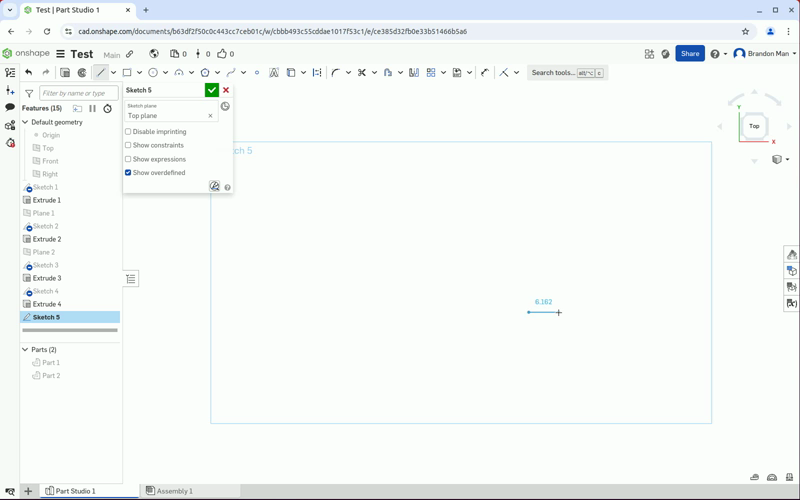
mouse_move(573, 312)
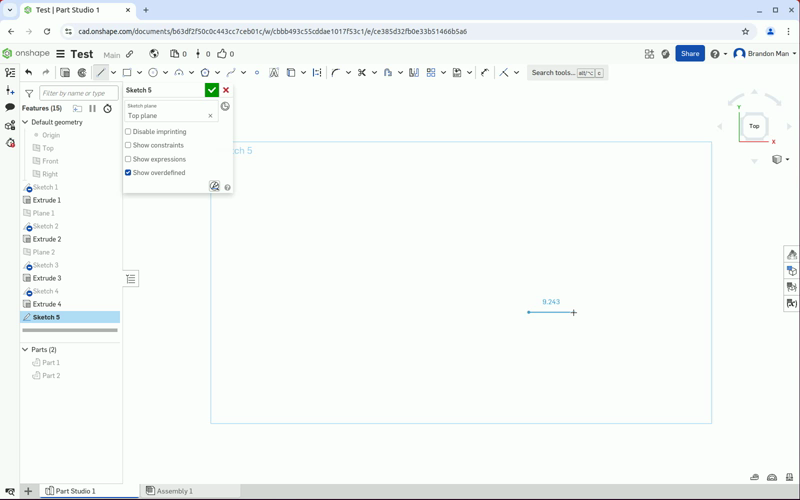
click(573, 312)
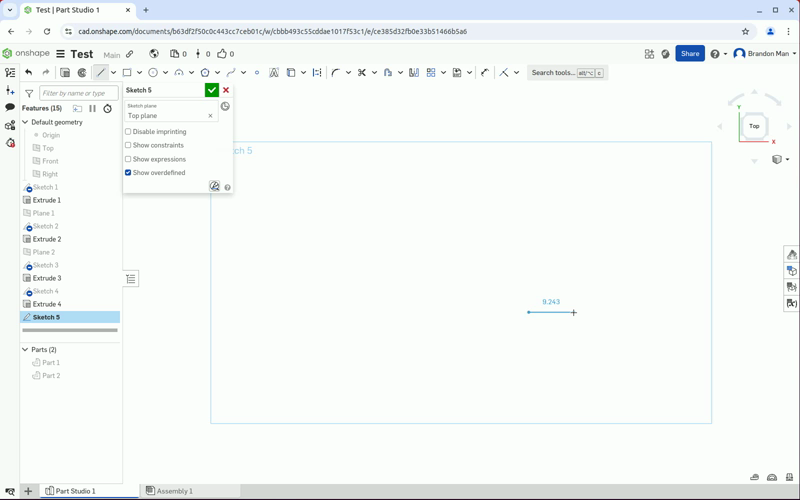
key_up(shift)
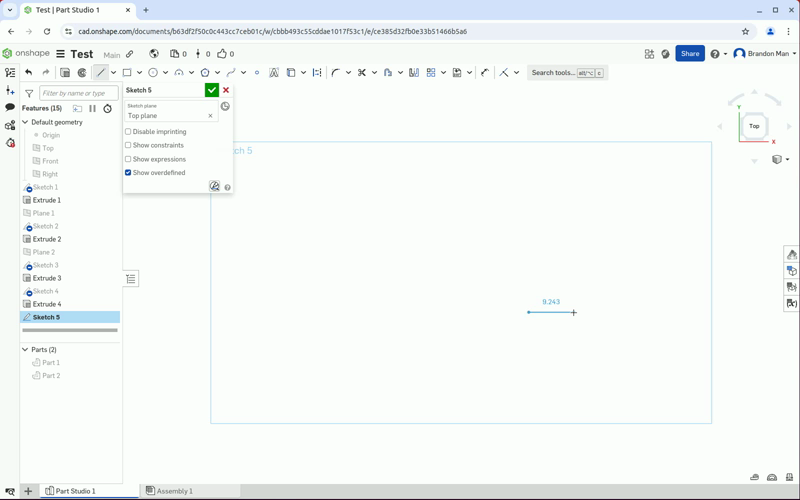
key_down(shift)
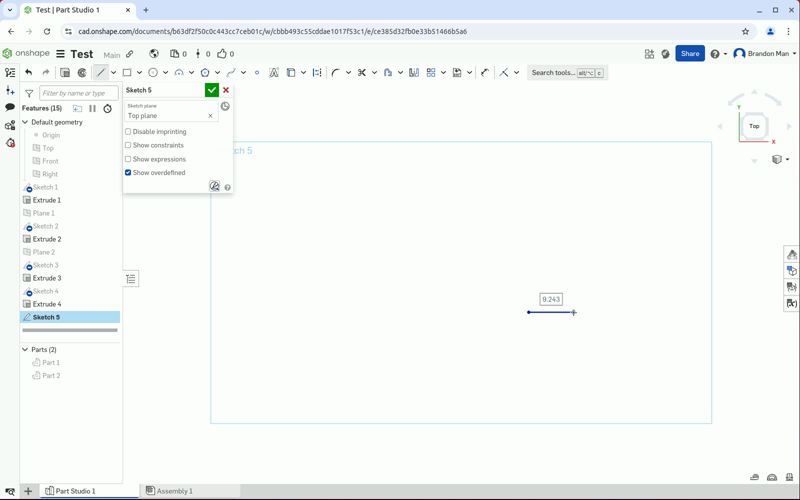
mouse_move(573, 247)
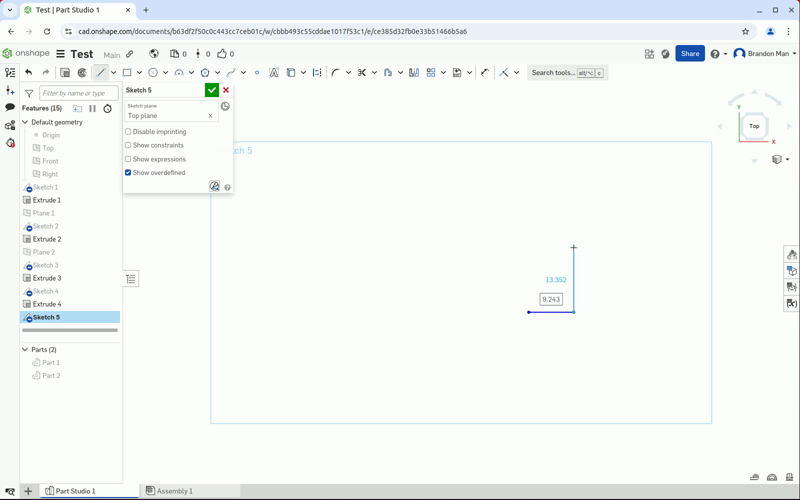
click(573, 247)
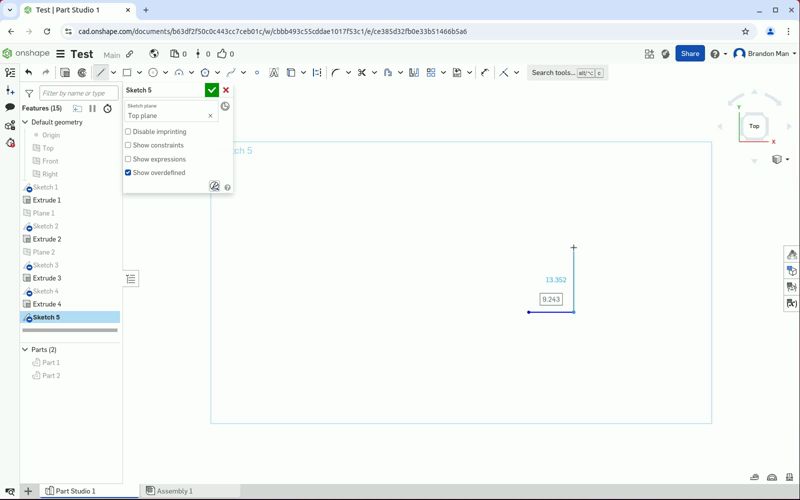
key_up(shift)
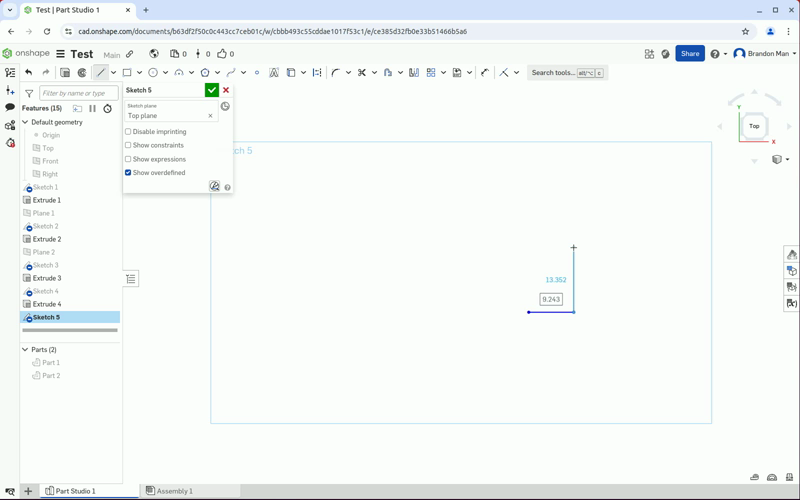
key_down(shift)
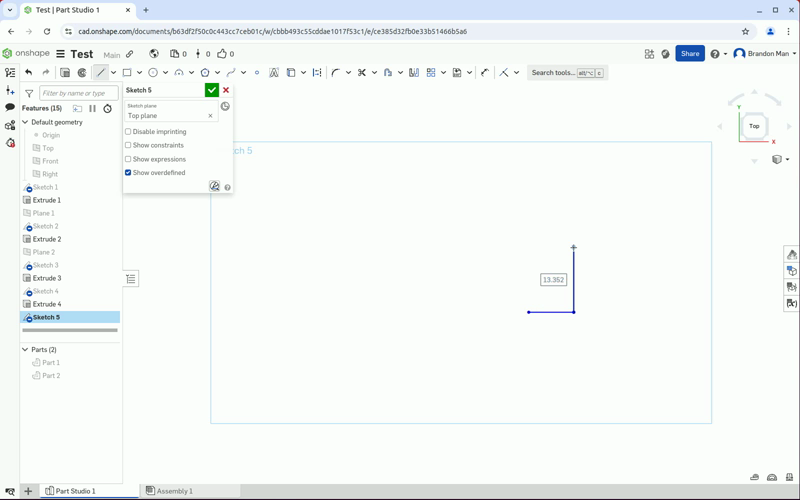
mouse_move(589, 247)
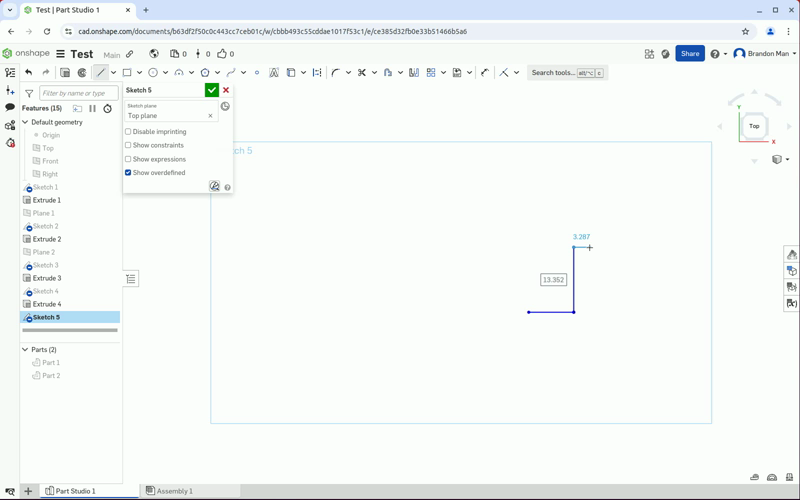
mouse_move(528, 247)
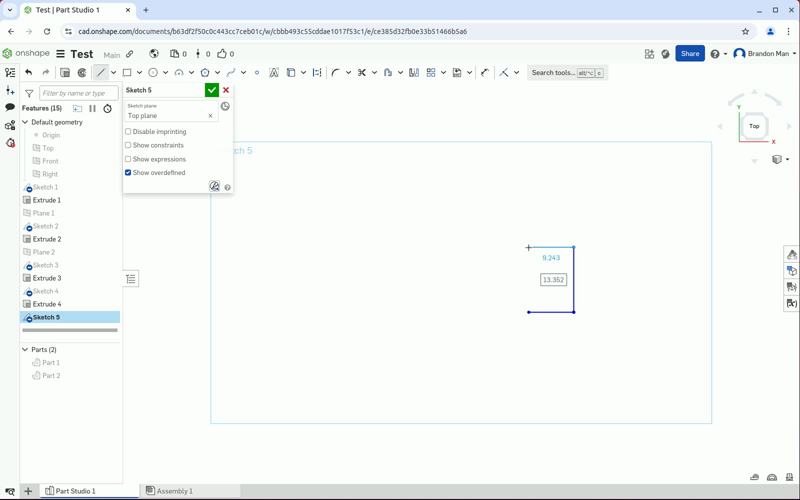
click(528, 247)
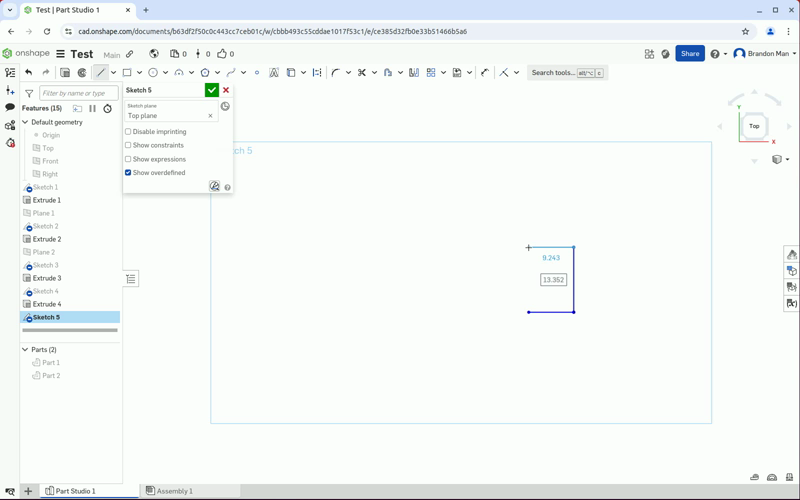
key_up(shift)
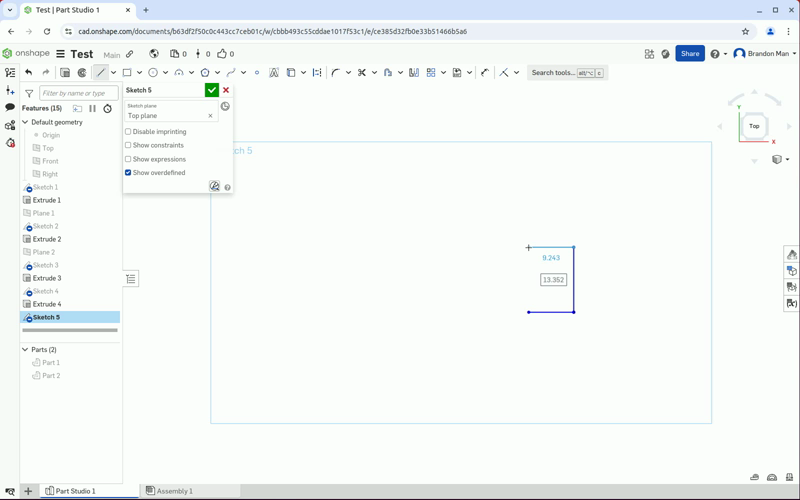
key_down(shift)
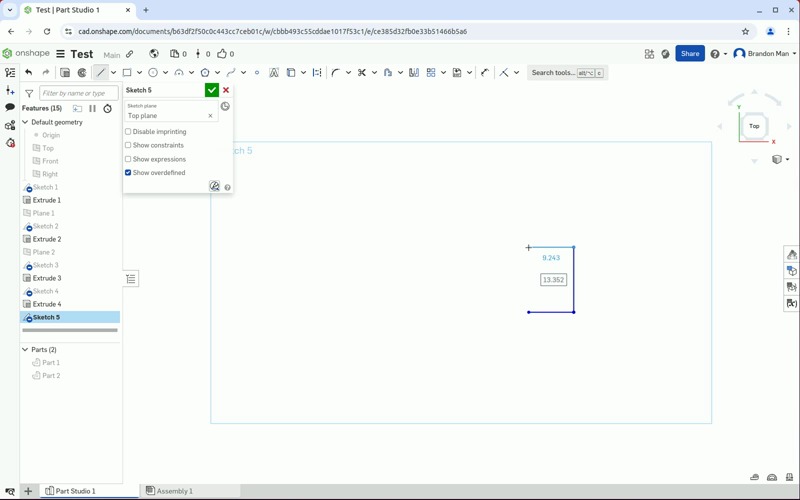
mouse_move(528, 312)
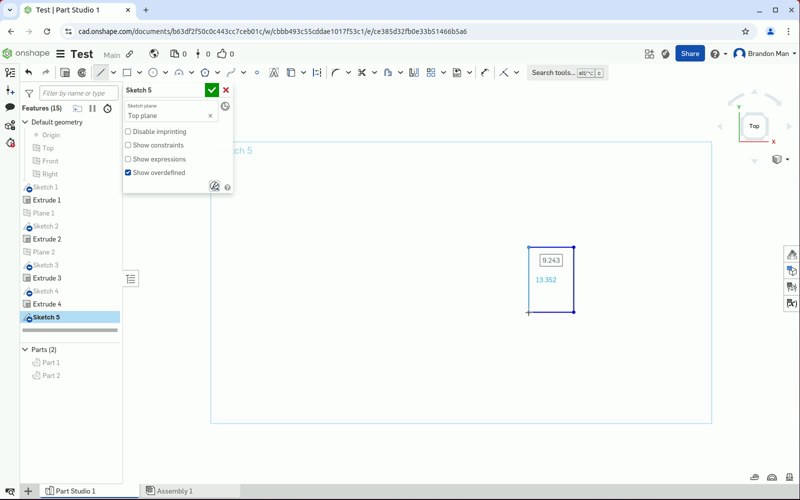
key_up(shift)
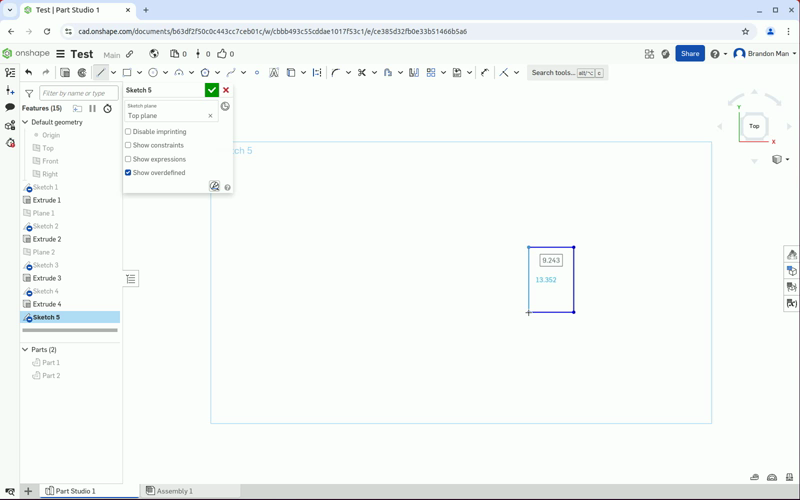
click(528, 312)
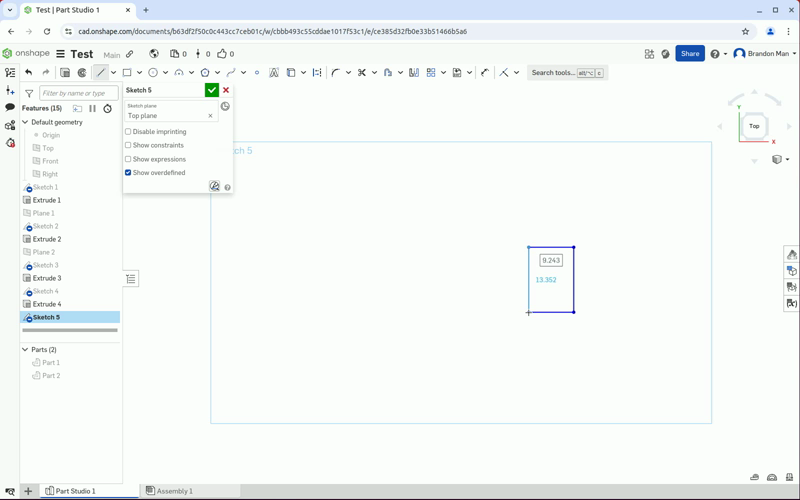
key(esc)
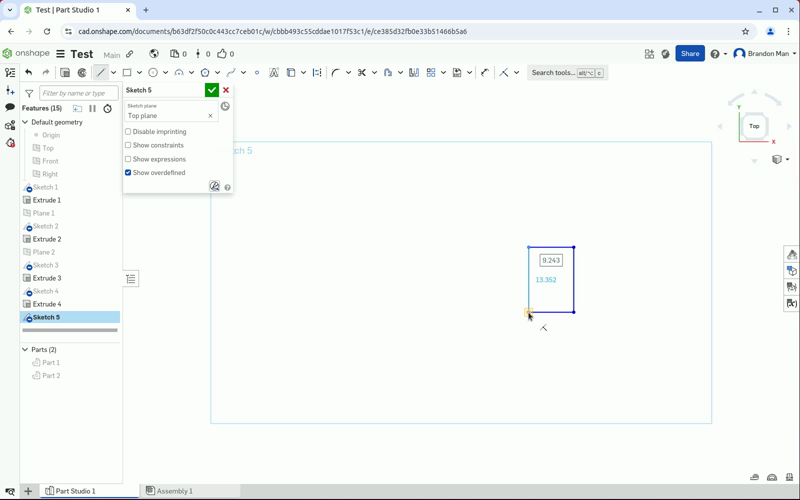
mouse_move(569, 300)
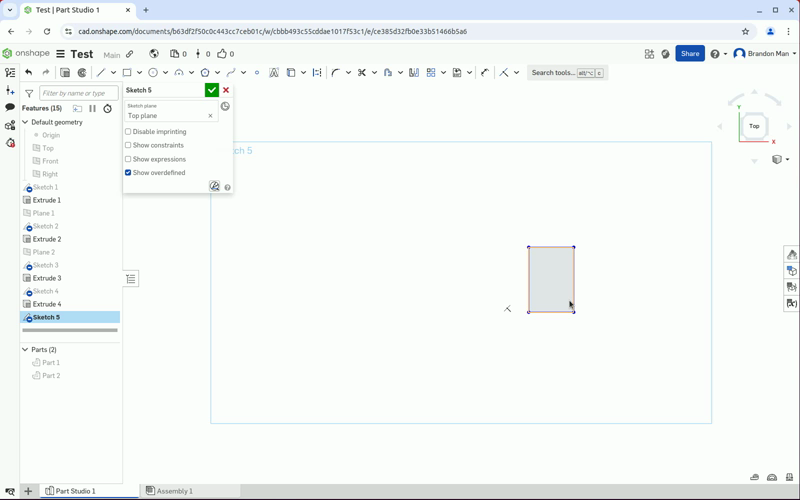
click(569, 300)
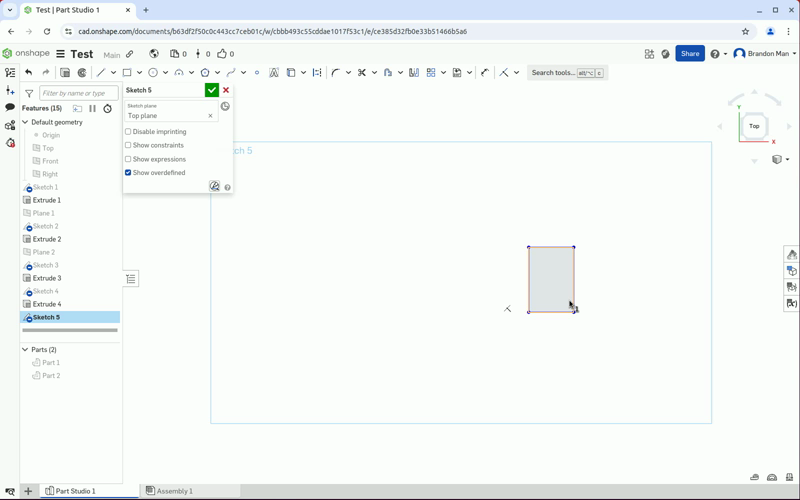
mouse_move(73, 352)
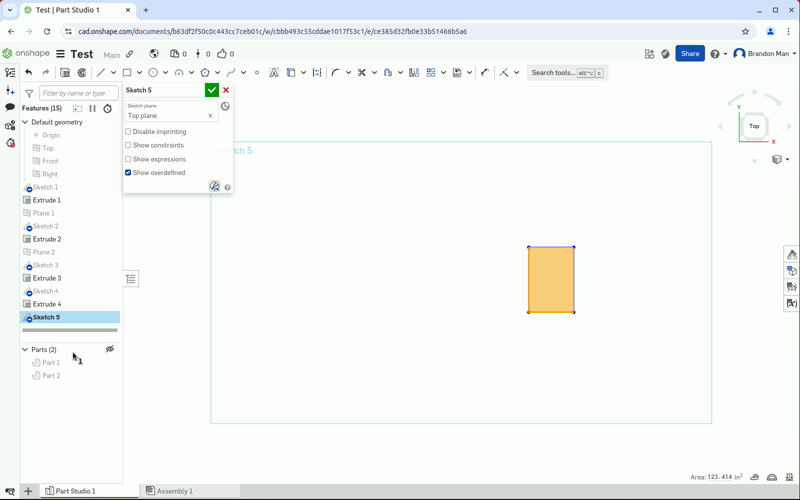
key(shift+y)
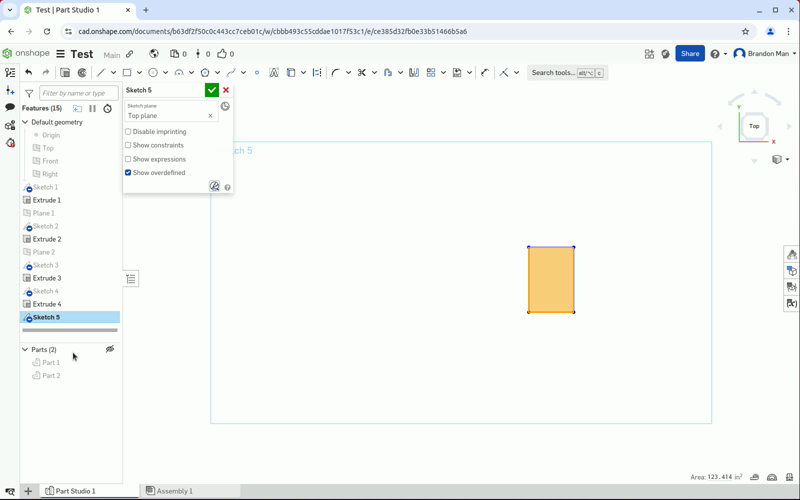
key(shift+e)
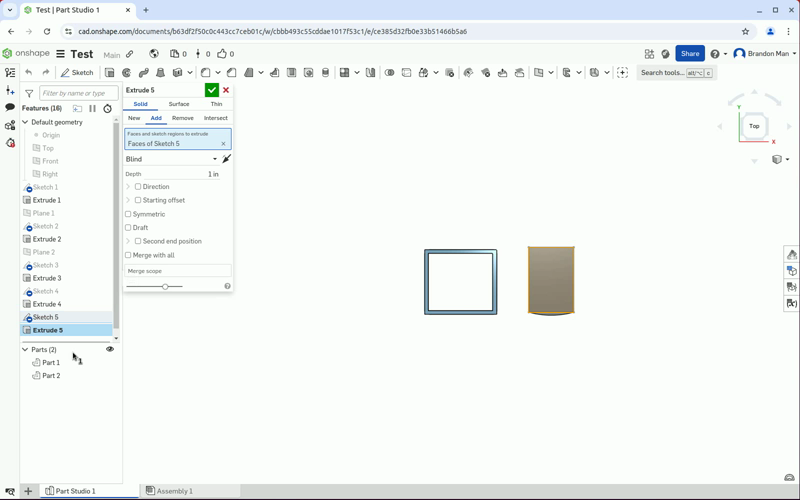
mouse_move(143, 106)
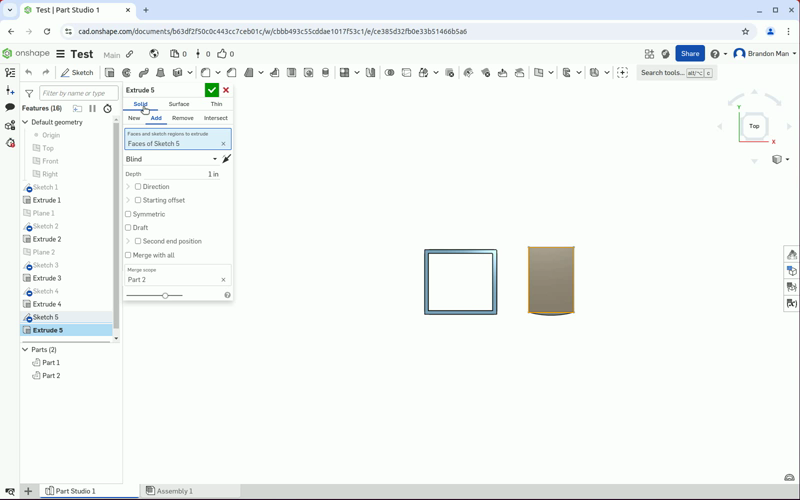
click(143, 106)
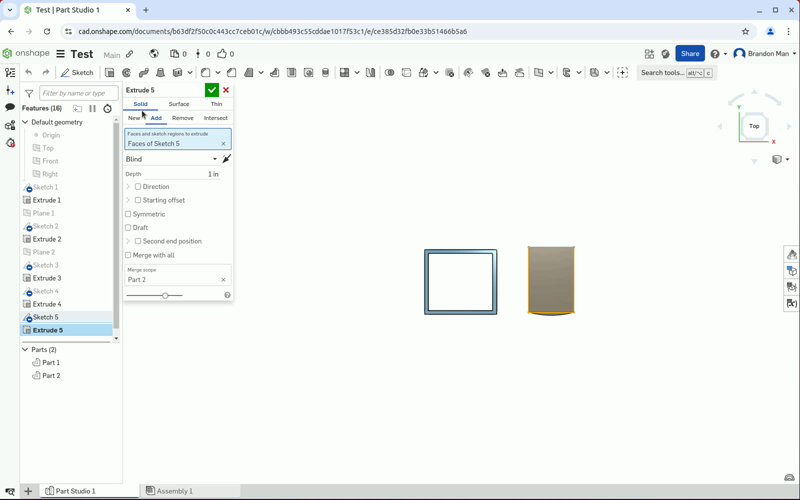
mouse_move(137, 120)
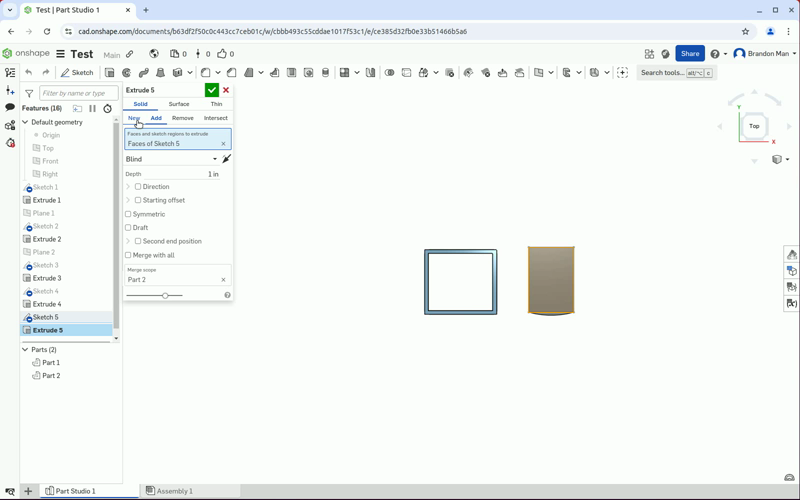
click(137, 120)
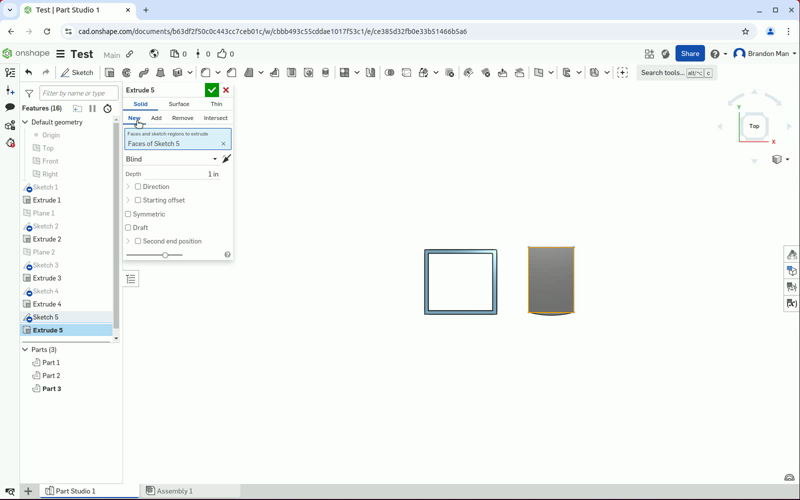
key(tab, 4)
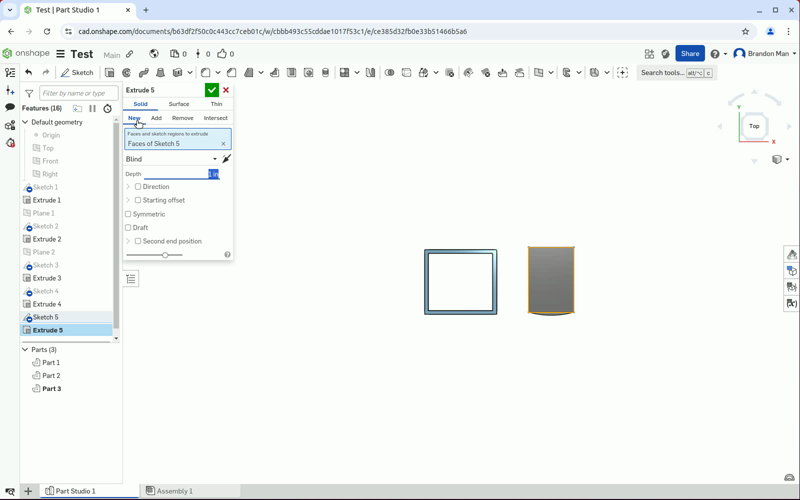
text(7.703)
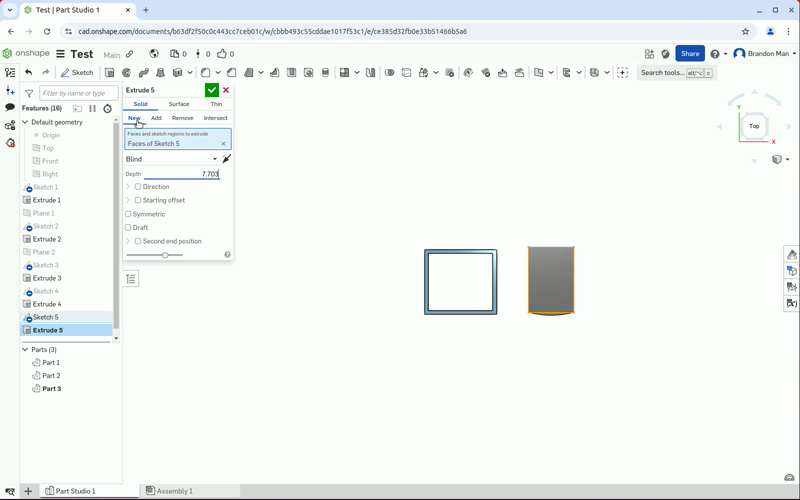
key(enter)
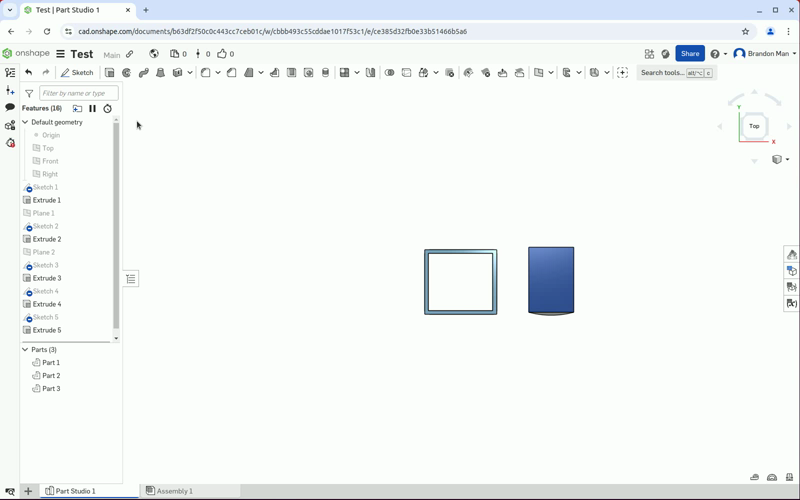
key(shift+h)
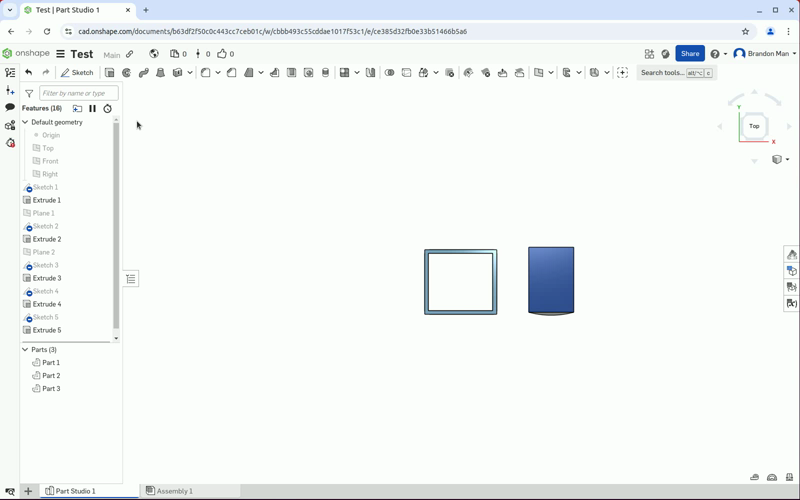
key(shift+h)
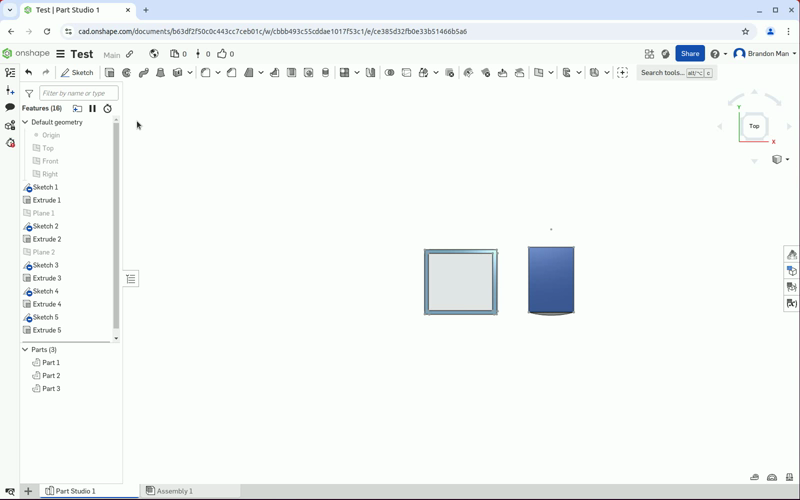
key(shift+7)
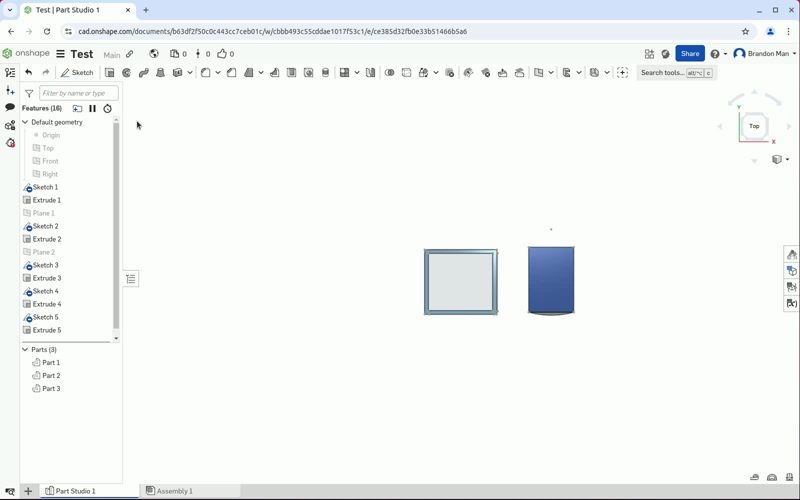
key(up, 3)
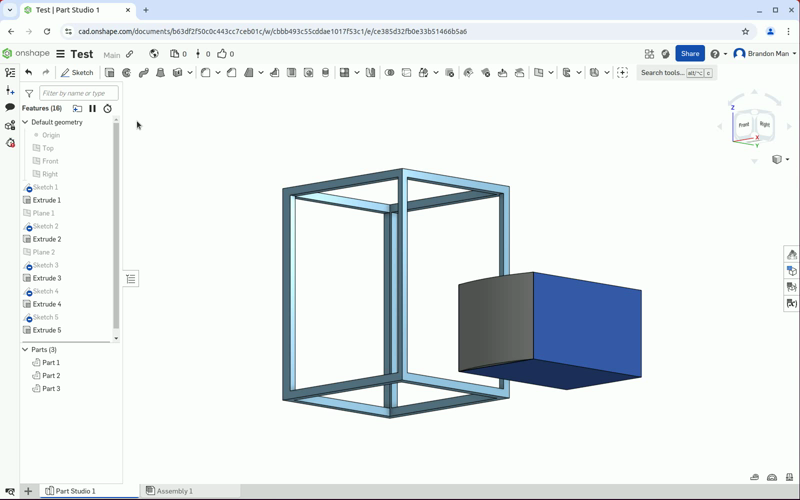
key(left, 3)
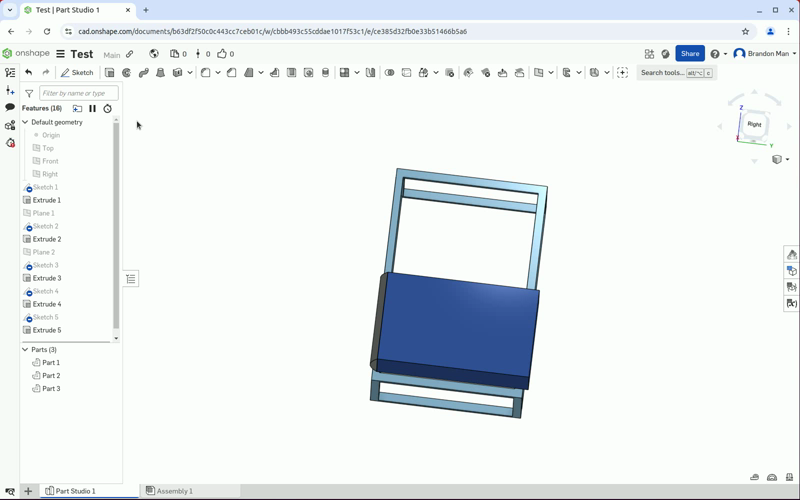
key(right, 3)
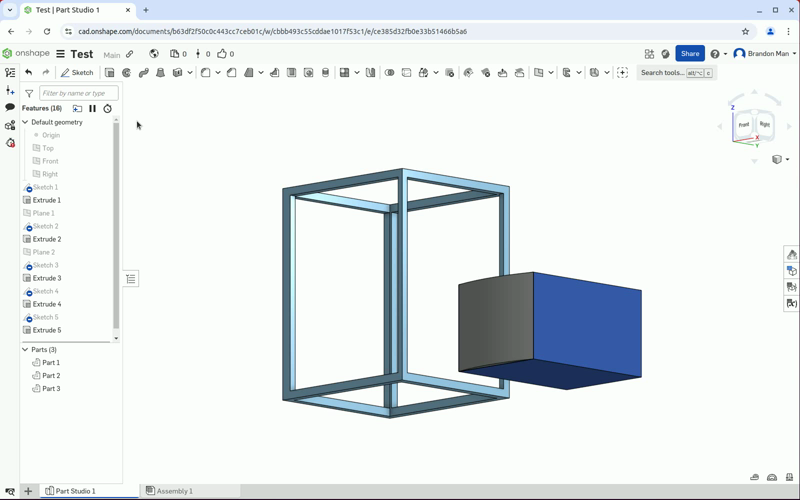
key(down, 3)
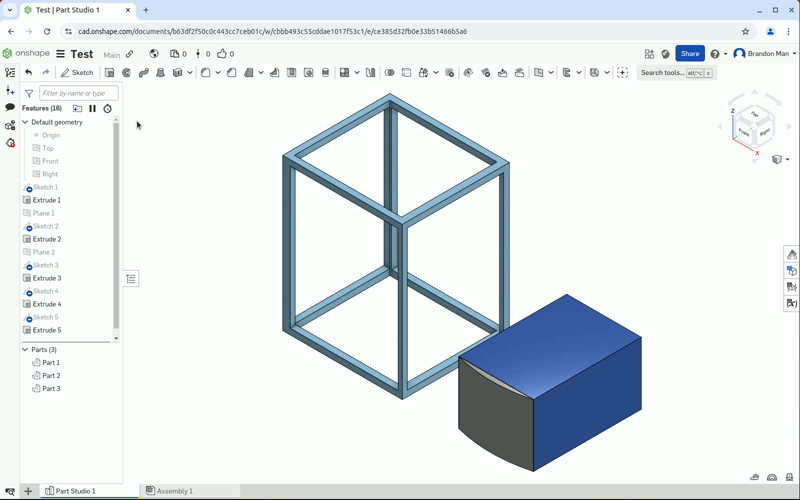
mouse_move(69, 189)
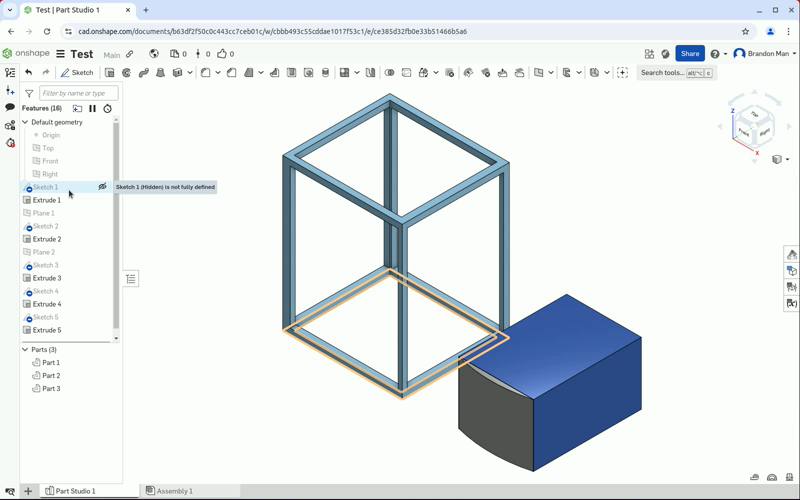
click(69, 189)